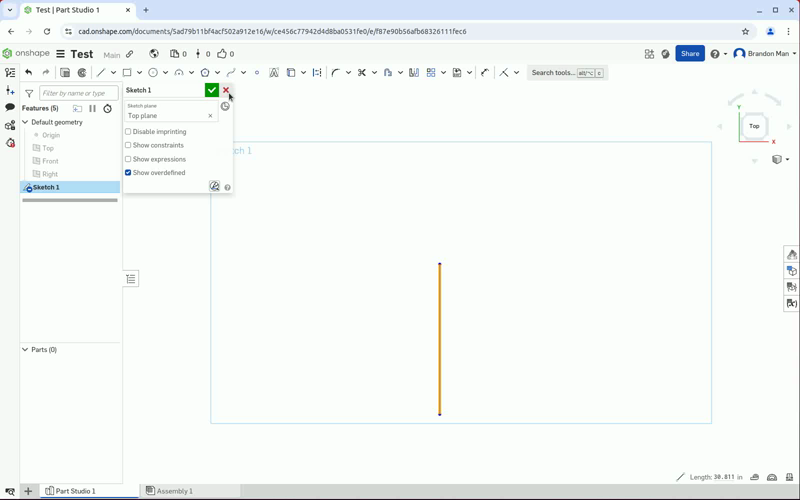
key(shift+h)
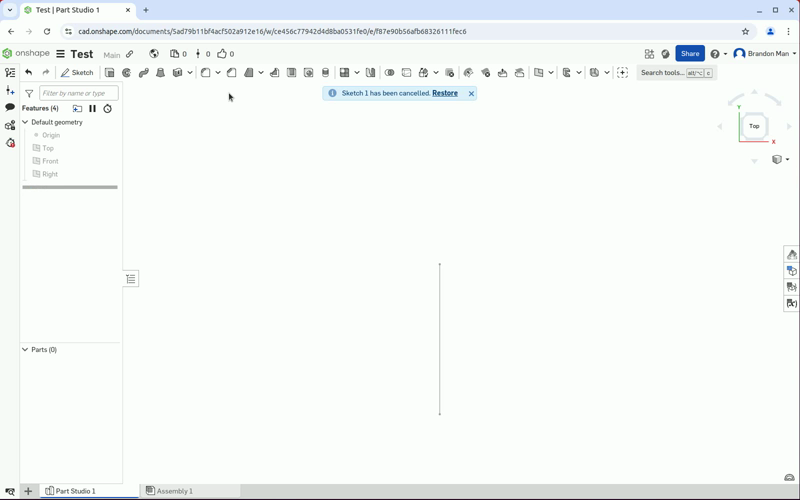
mouse_move(73, 352)
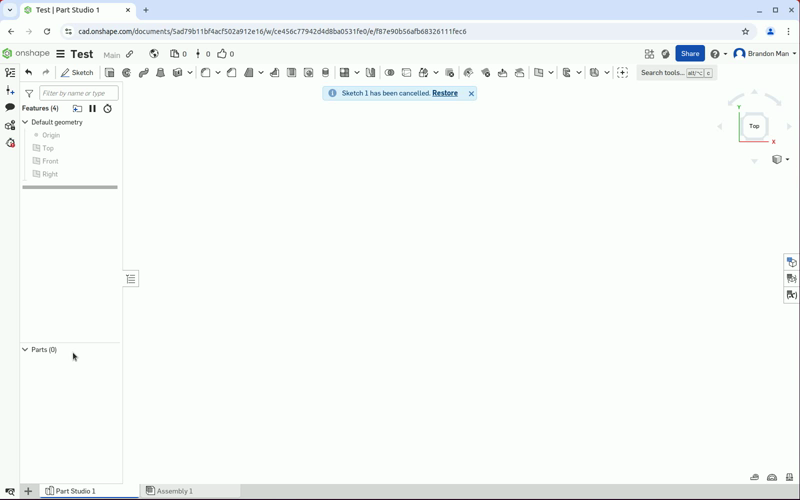
key(y)
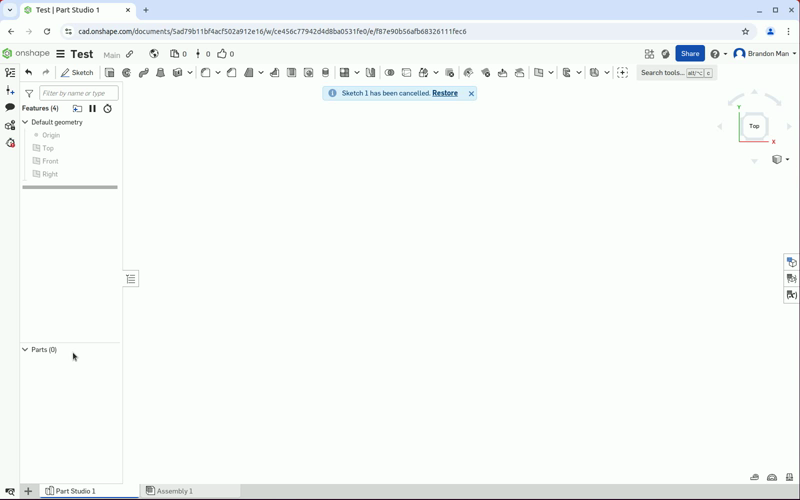
key(shift+p)
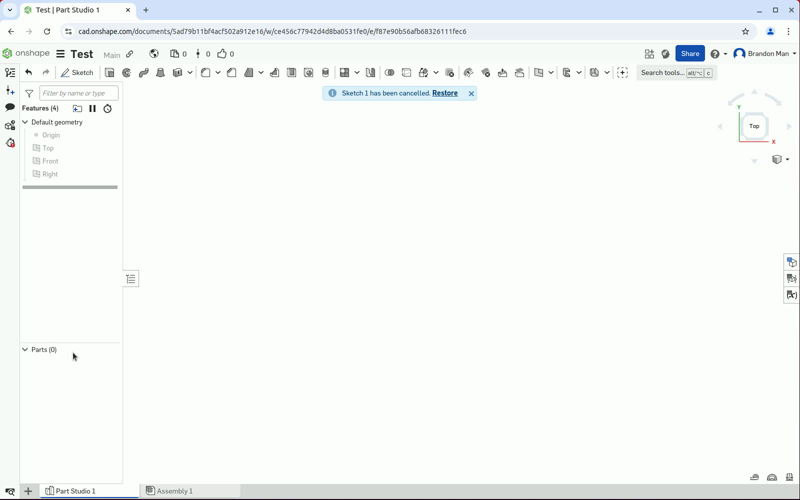
key(space)
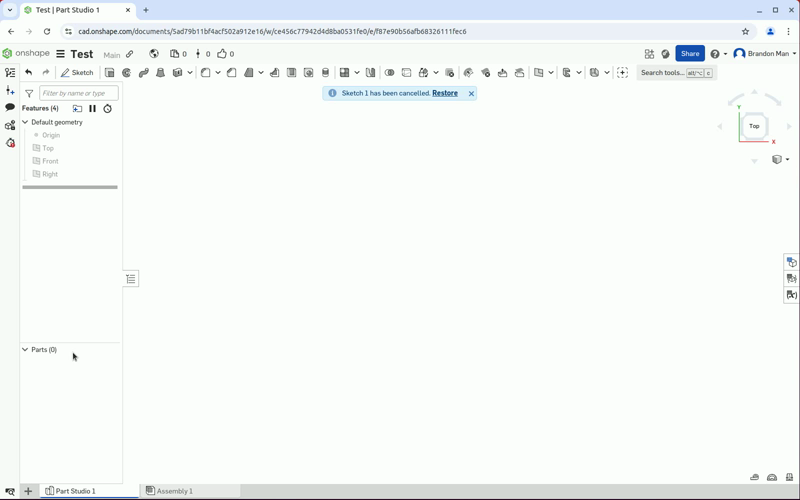
key_down(shift)
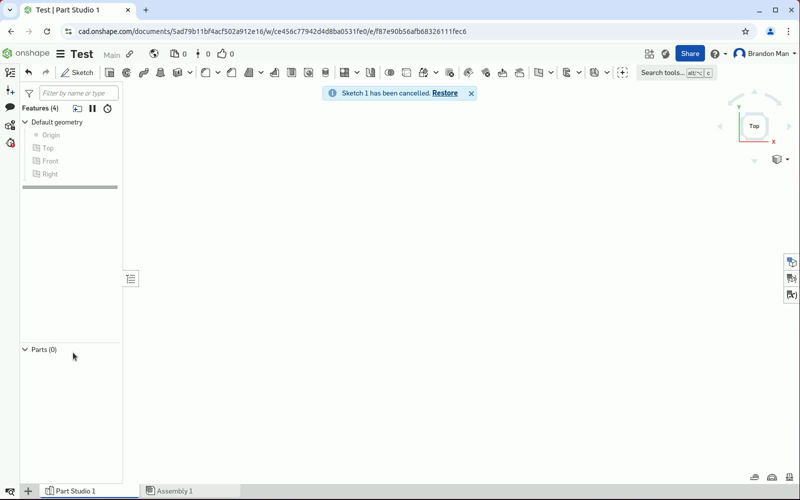
key(up)
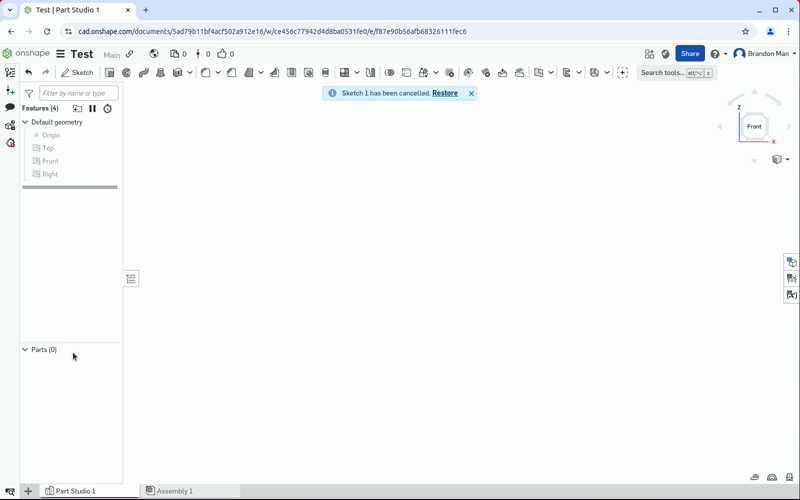
key_up(shift)
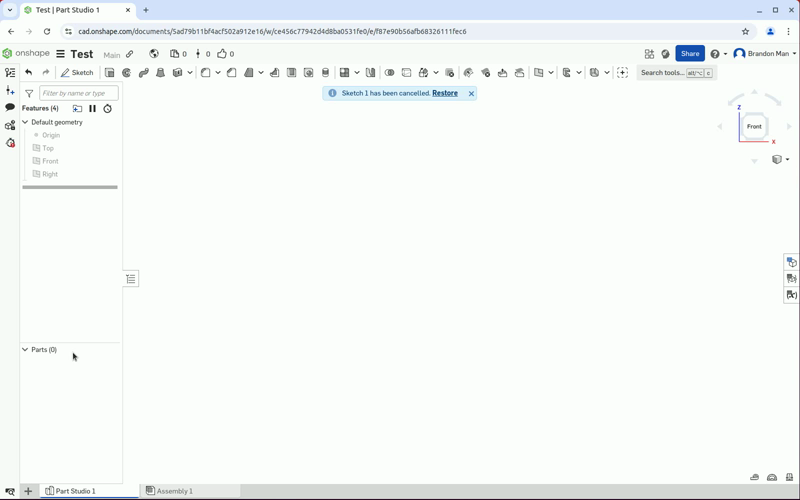
mouse_move(73, 352)
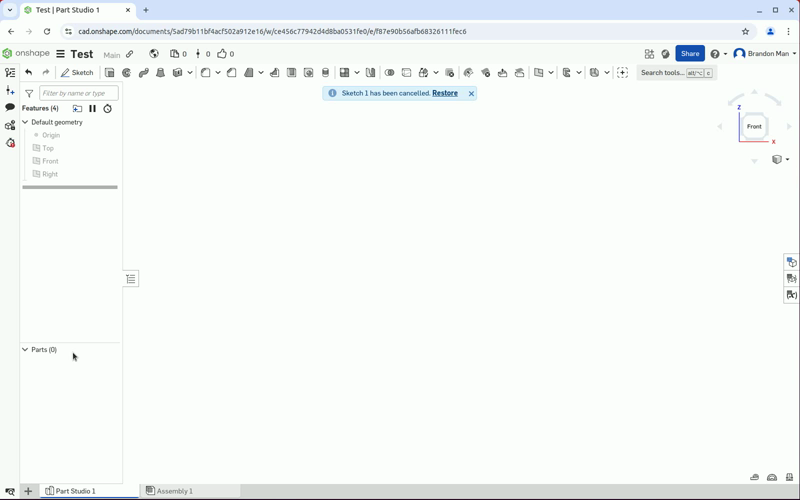
key(shift+y)
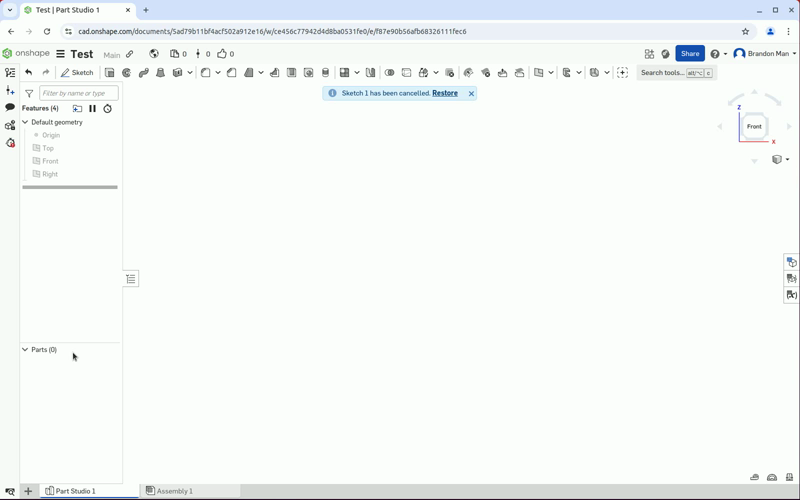
key(shift+s)
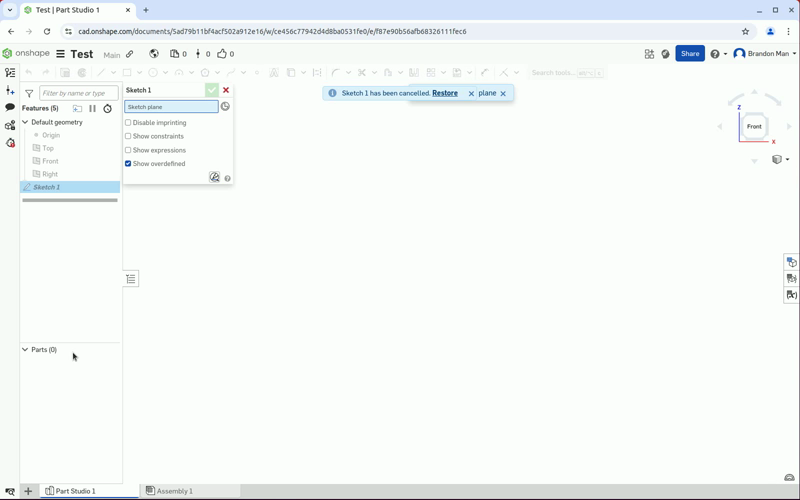
mouse_move(73, 163)
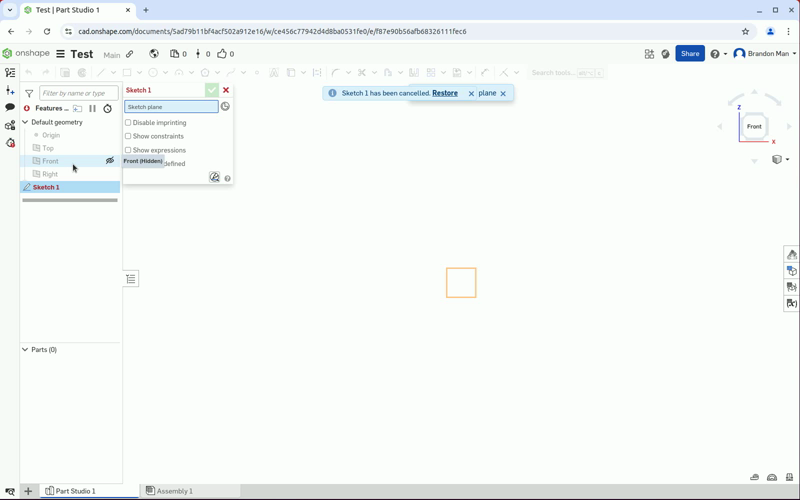
click(73, 163)
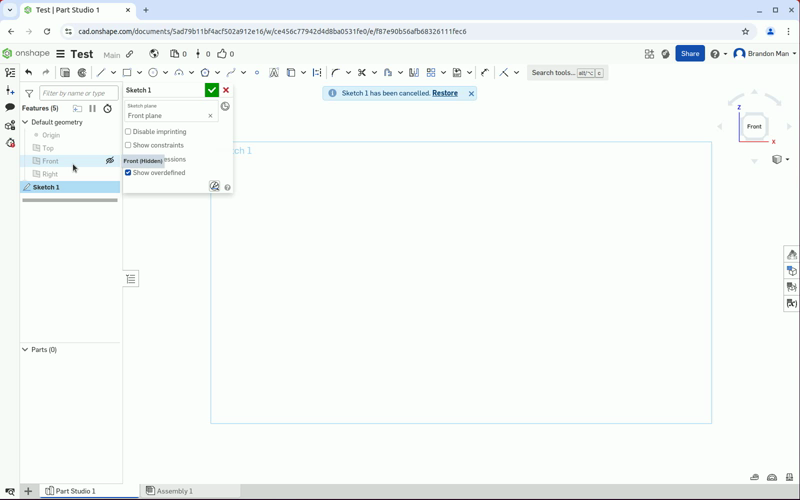
mouse_move(73, 352)
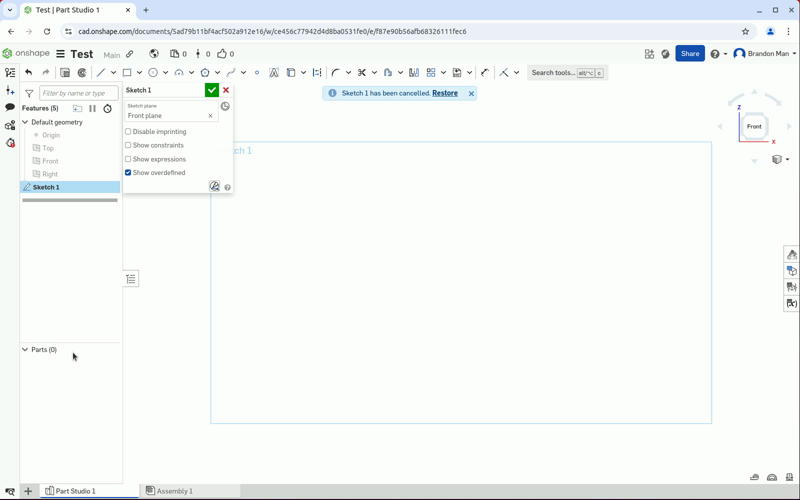
key(y)
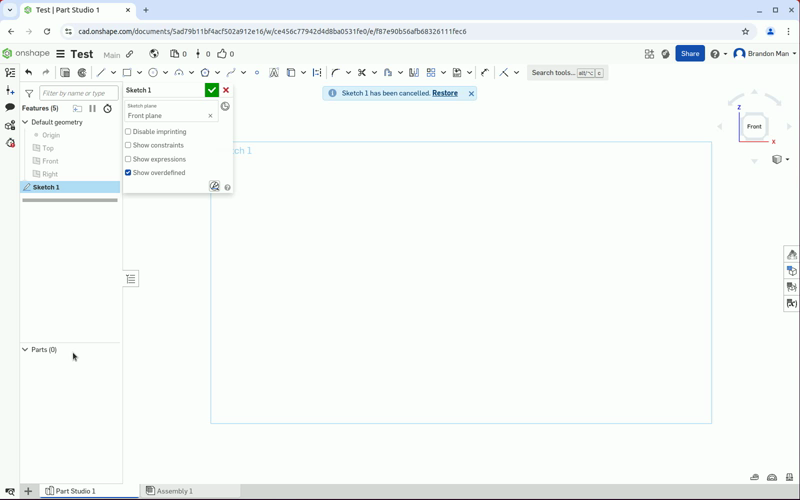
key(l)
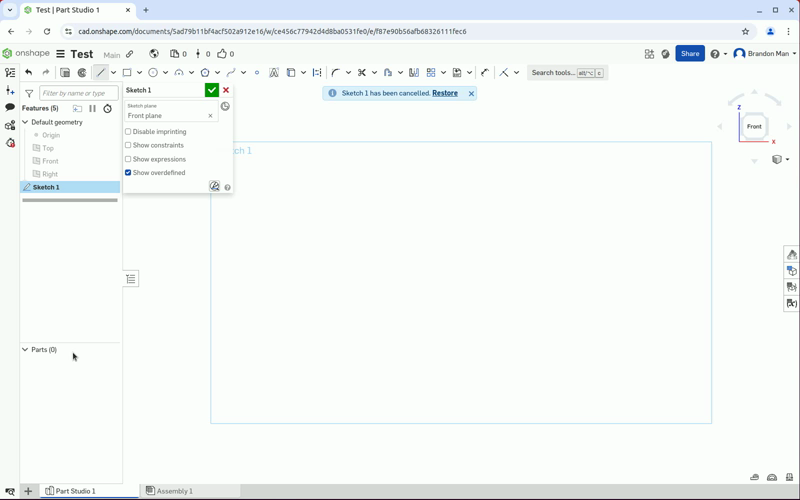
key_down(shift)
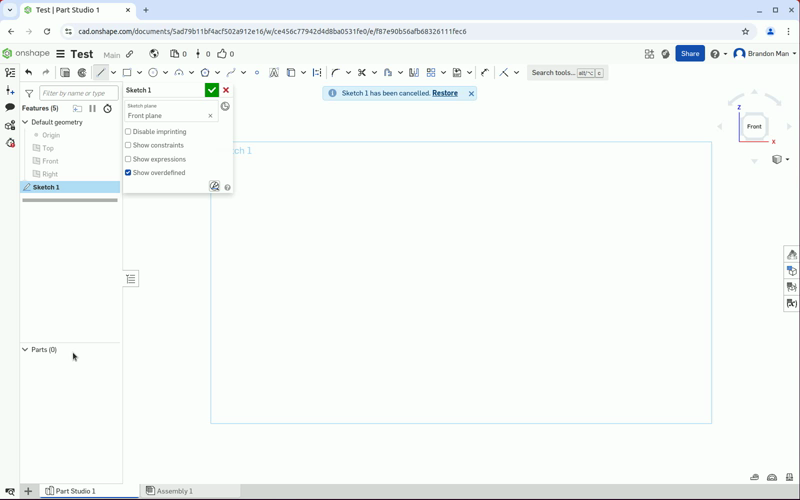
mouse_move(460, 295)
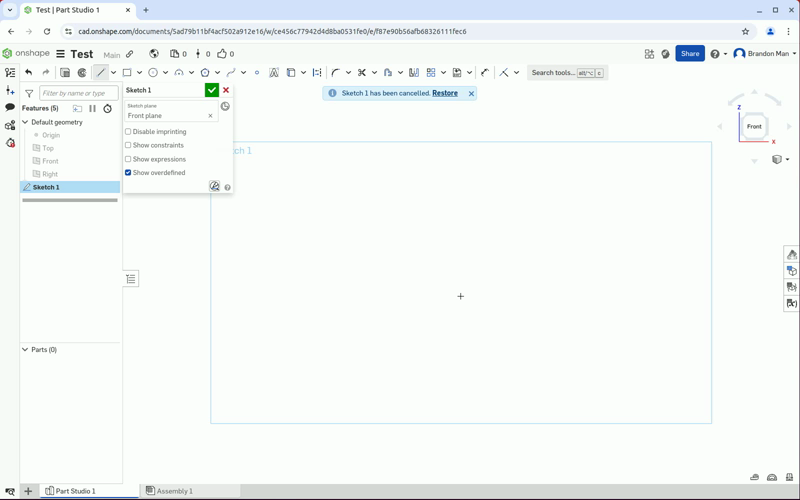
click(460, 295)
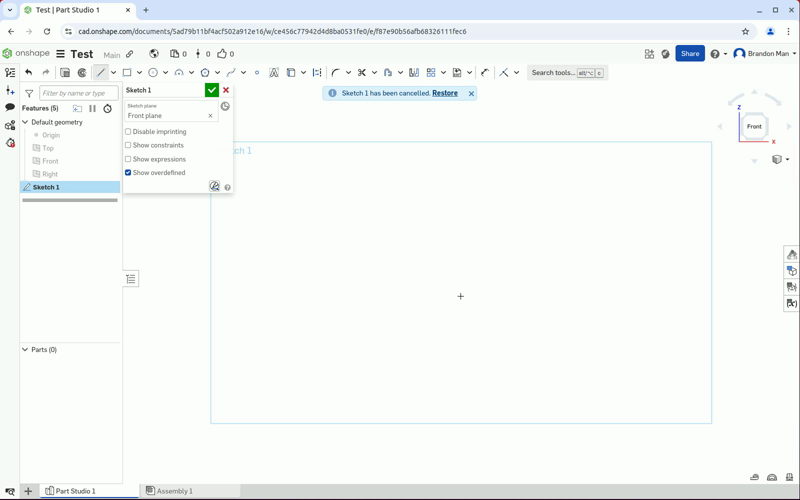
key_up(shift)
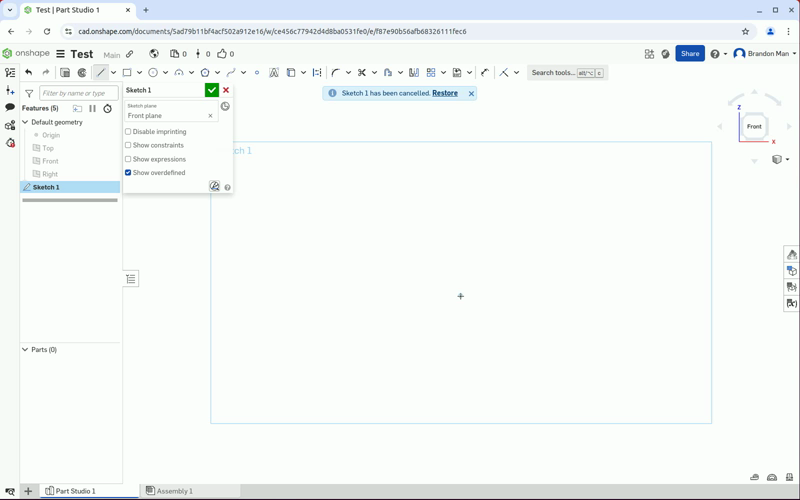
key_down(shift)
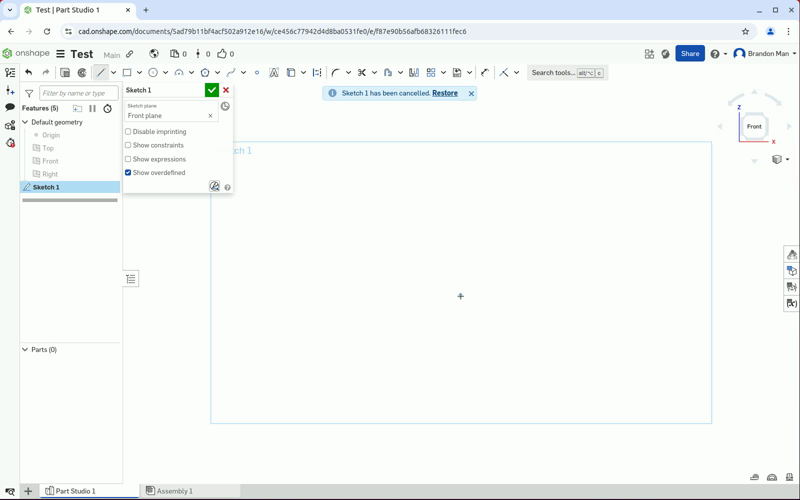
mouse_move(490, 295)
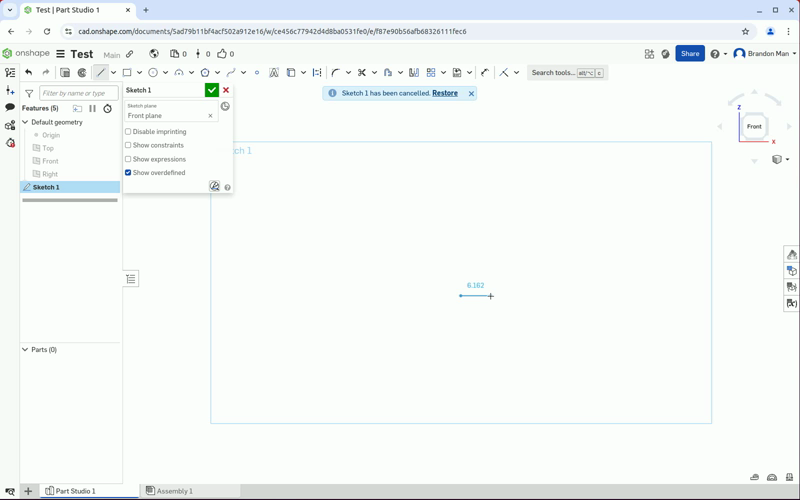
mouse_move(461, 295)
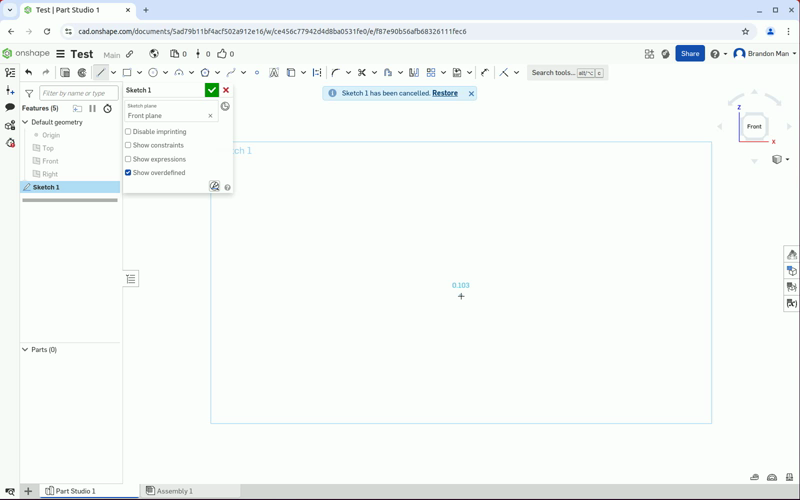
scroll(6)
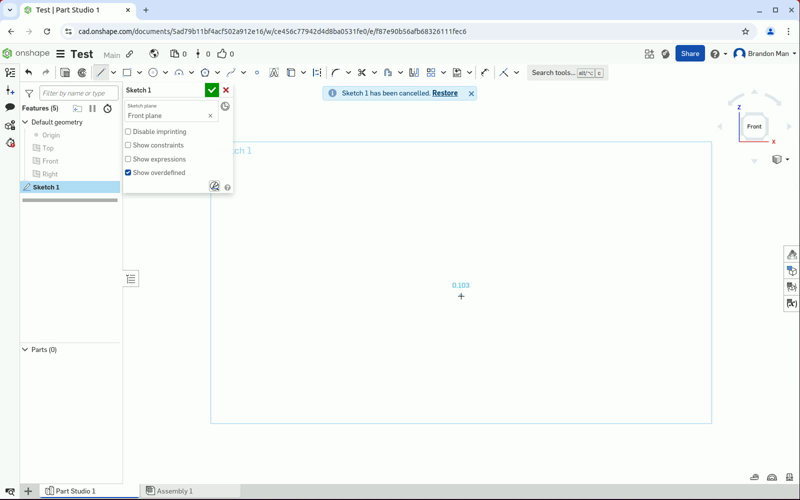
scroll(6)
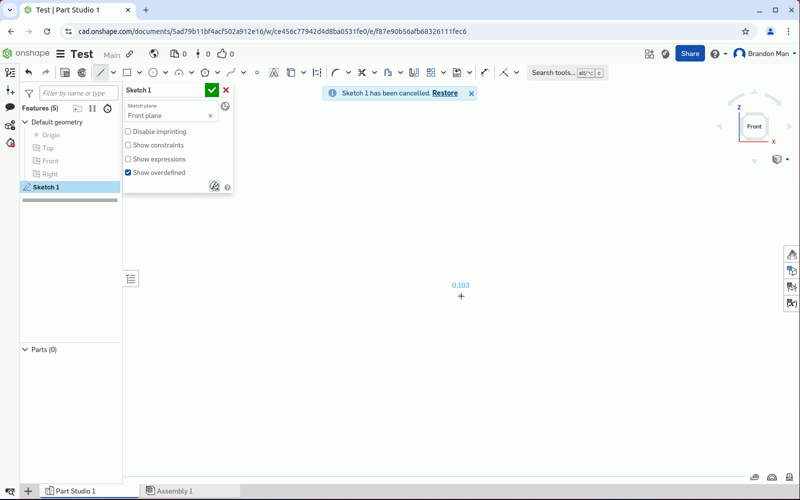
scroll(6)
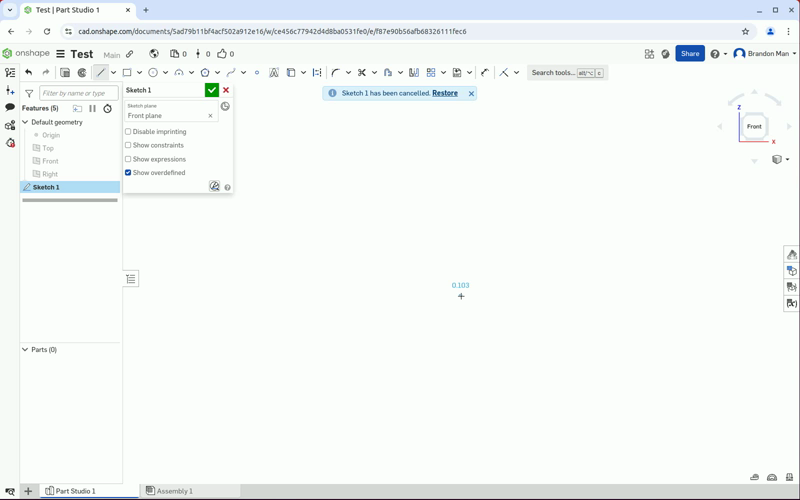
scroll(6)
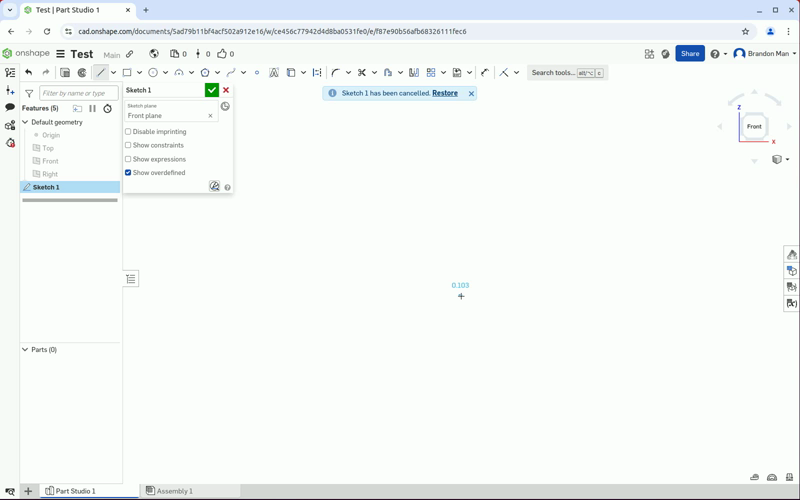
scroll(6)
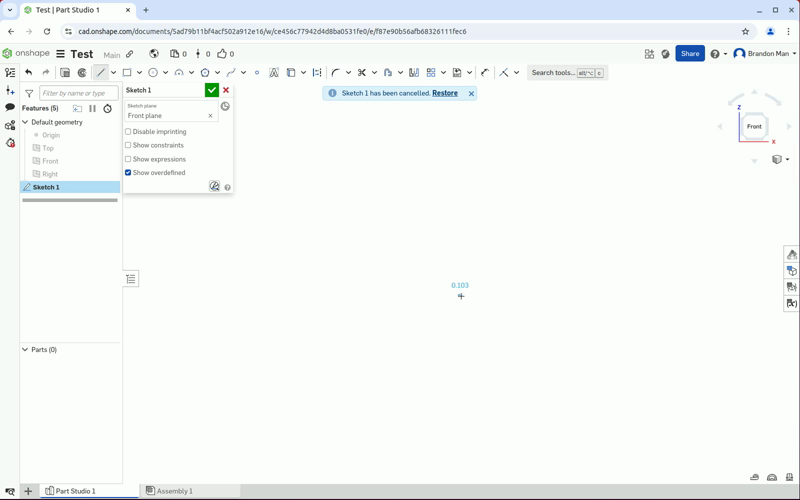
scroll(6)
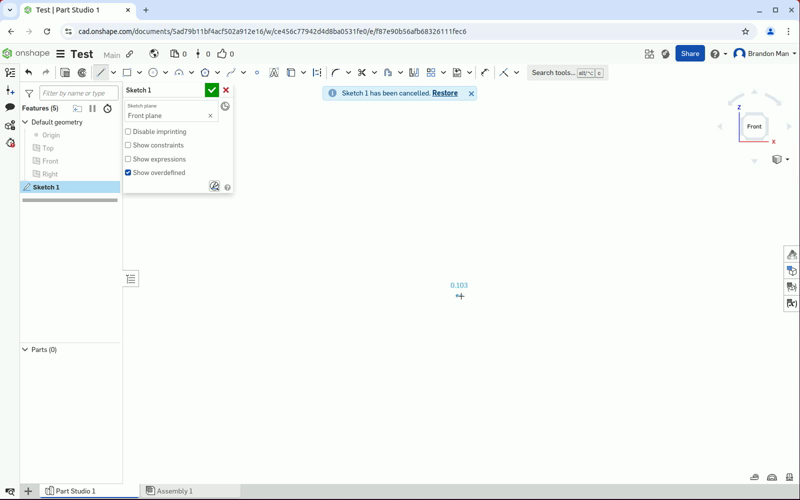
scroll(6)
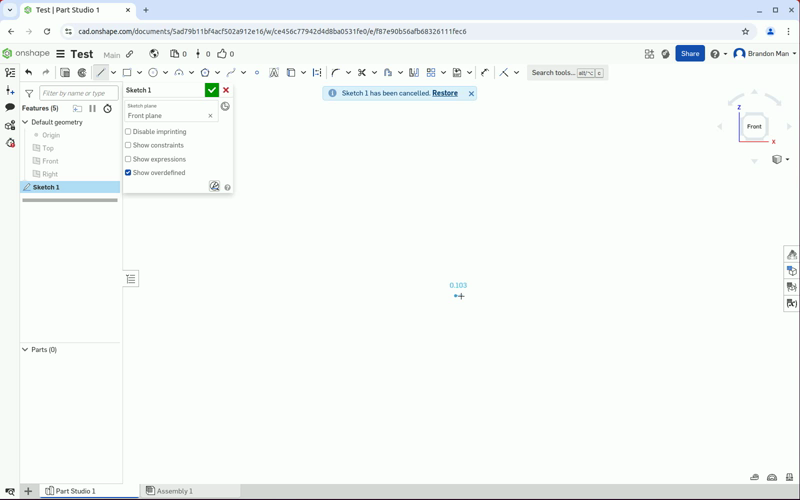
click(461, 295)
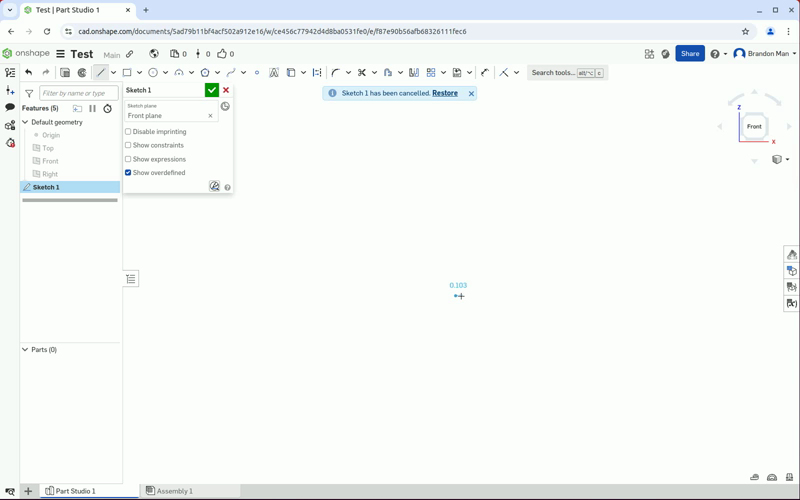
scroll(-6)
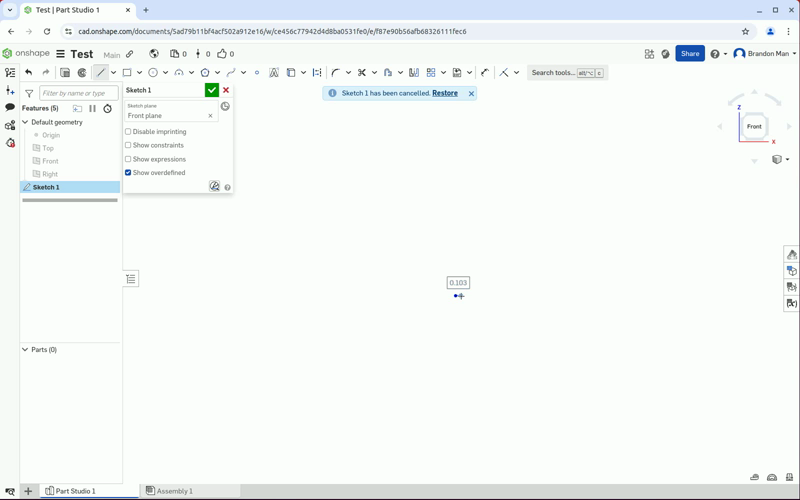
scroll(-6)
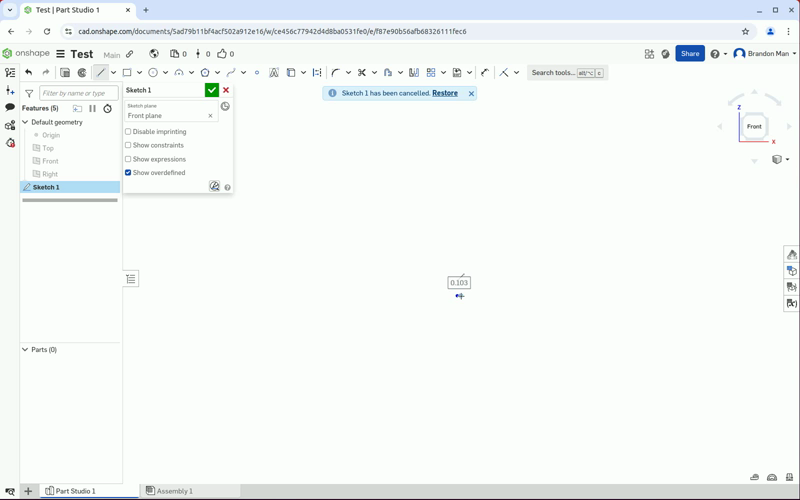
scroll(-6)
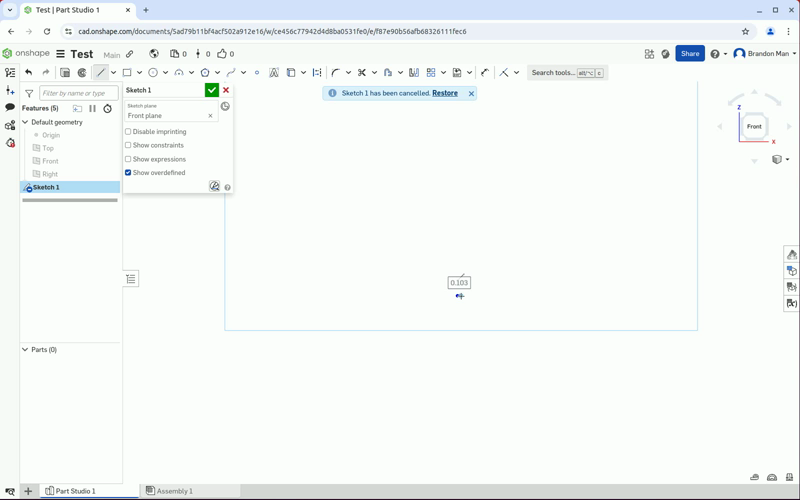
scroll(-6)
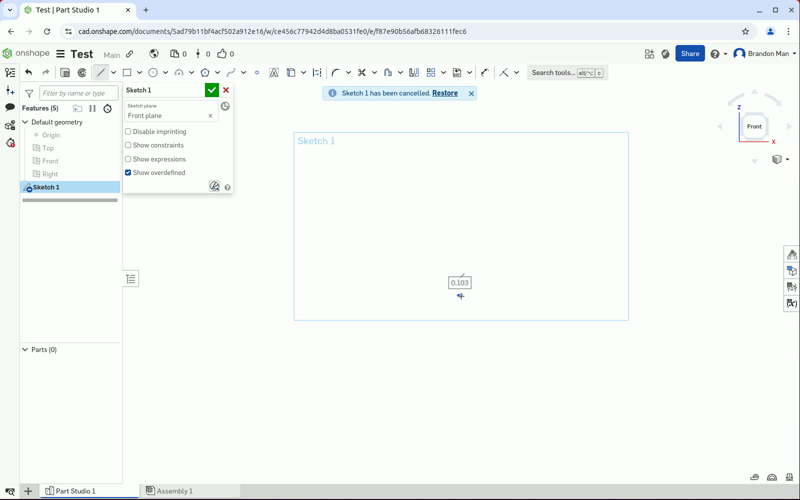
scroll(-6)
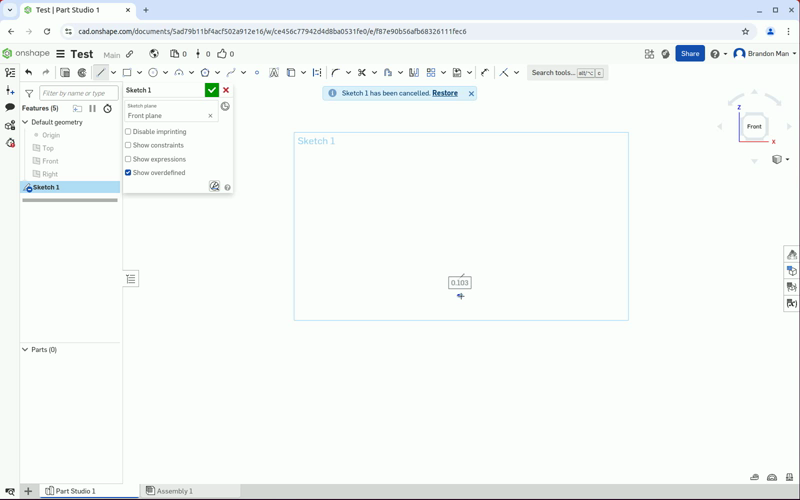
scroll(-6)
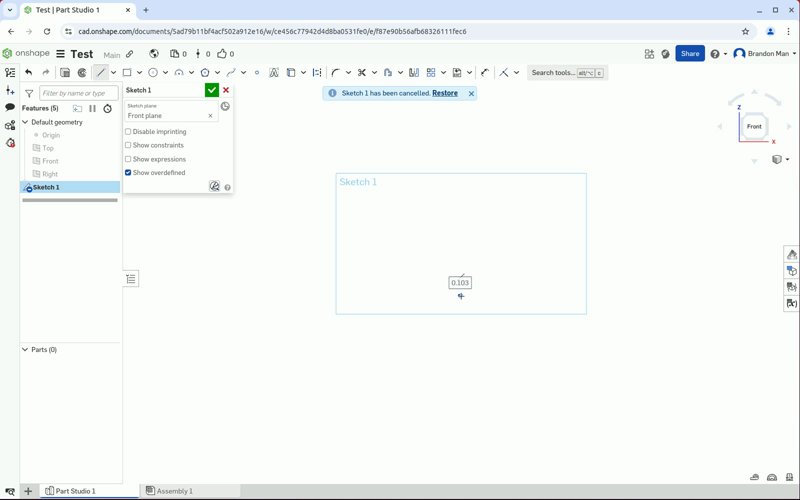
scroll(-6)
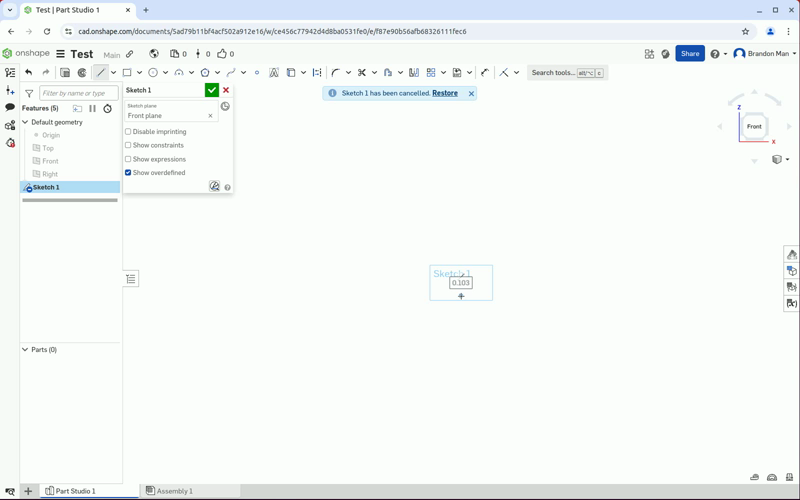
key_up(shift)
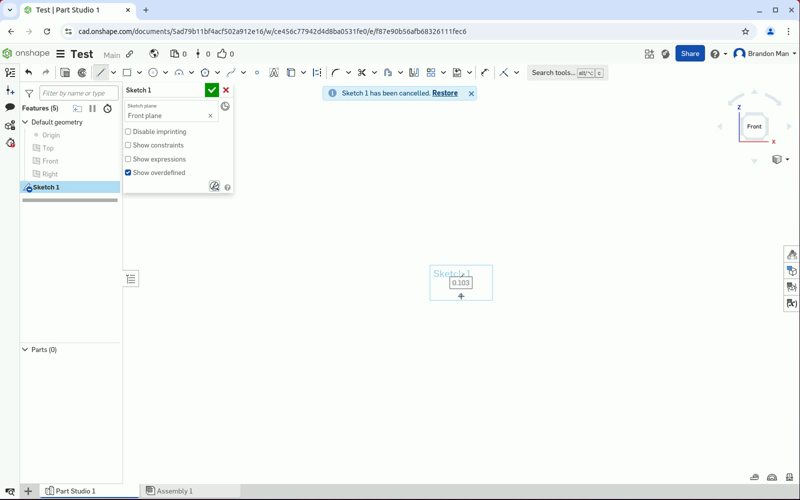
key_down(shift)
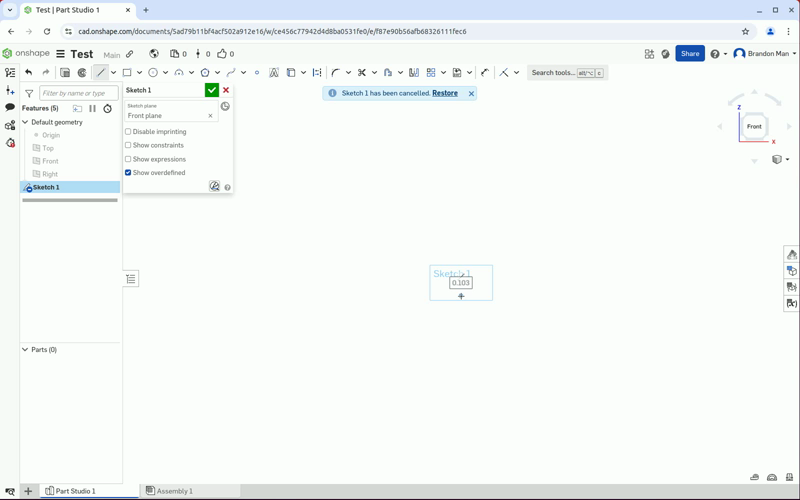
mouse_move(491, 295)
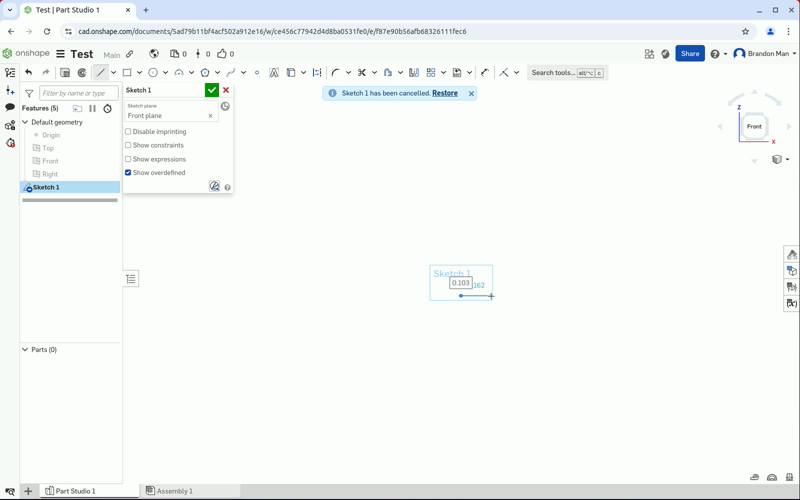
mouse_move(461, 269)
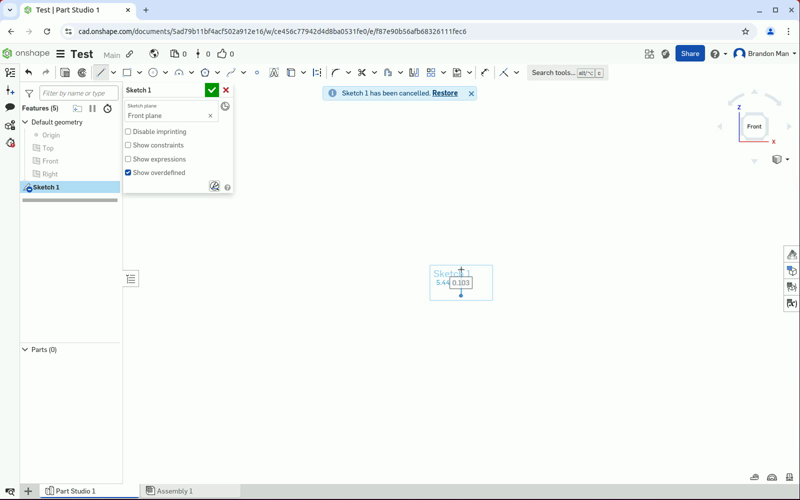
click(461, 269)
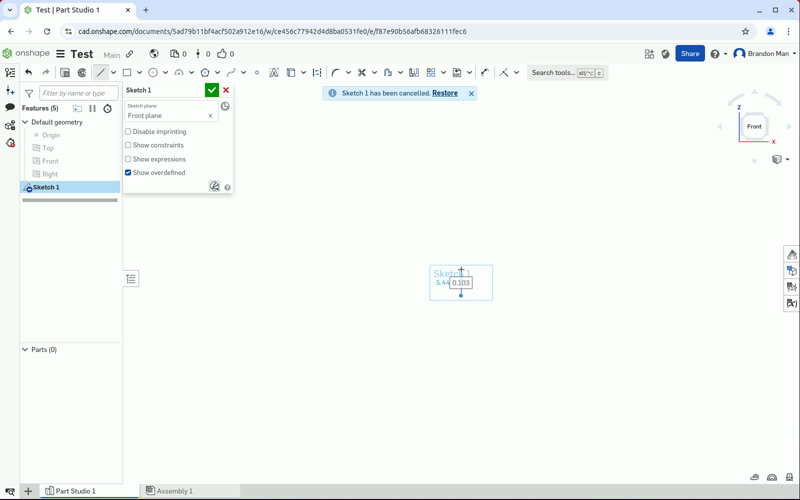
key_up(shift)
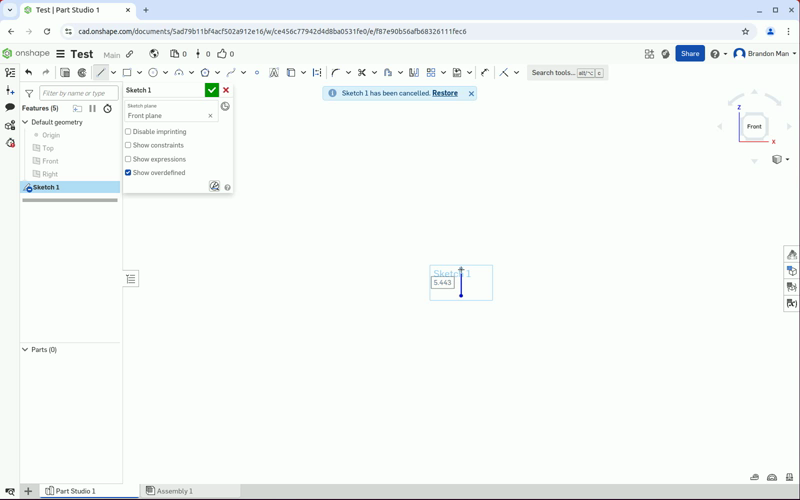
key_down(shift)
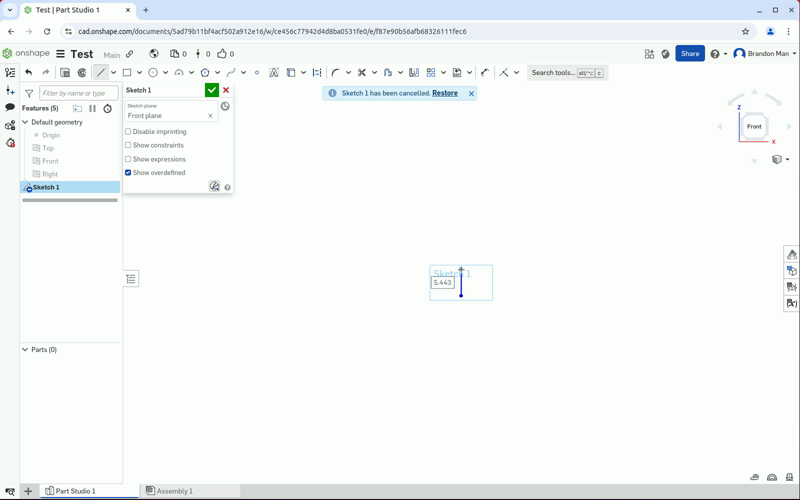
mouse_move(491, 269)
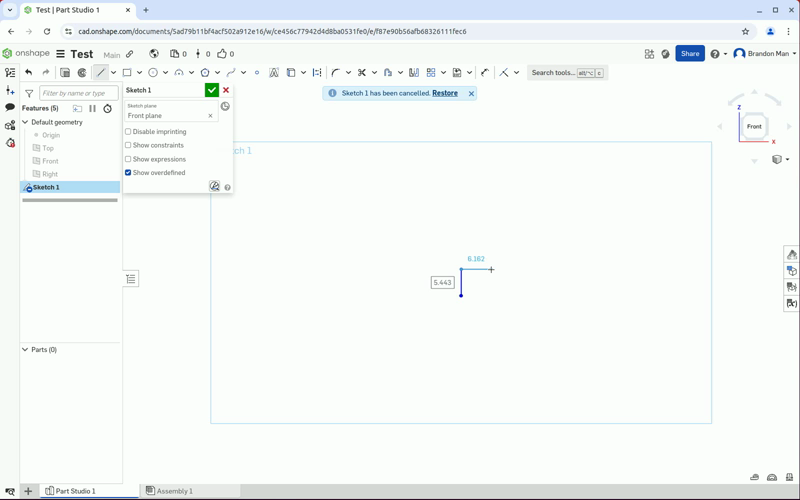
mouse_move(460, 269)
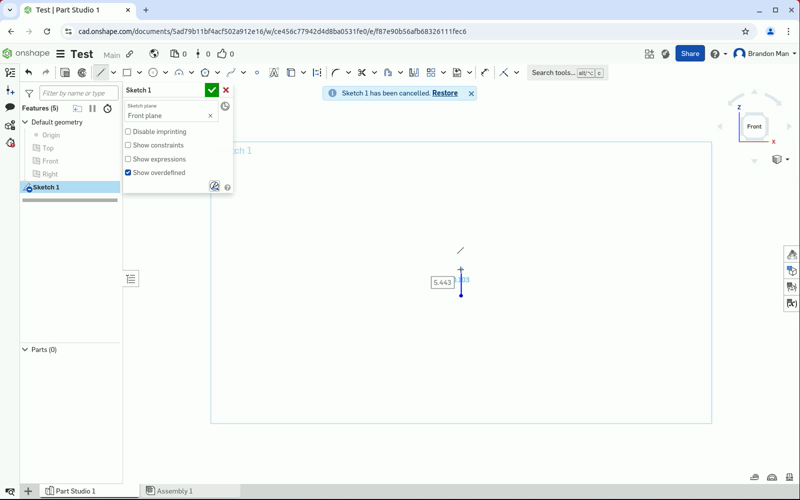
scroll(6)
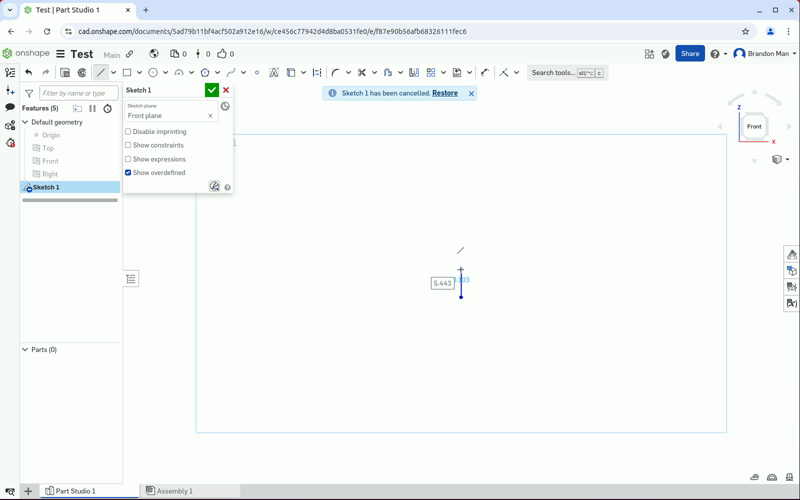
scroll(6)
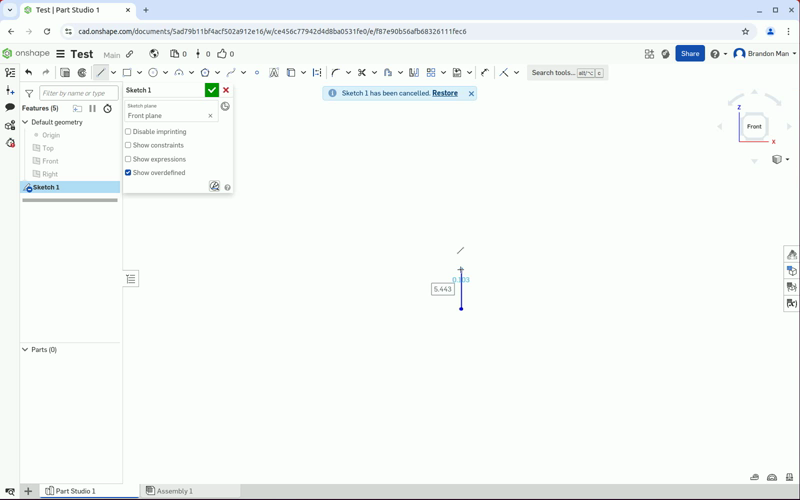
scroll(6)
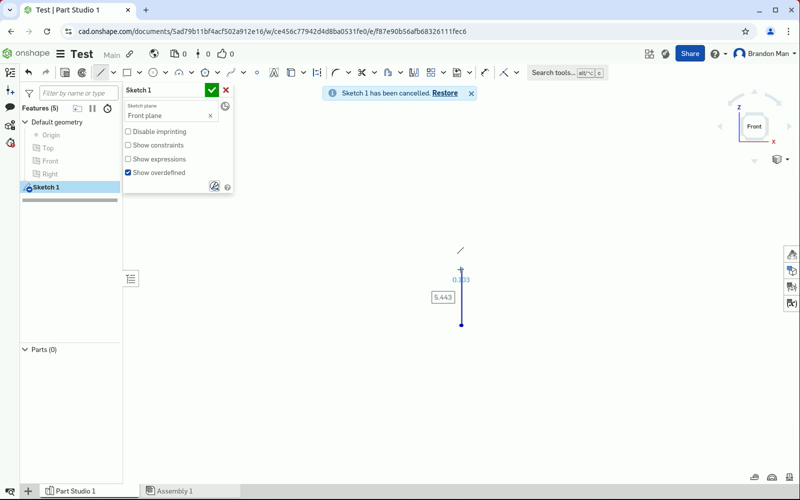
scroll(6)
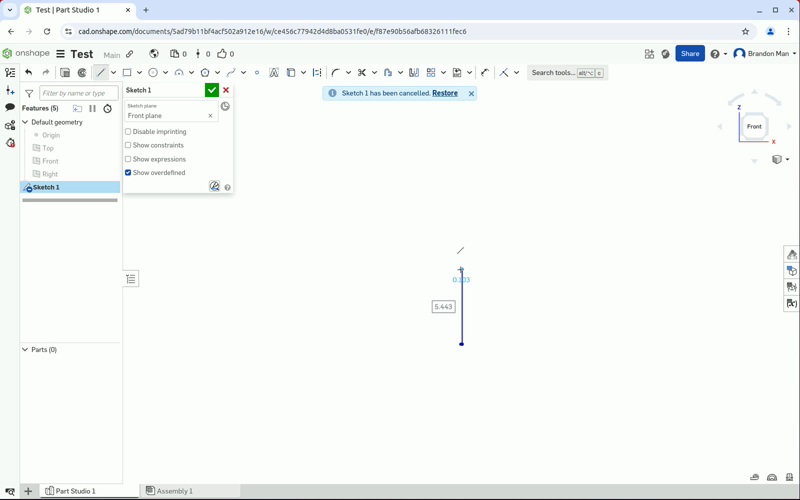
scroll(6)
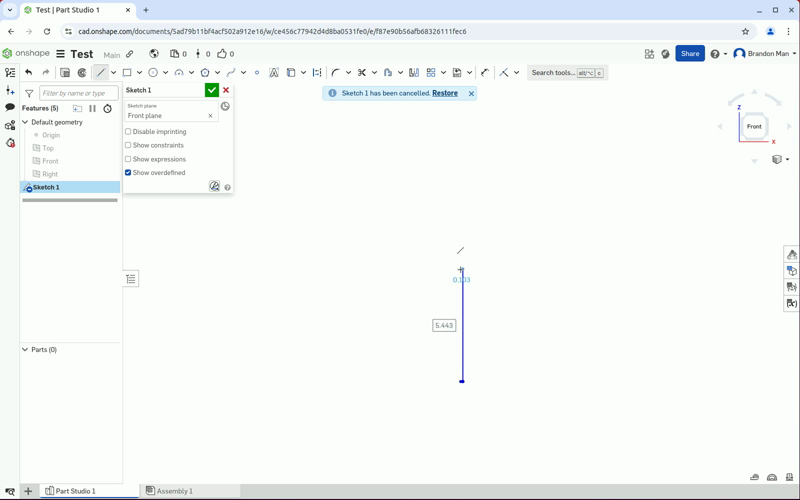
scroll(6)
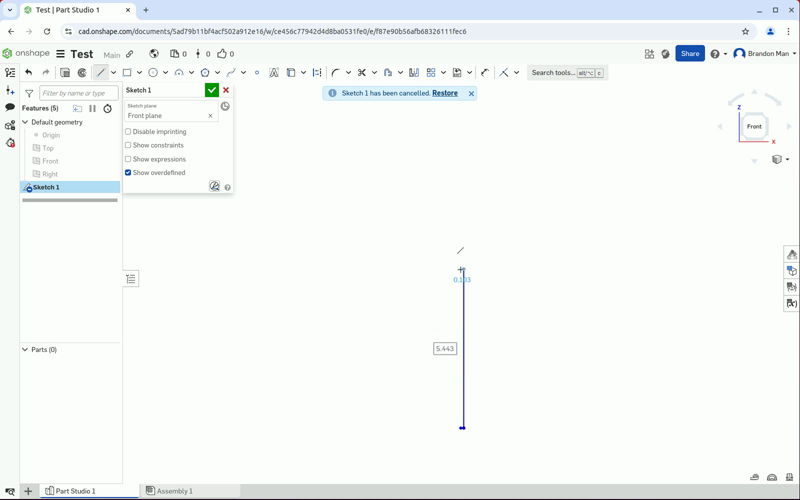
scroll(6)
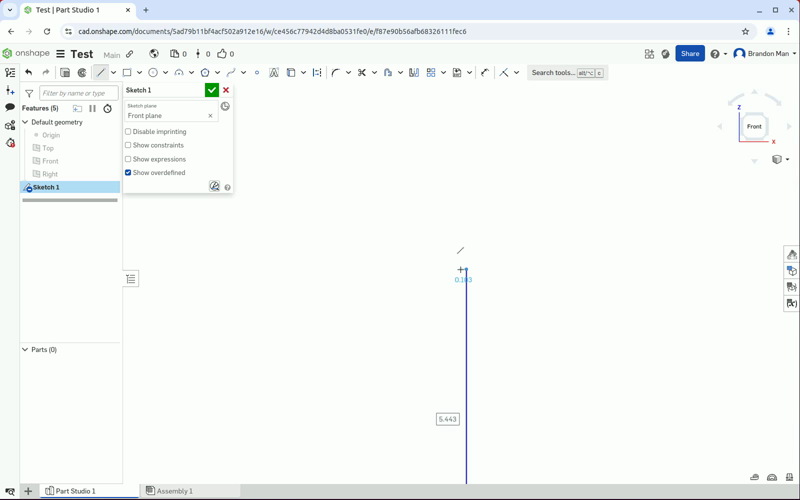
click(460, 269)
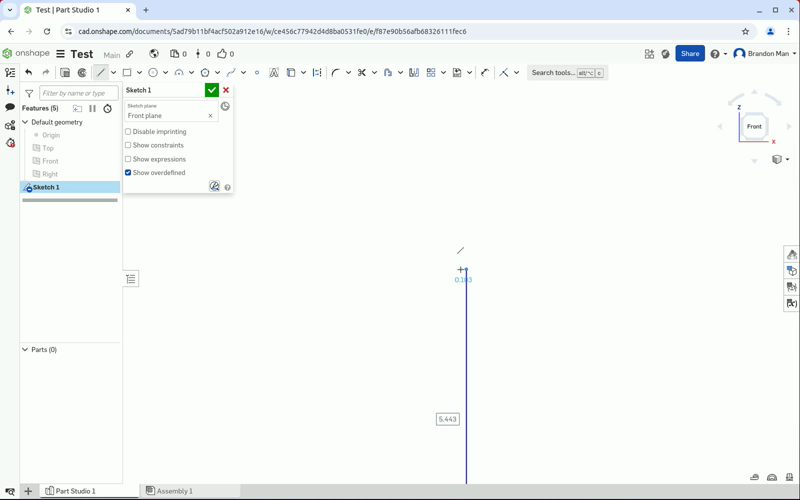
scroll(-6)
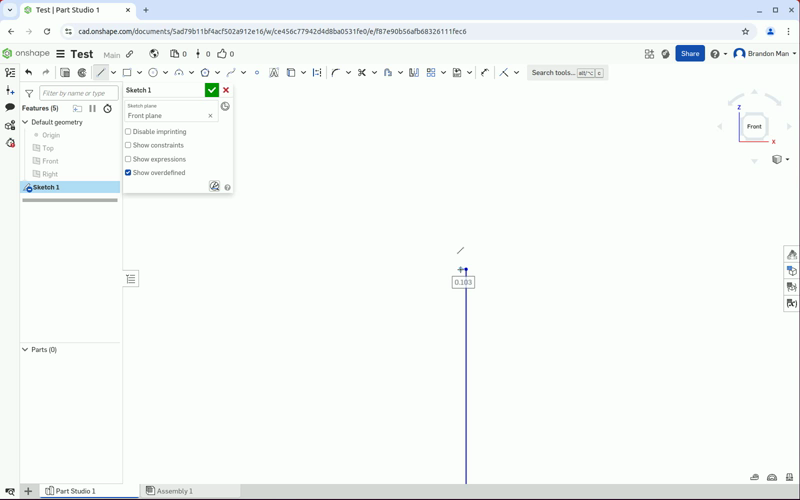
scroll(-6)
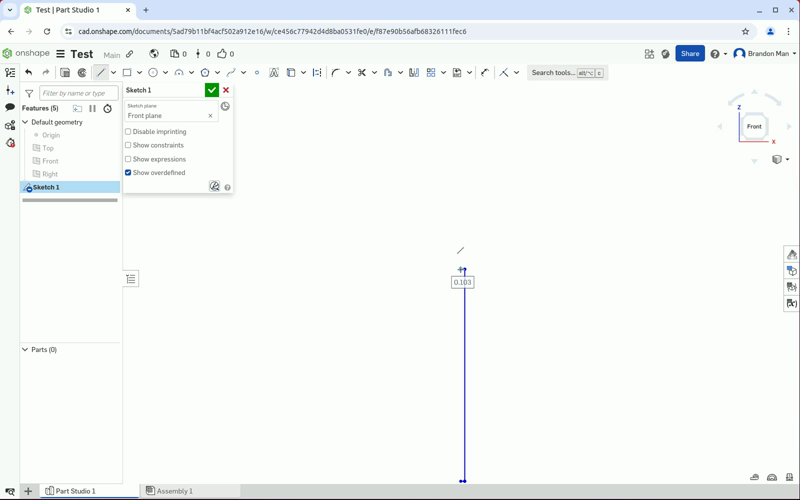
scroll(-6)
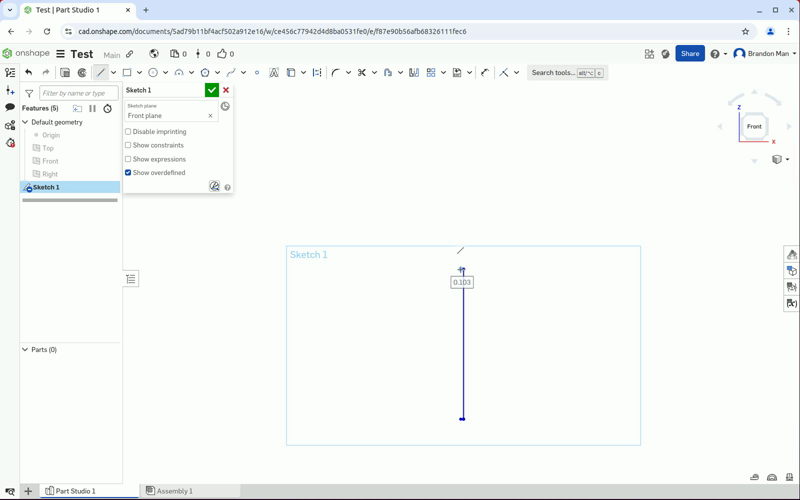
scroll(-6)
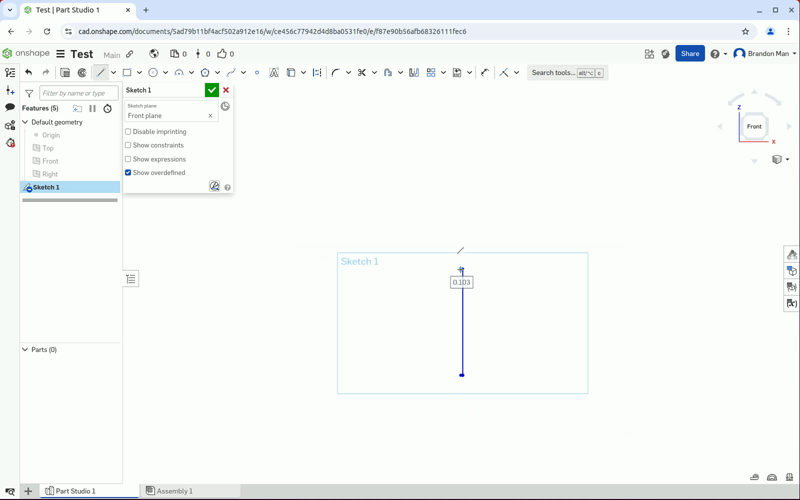
scroll(-6)
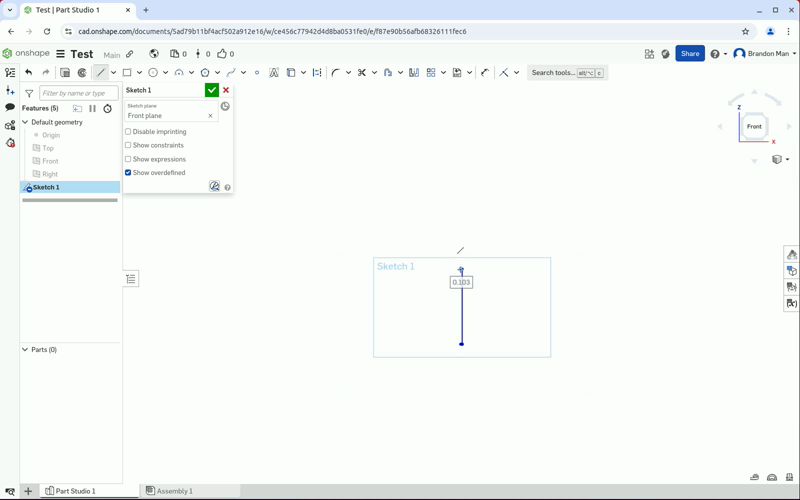
scroll(-6)
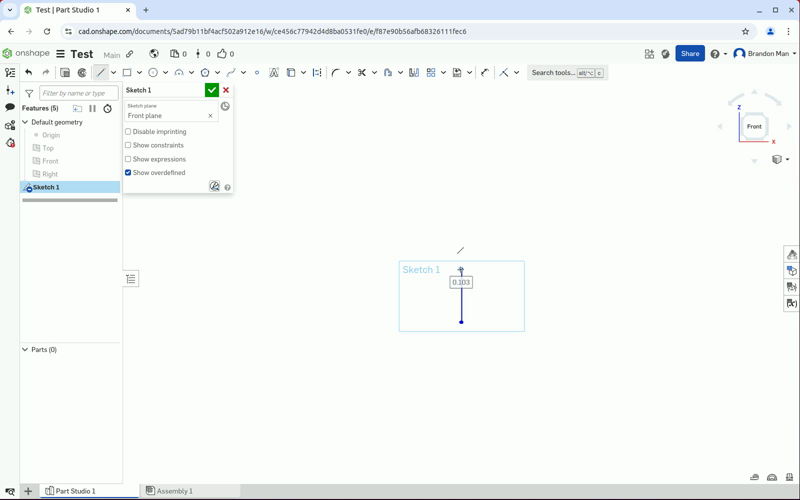
scroll(-6)
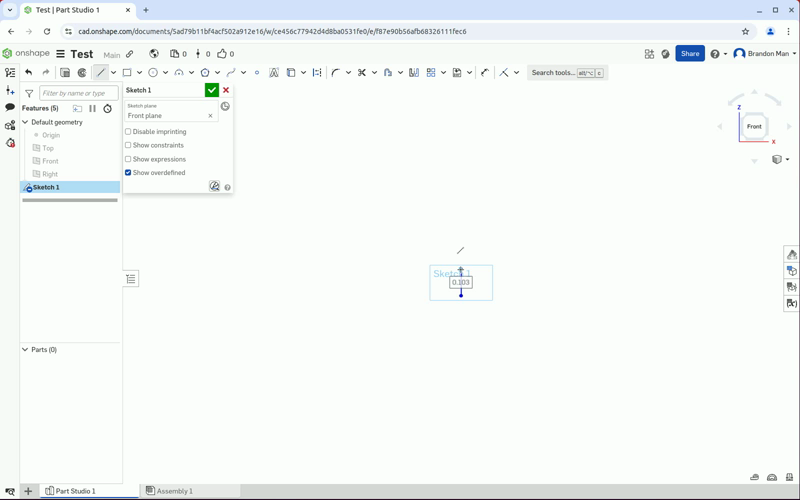
key_up(shift)
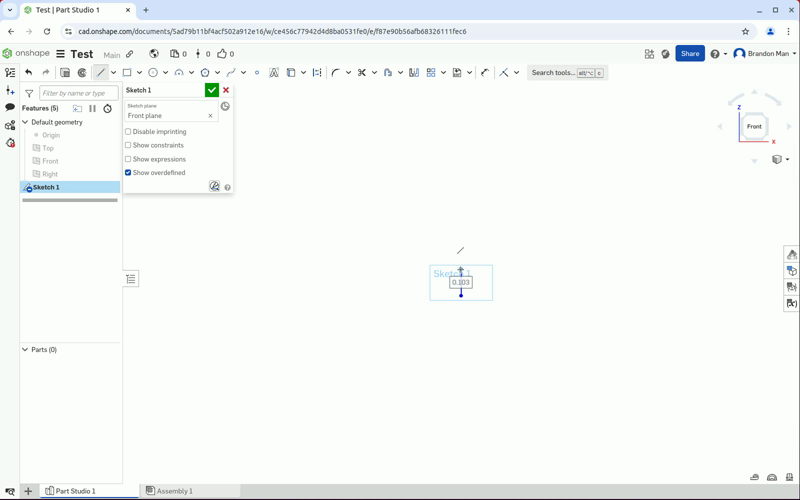
mouse_move(490, 269)
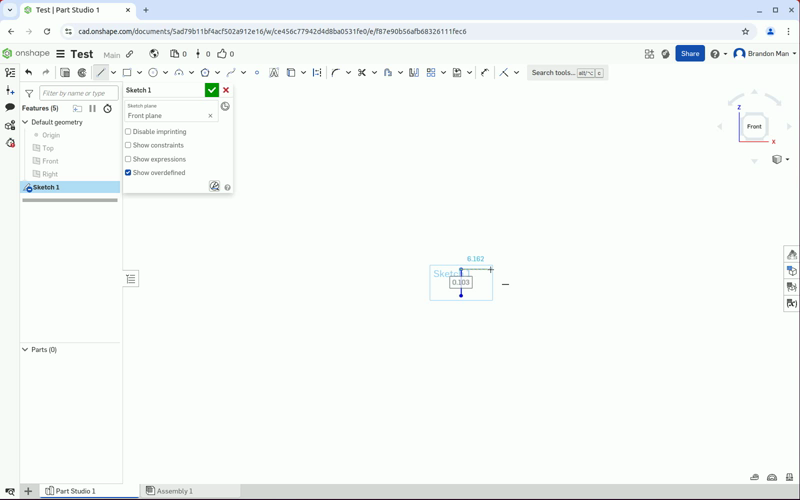
key_down(shift)
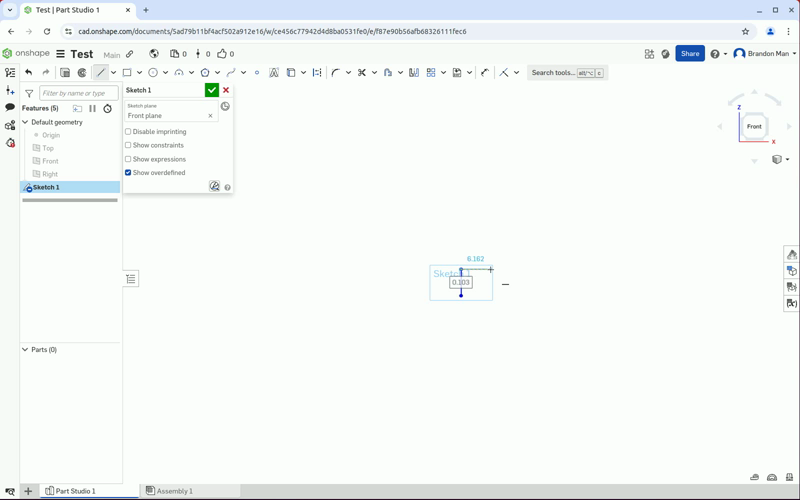
mouse_move(460, 295)
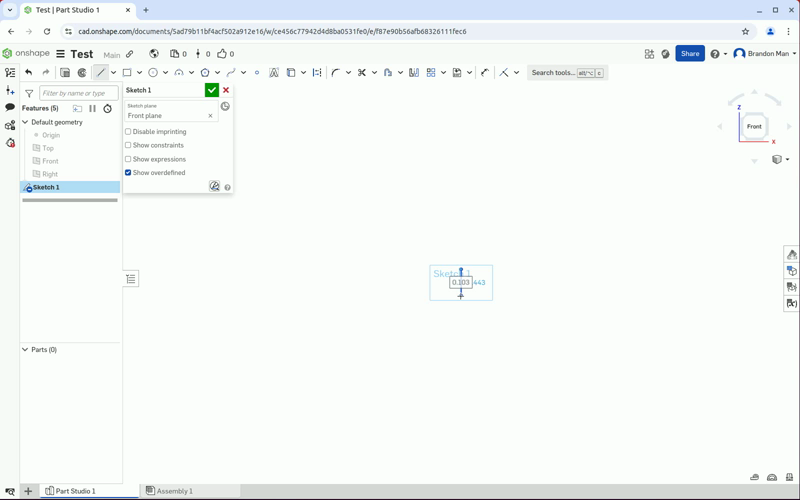
scroll(6)
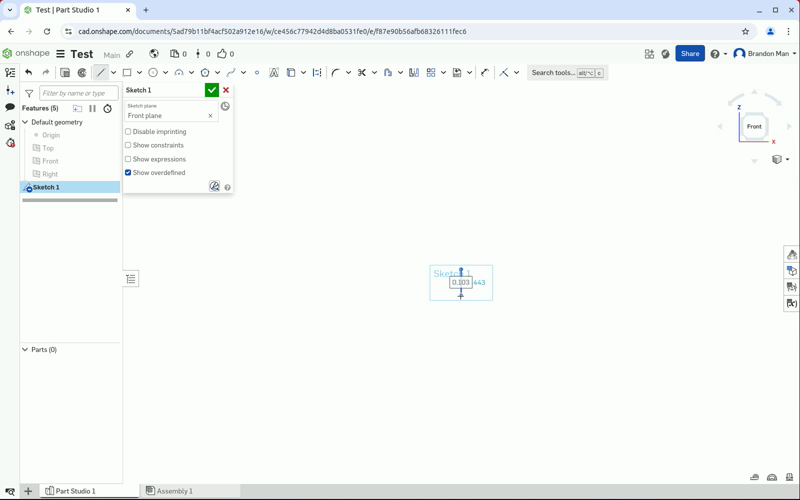
scroll(6)
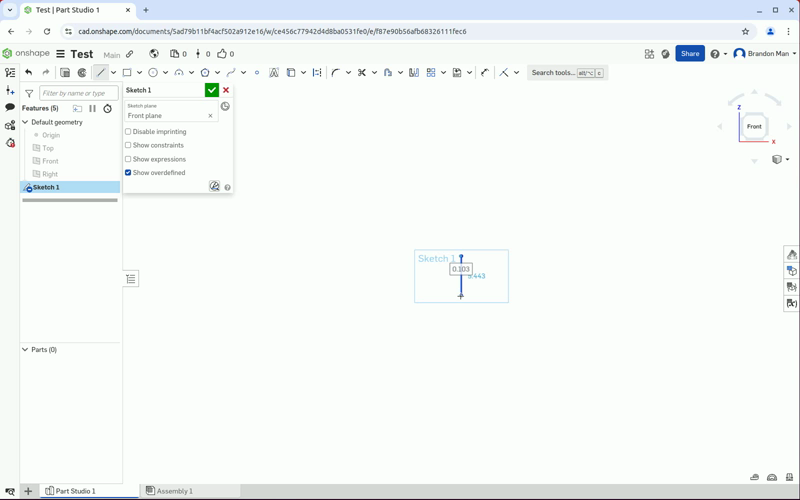
scroll(6)
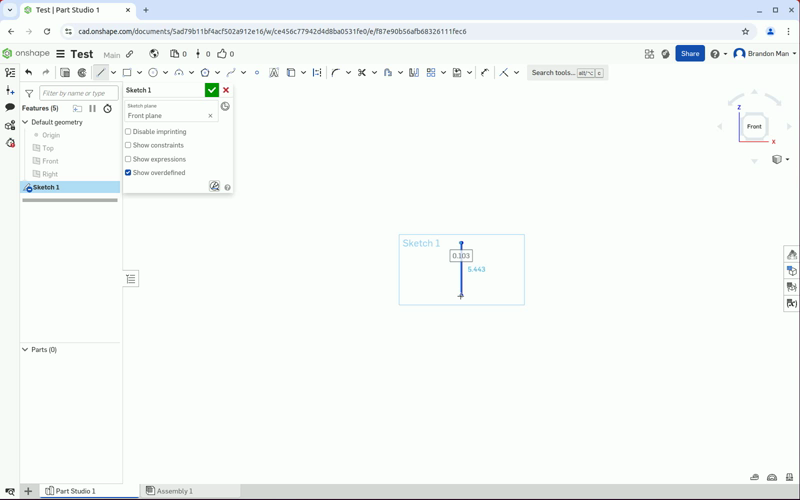
scroll(6)
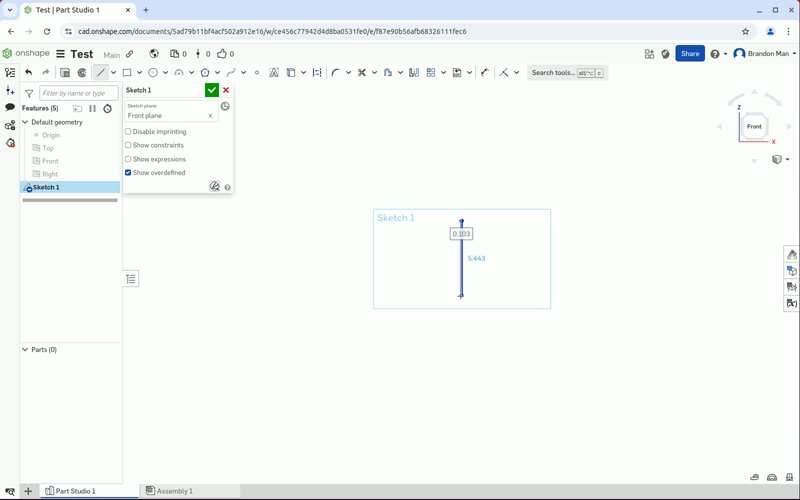
scroll(6)
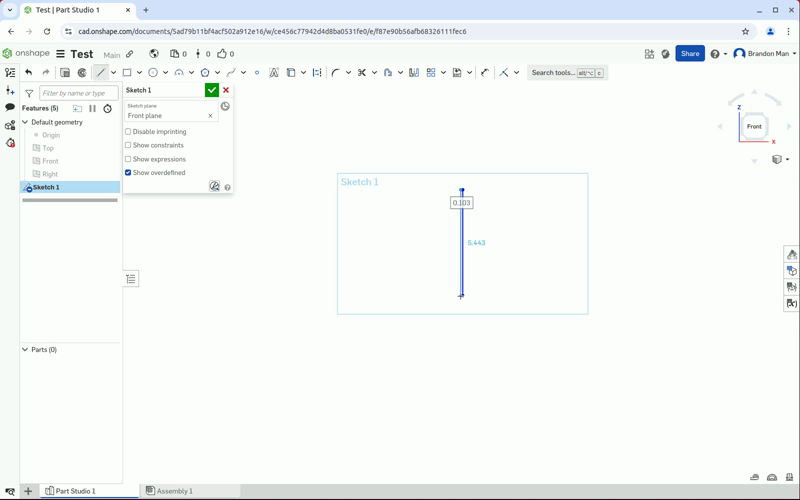
scroll(6)
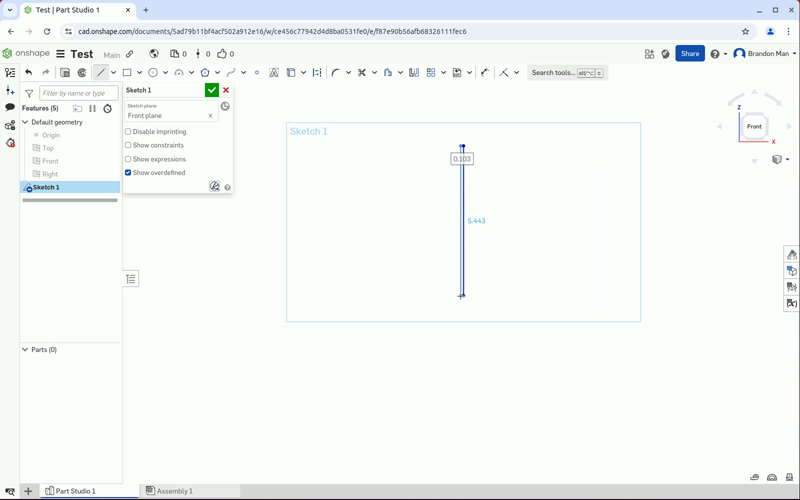
scroll(6)
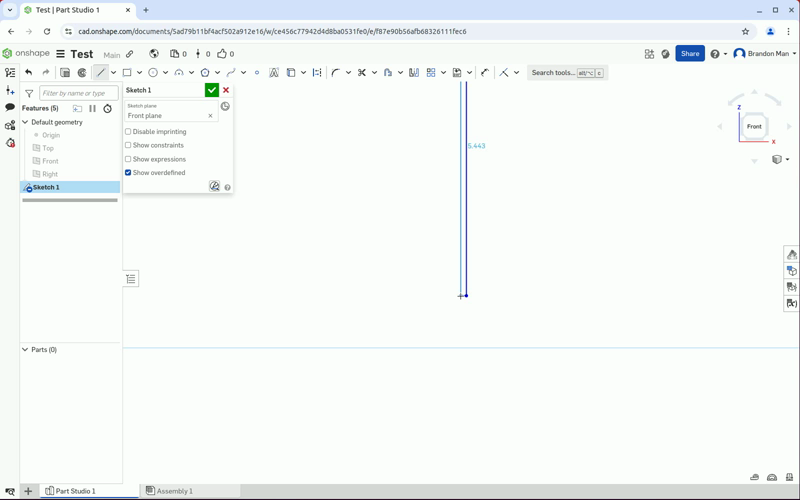
key_up(shift)
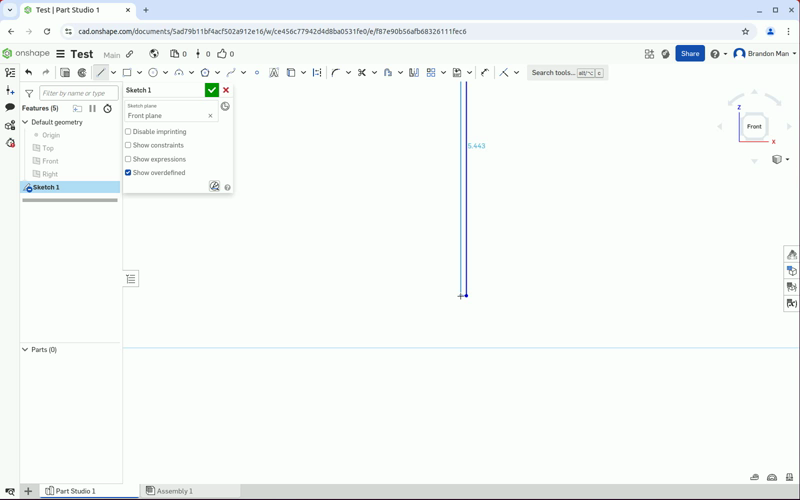
click(460, 295)
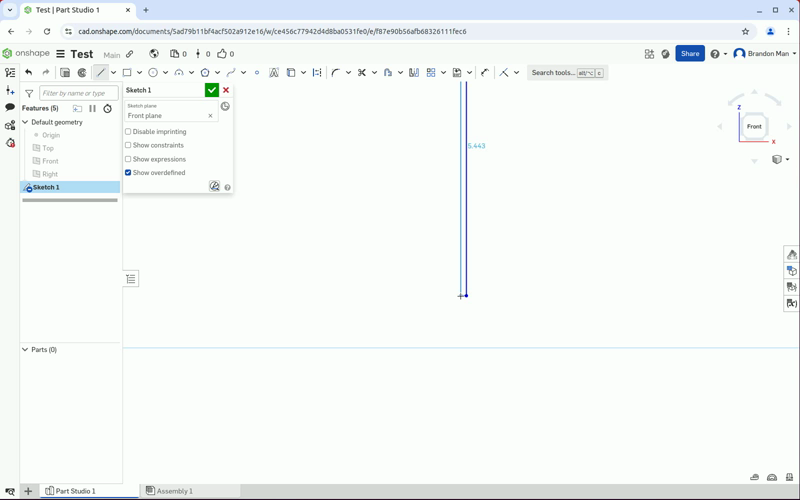
scroll(-6)
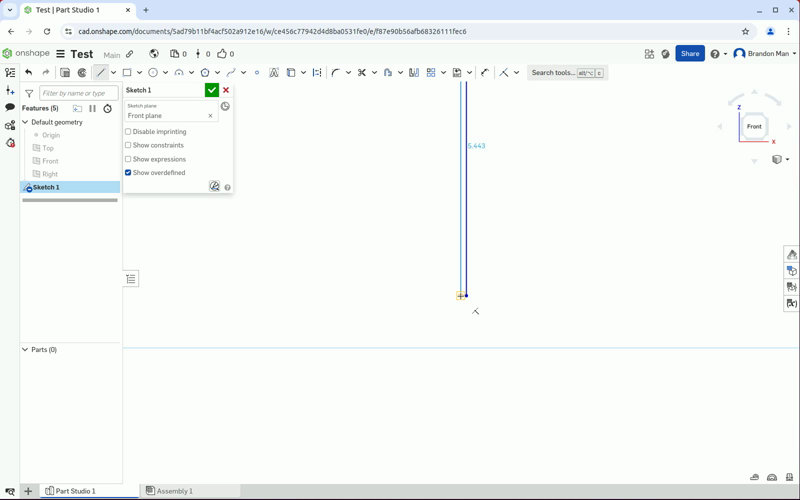
scroll(-6)
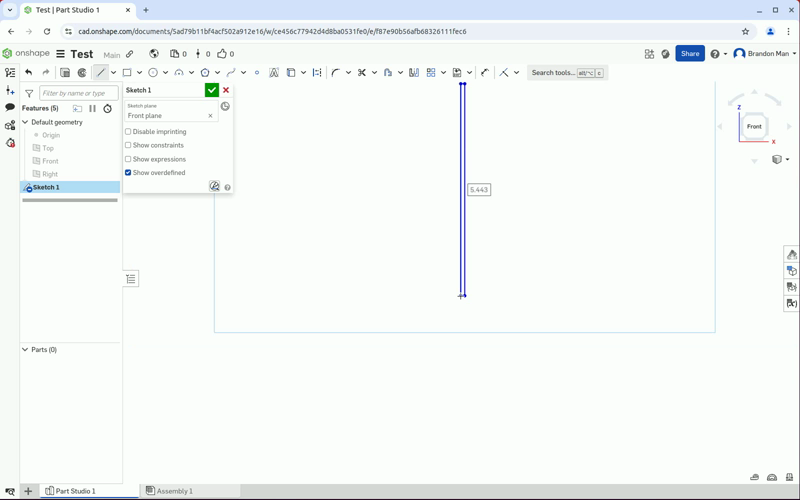
scroll(-6)
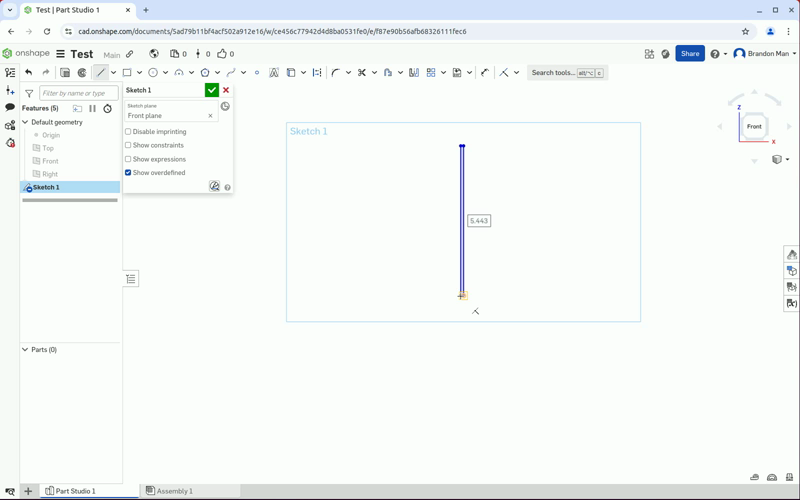
scroll(-6)
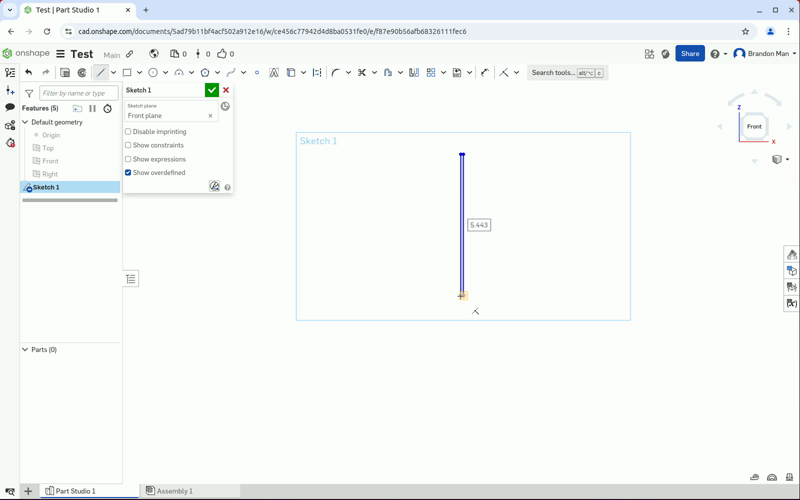
scroll(-6)
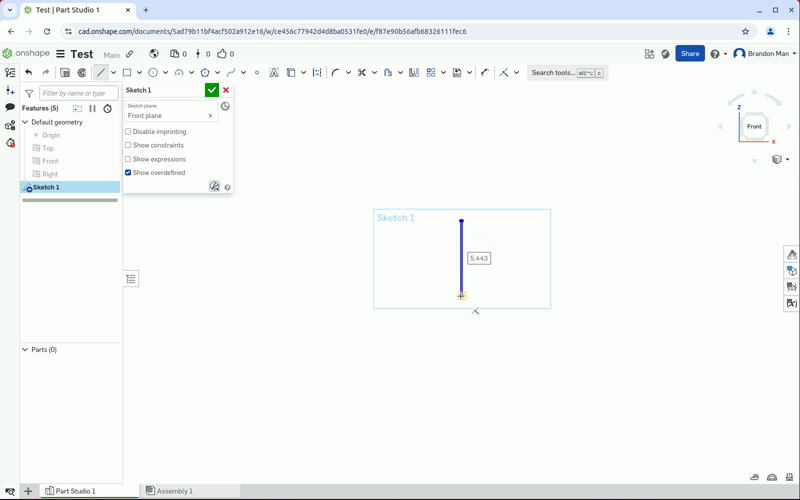
scroll(-6)
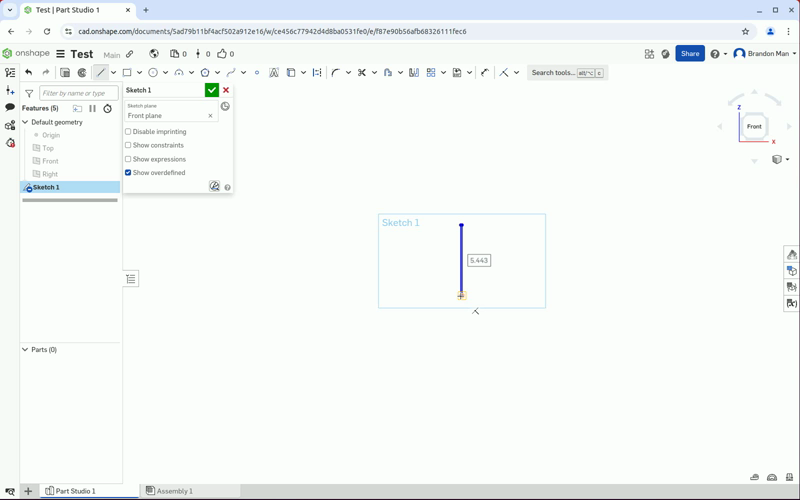
scroll(-6)
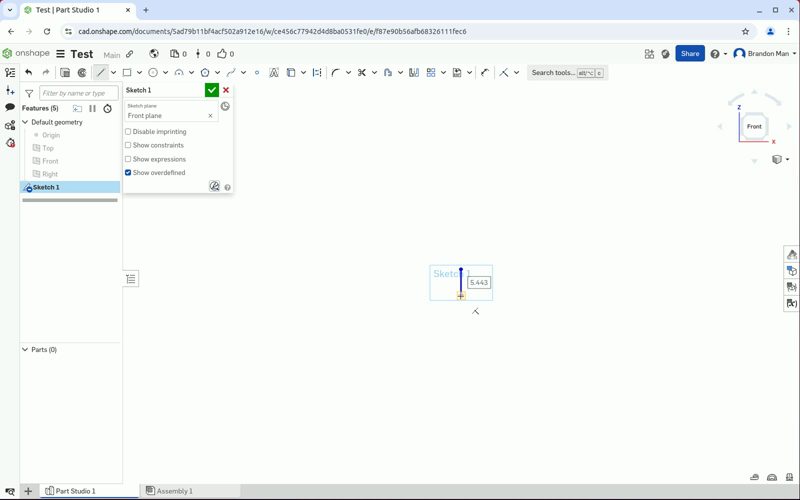
key(esc)
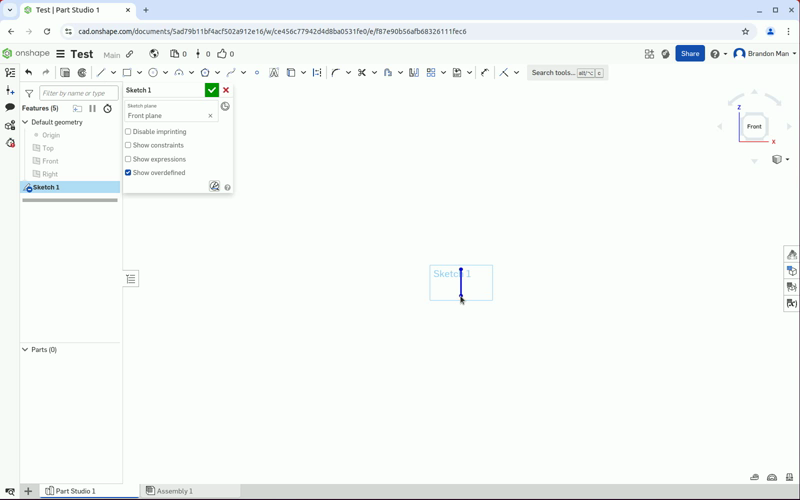
mouse_move(460, 273)
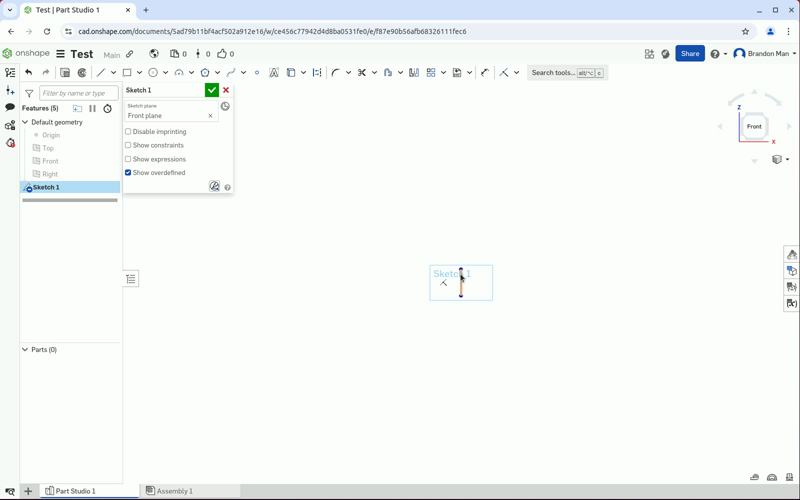
scroll(6)
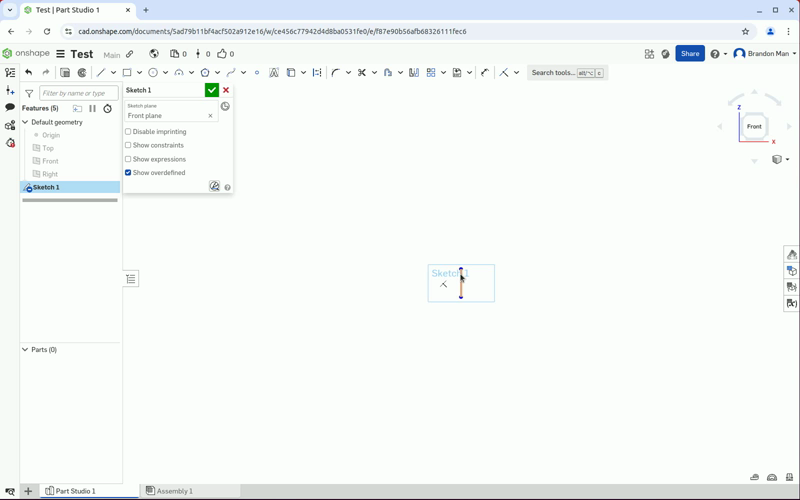
scroll(6)
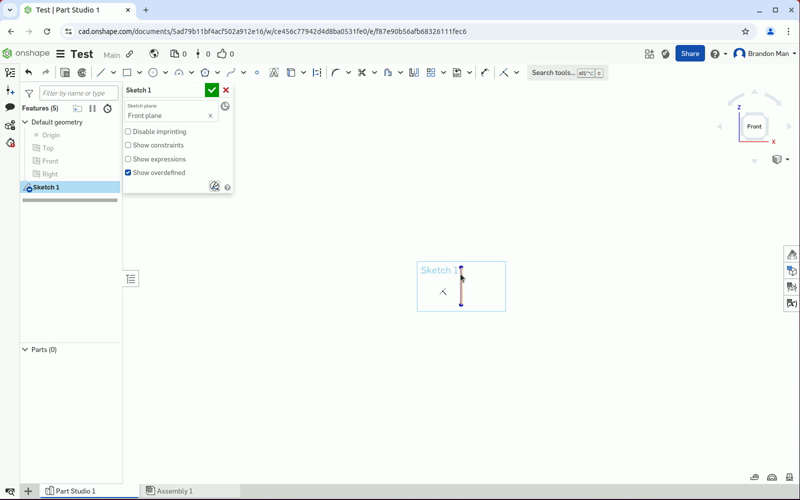
scroll(6)
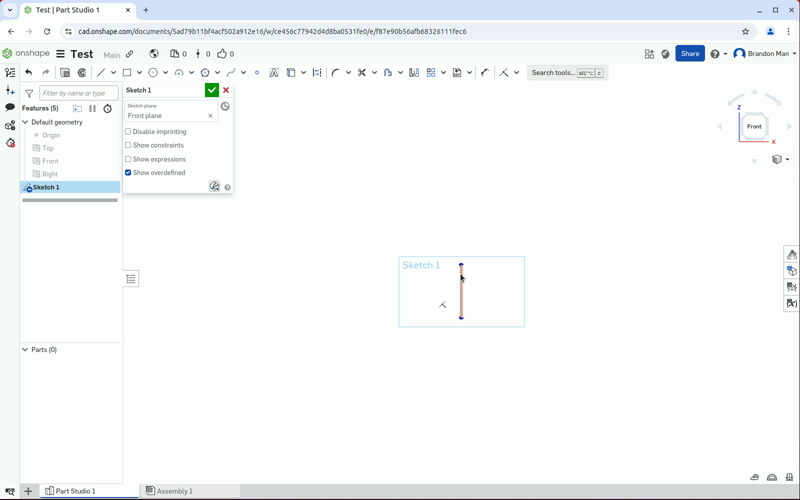
scroll(6)
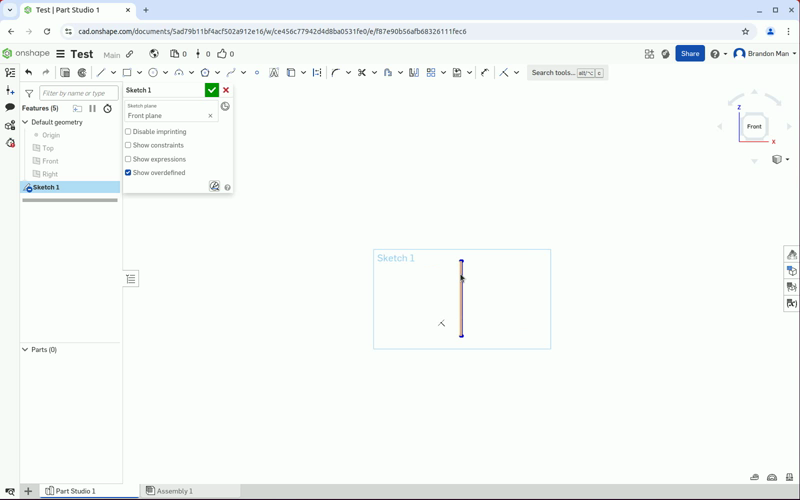
scroll(6)
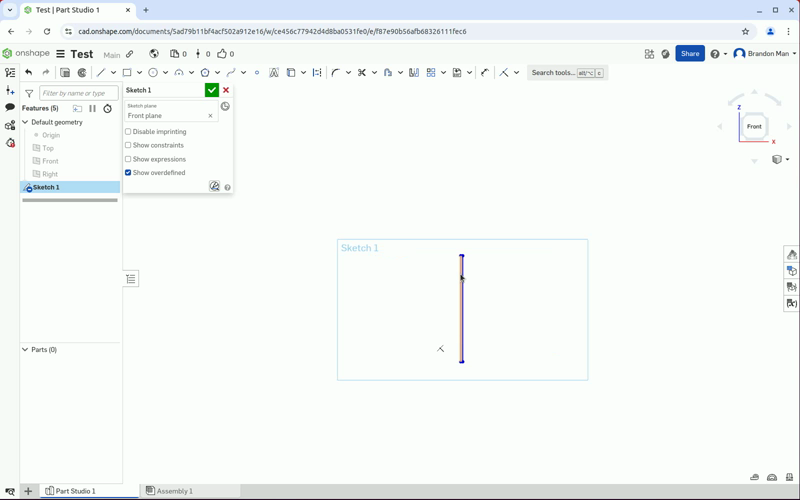
scroll(6)
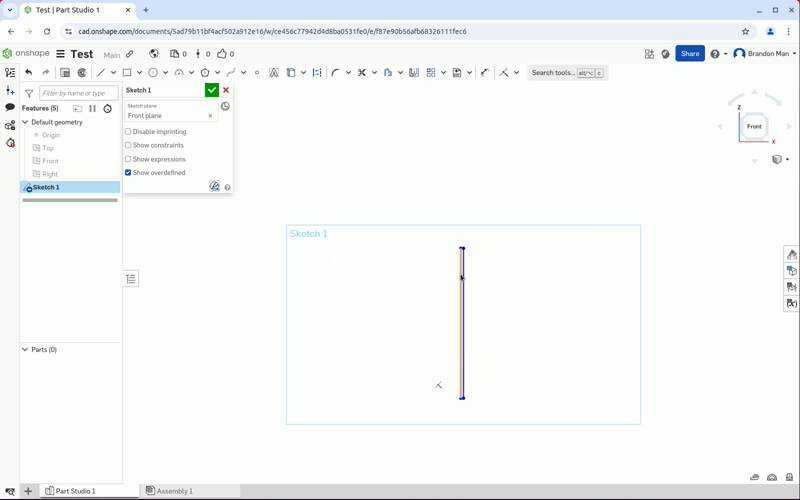
scroll(6)
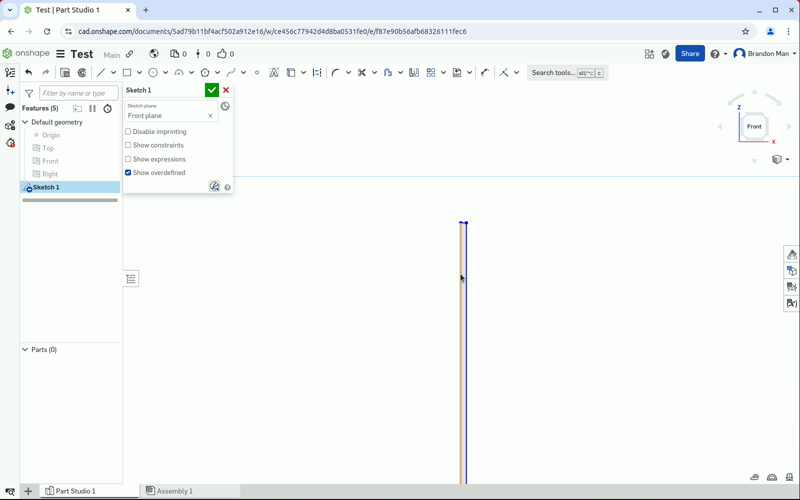
click(460, 273)
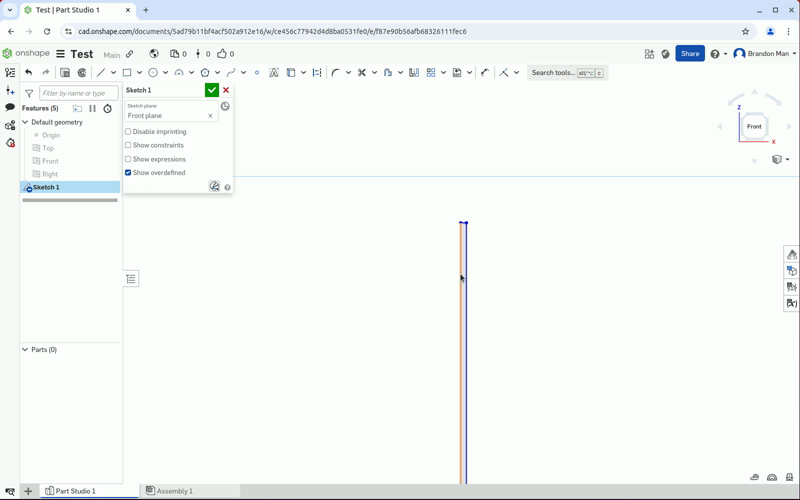
scroll(-6)
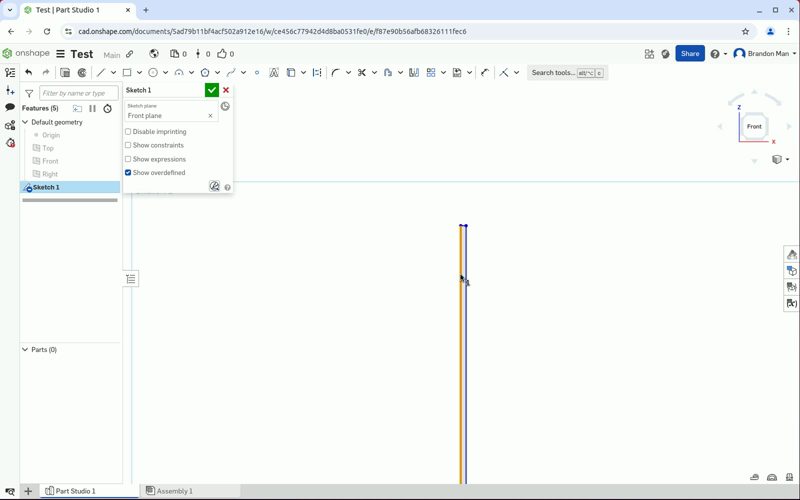
scroll(-6)
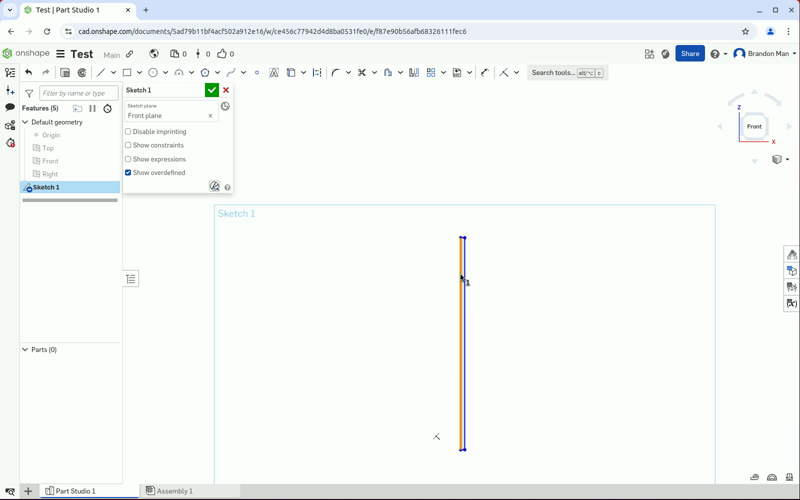
scroll(-6)
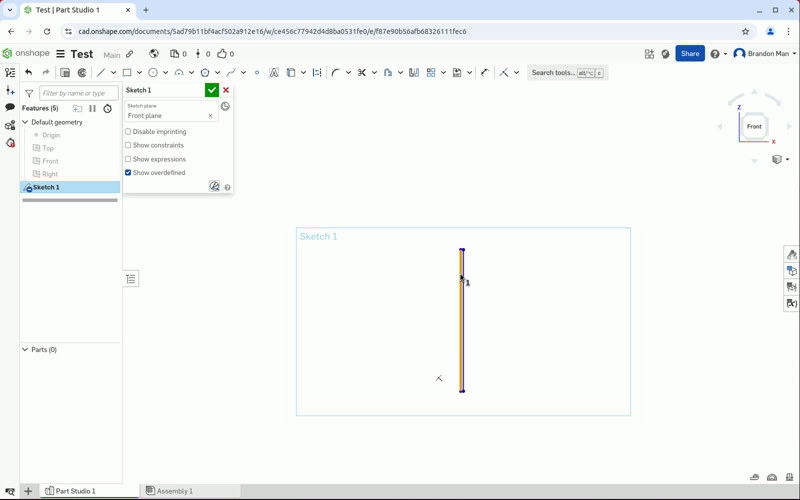
scroll(-6)
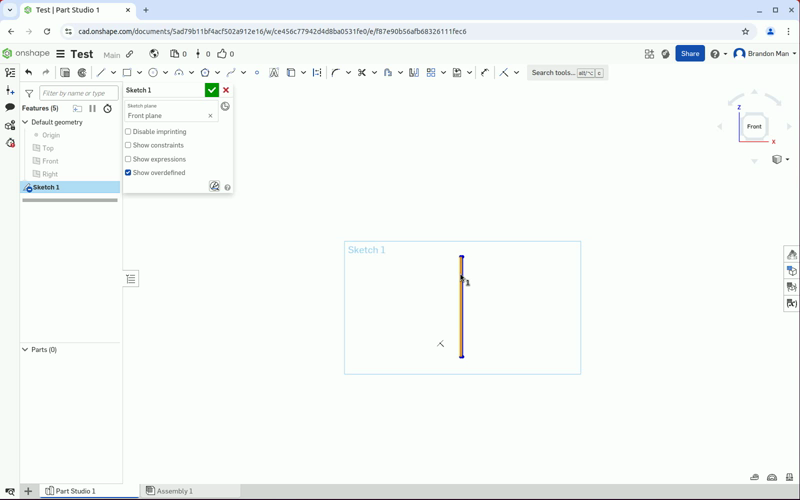
scroll(-6)
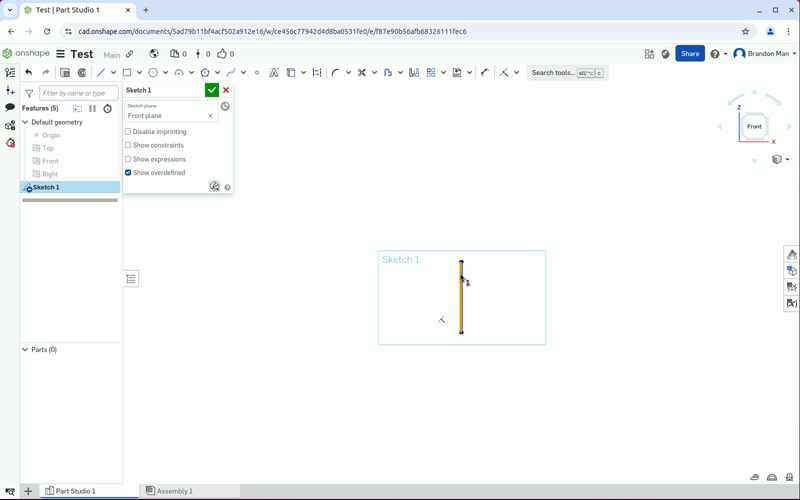
scroll(-6)
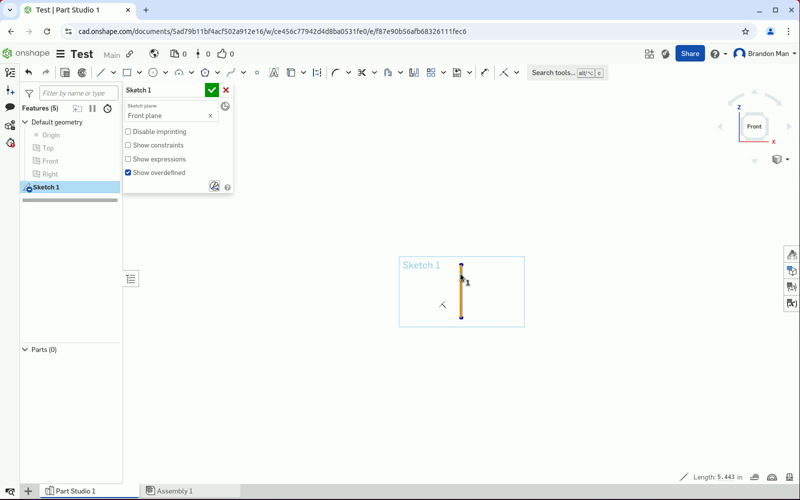
scroll(-6)
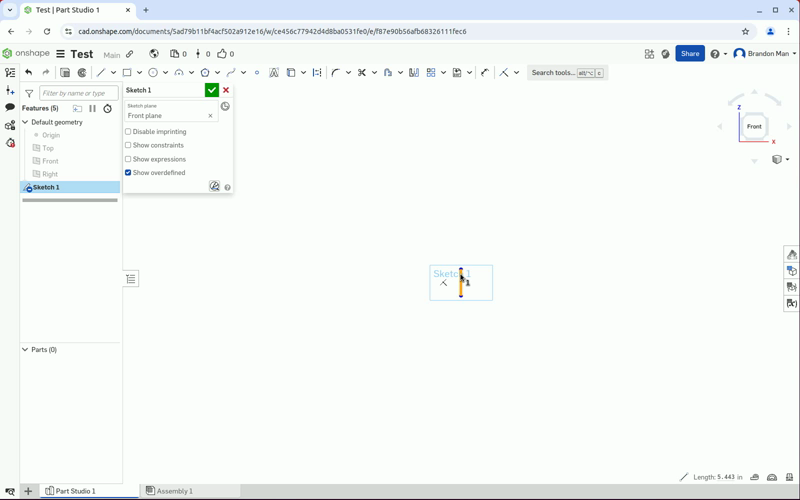
mouse_move(73, 352)
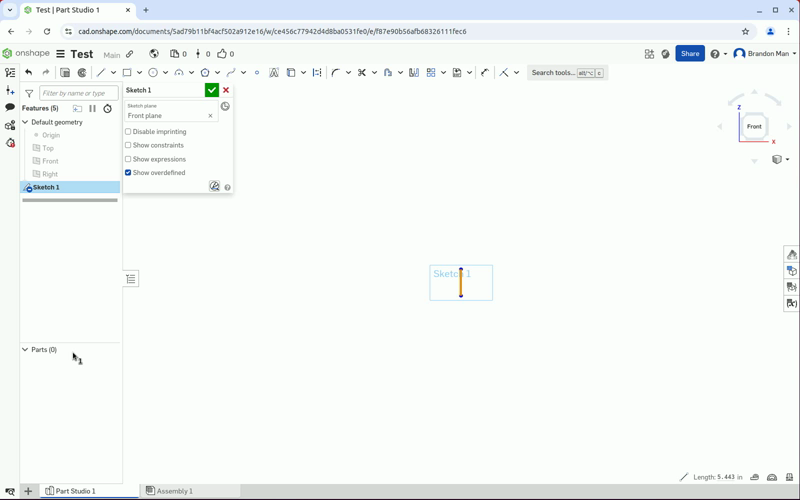
key(shift+y)
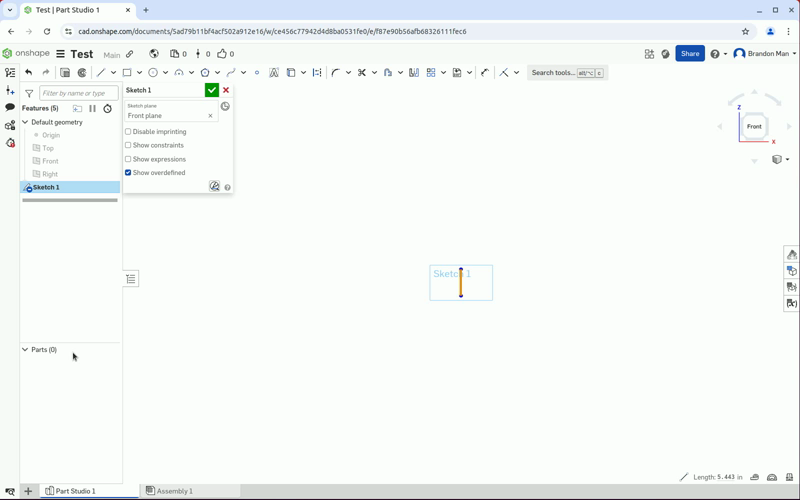
key(shift+e)
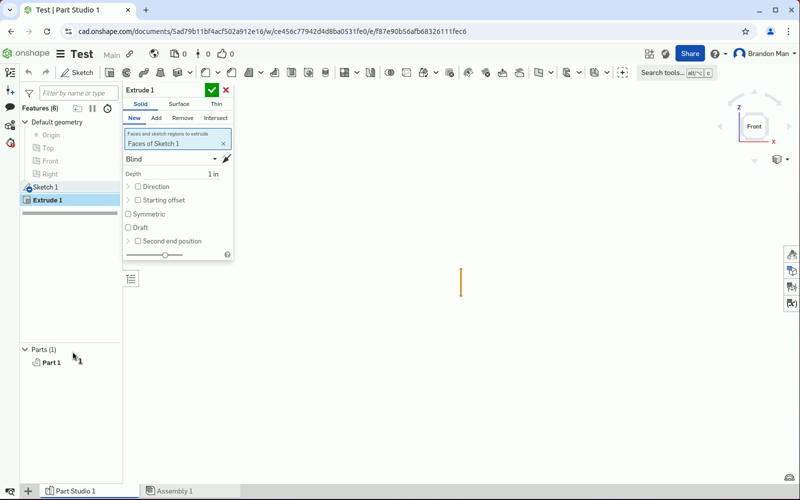
mouse_move(143, 106)
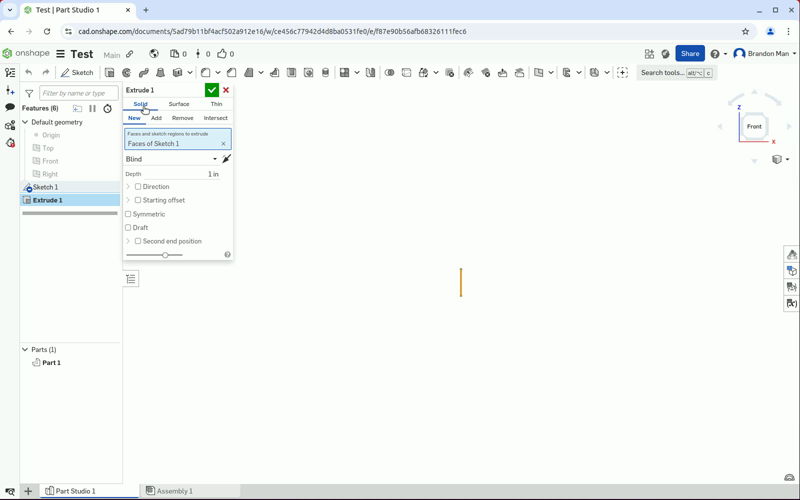
click(143, 106)
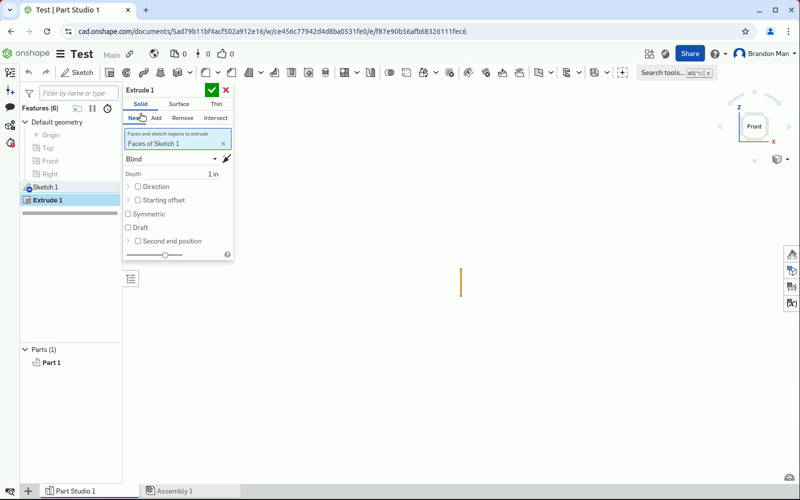
mouse_move(137, 120)
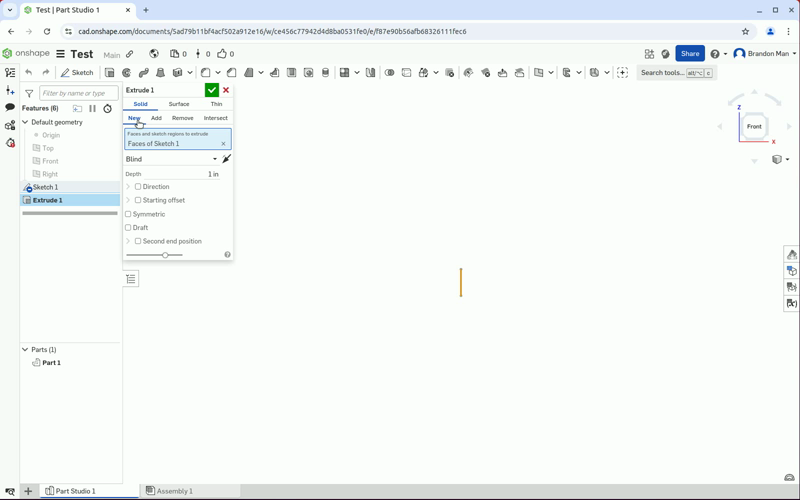
click(137, 120)
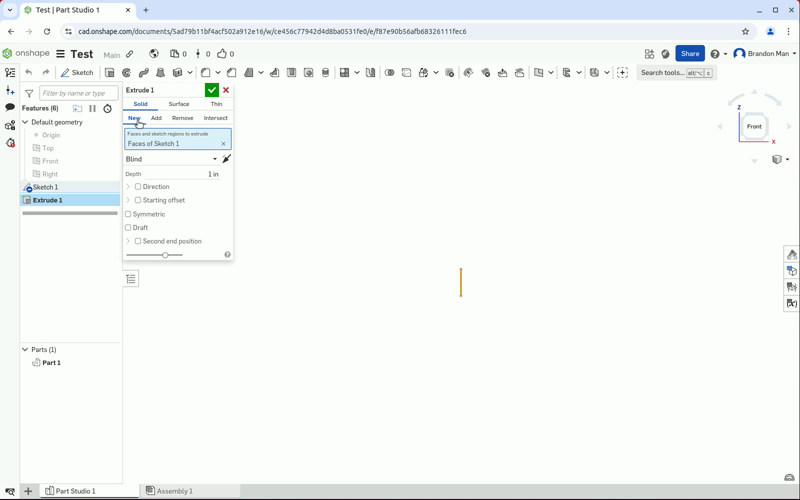
key(tab, 4)
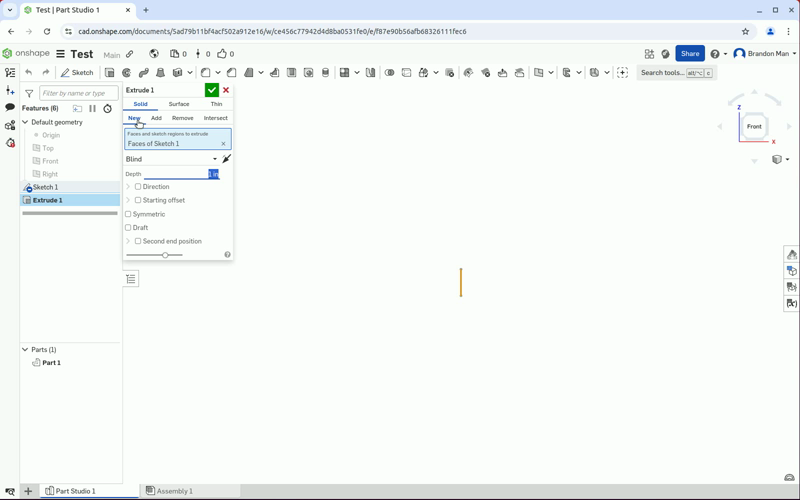
text(23.108)
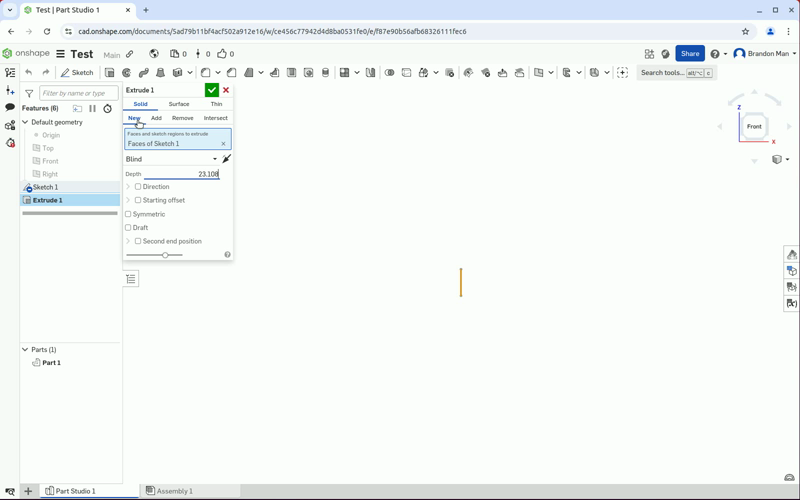
key(enter)
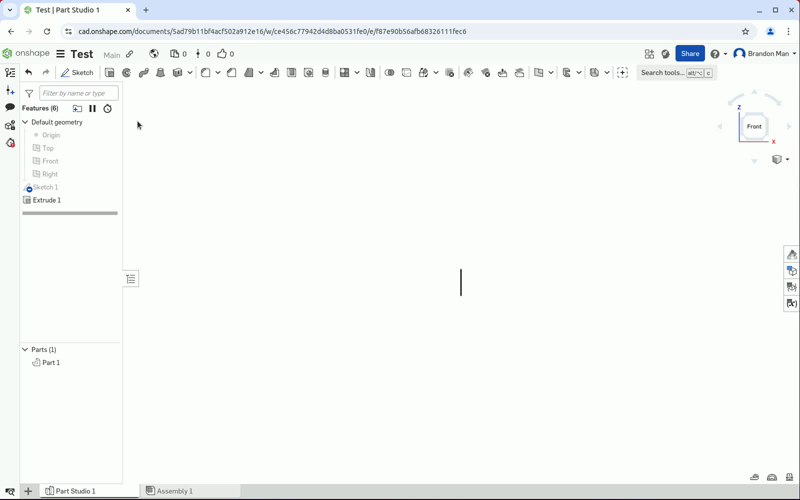
key(shift+h)
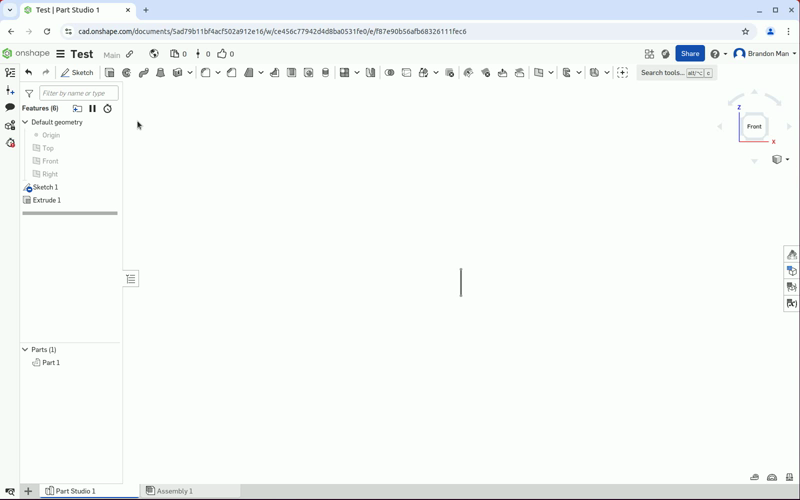
key(shift+h)
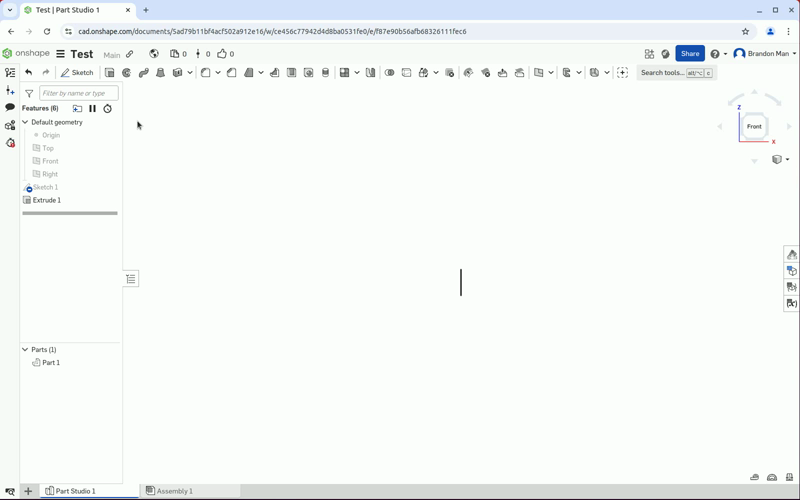
mouse_move(73, 189)
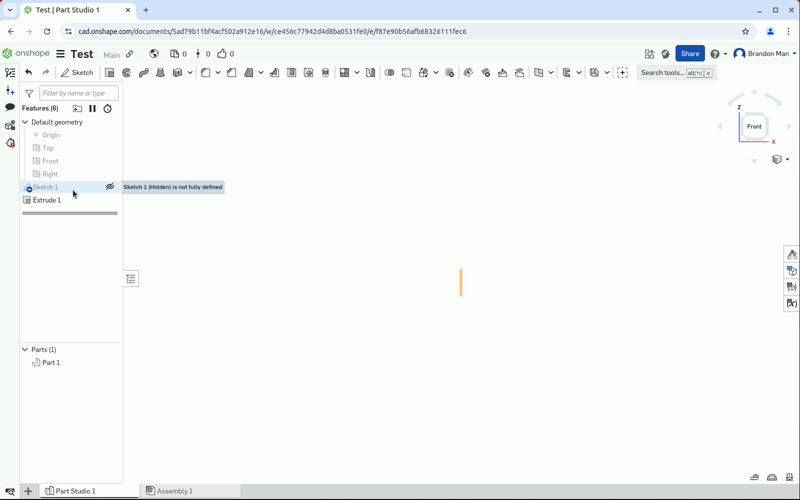
click(73, 189)
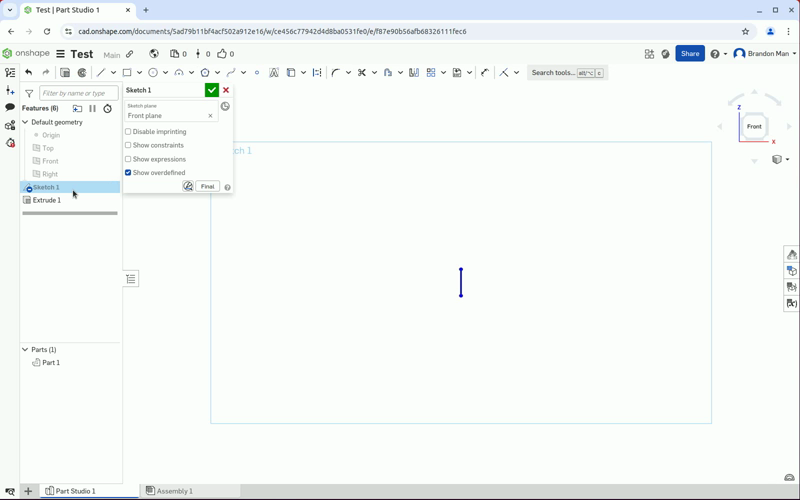
mouse_move(229, 92)
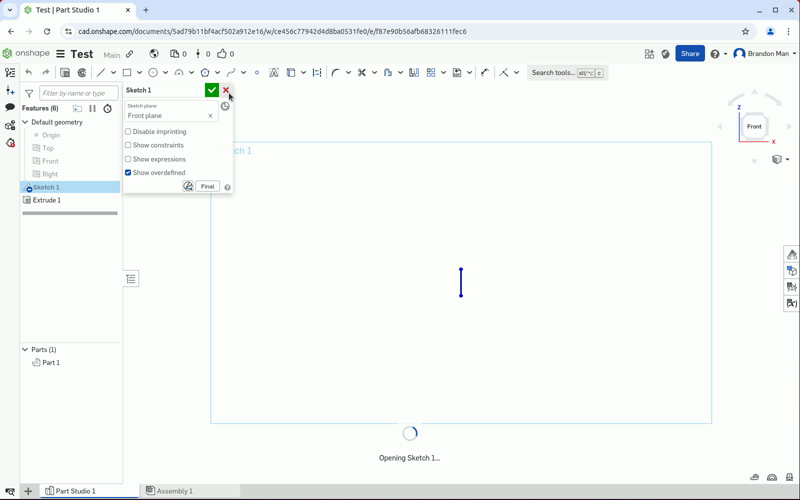
click(229, 92)
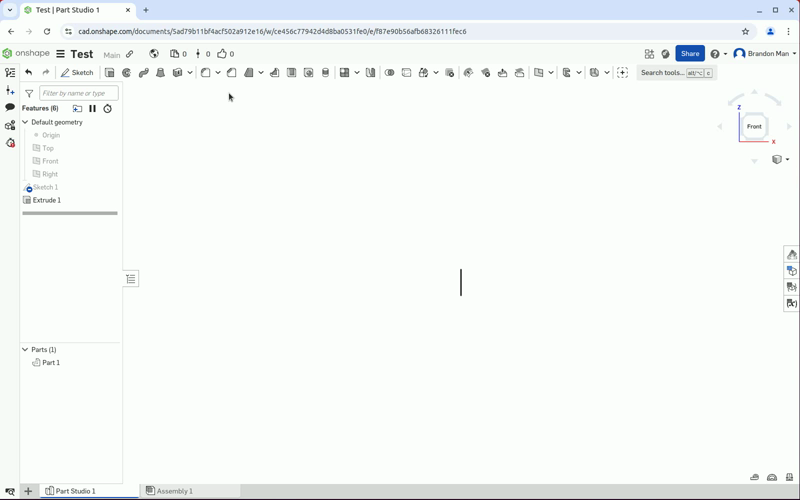
mouse_move(73, 352)
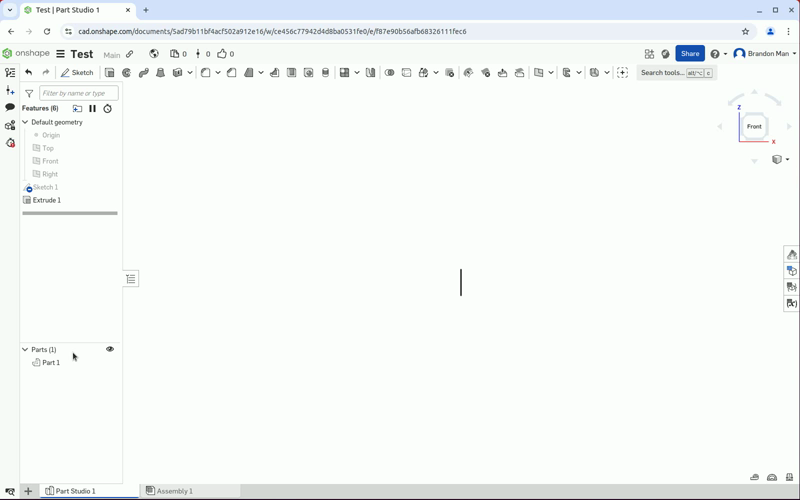
key(y)
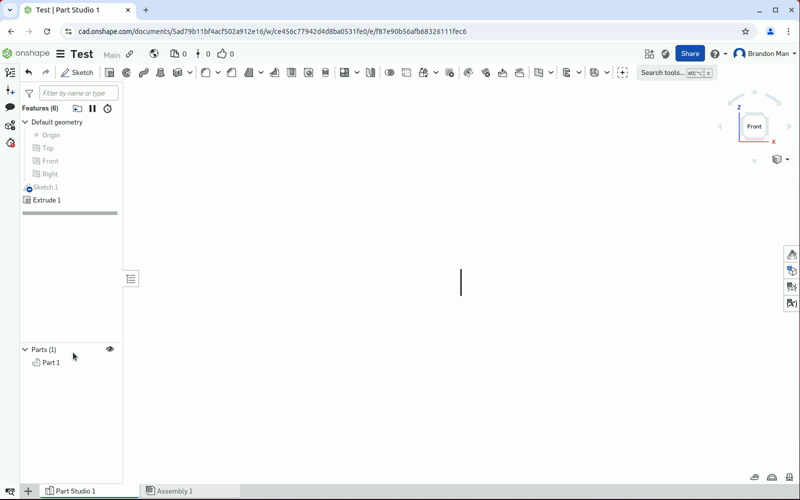
key(shift+p)
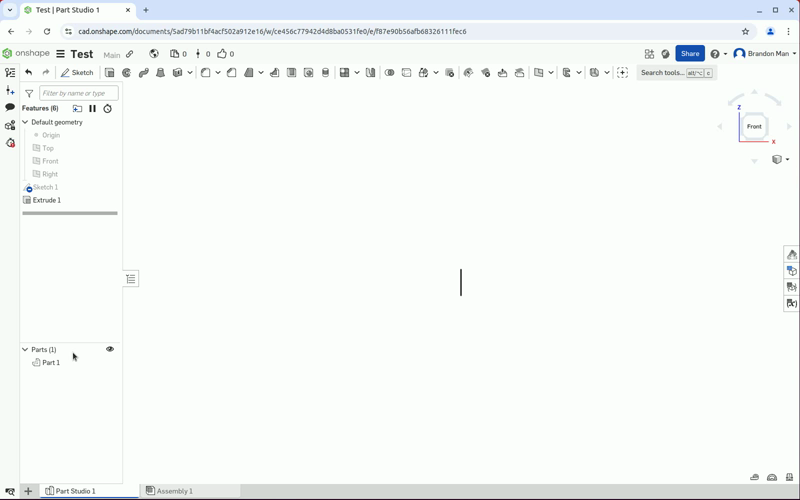
key(space)
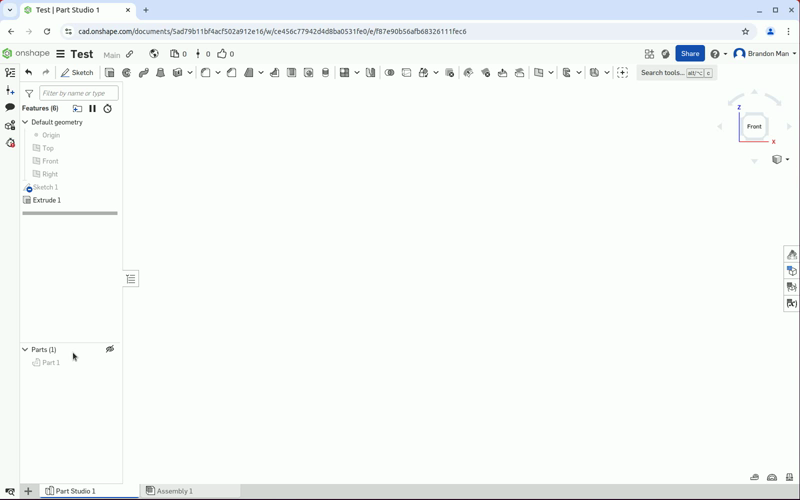
key_down(shift)
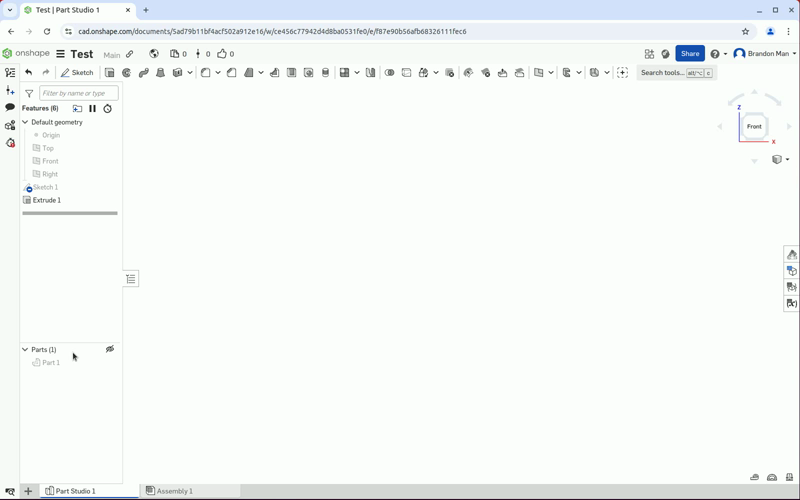
key(left)
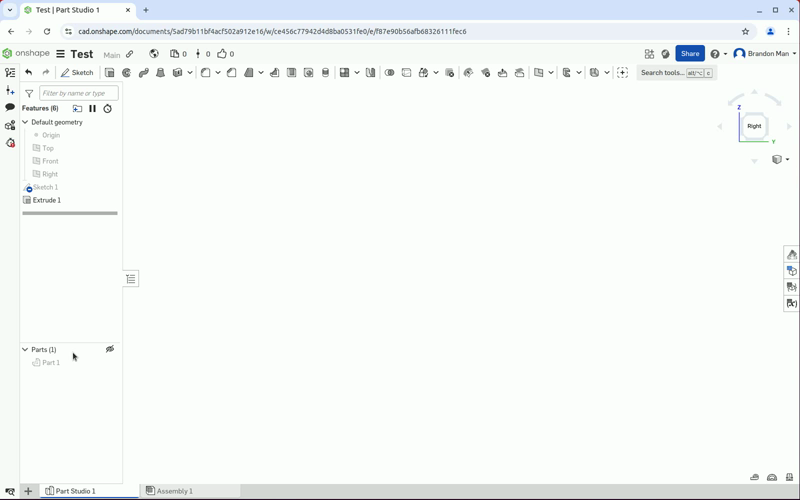
key_up(shift)
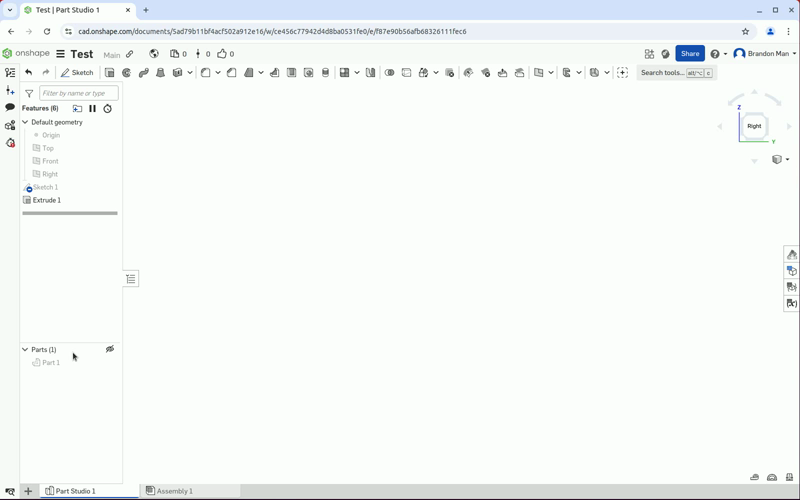
mouse_move(73, 352)
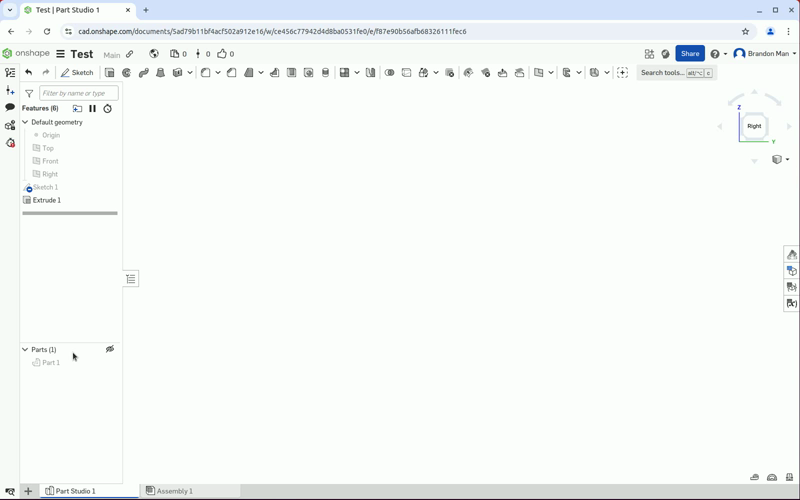
key(shift+y)
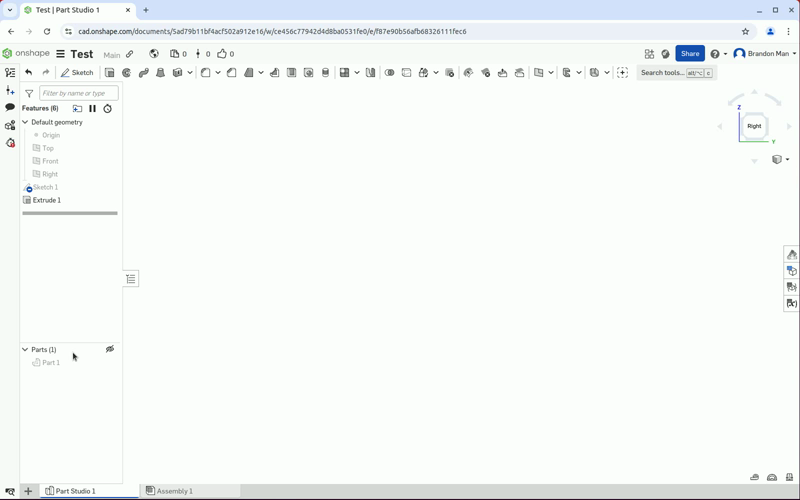
key(shift+s)
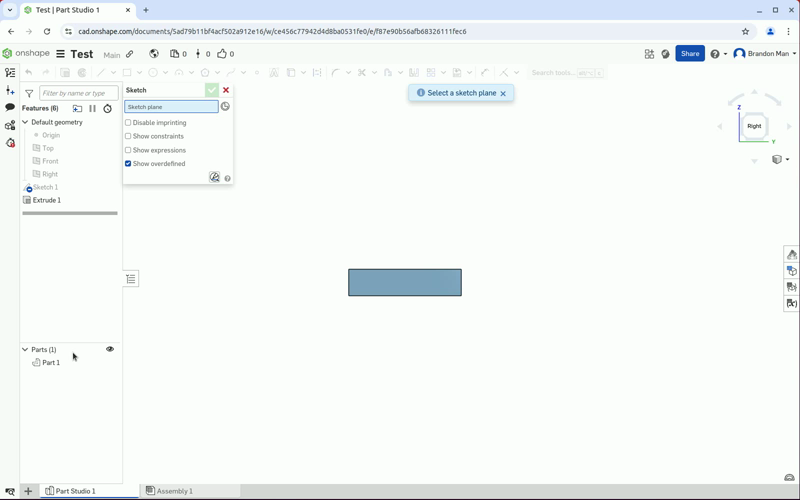
mouse_move(73, 176)
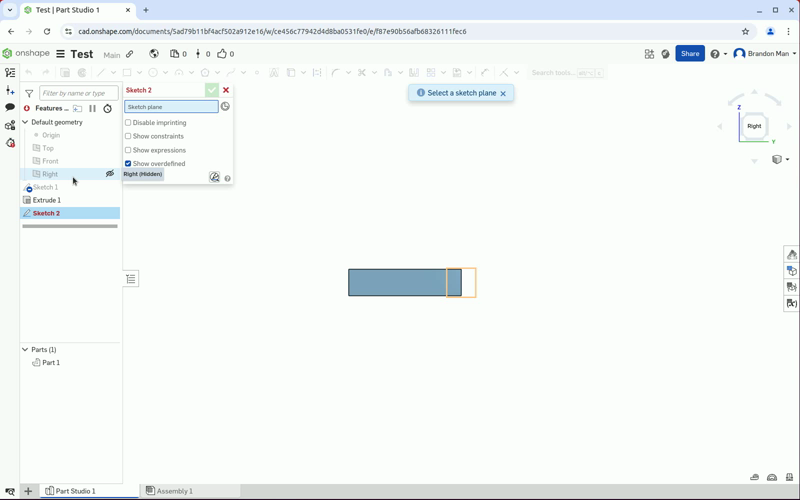
click(73, 176)
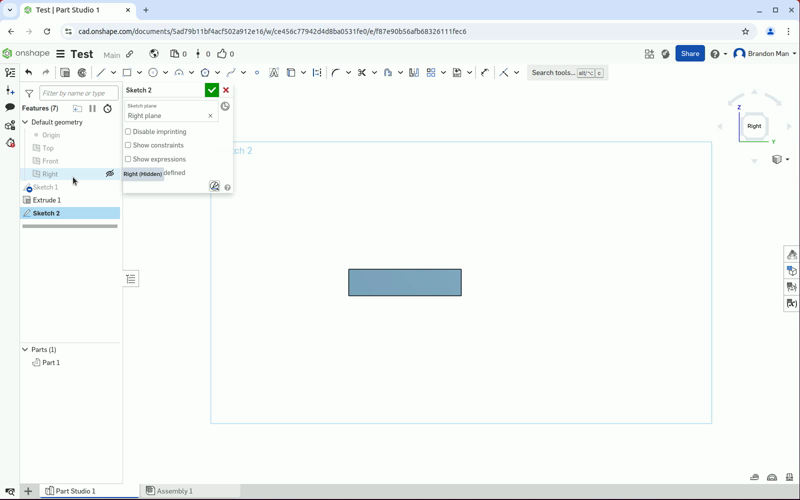
mouse_move(73, 352)
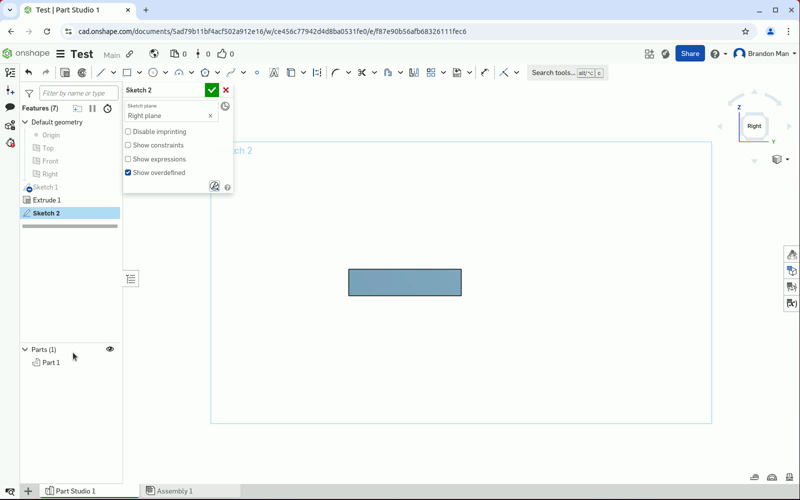
key(y)
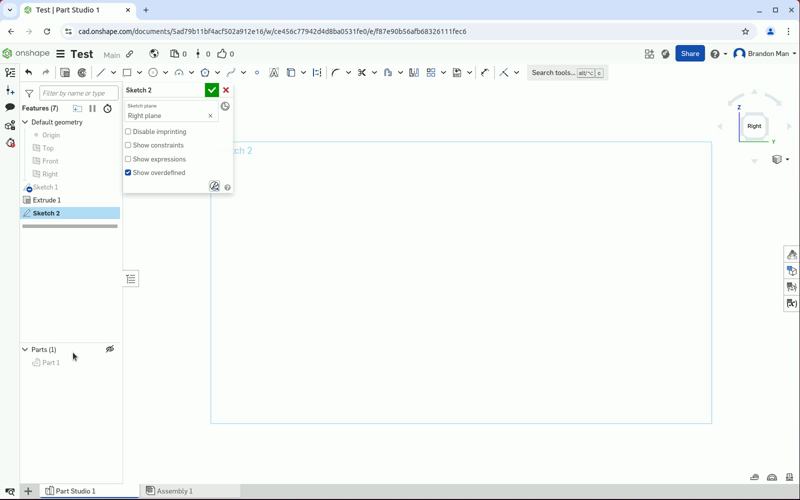
key(l)
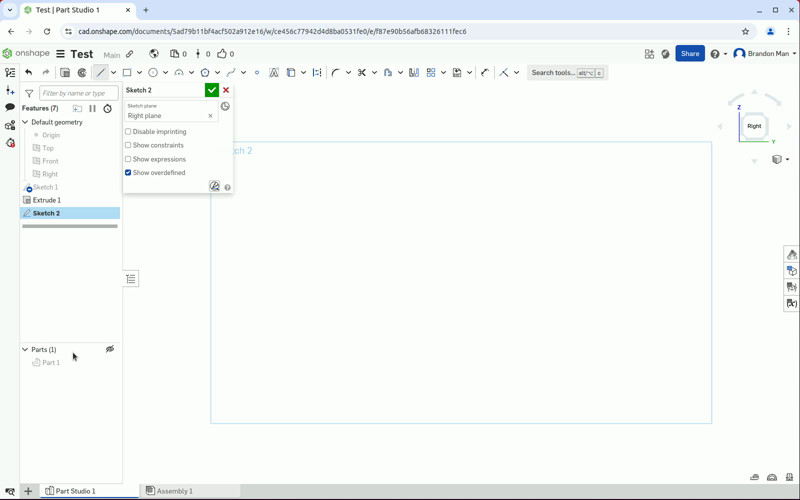
key_down(shift)
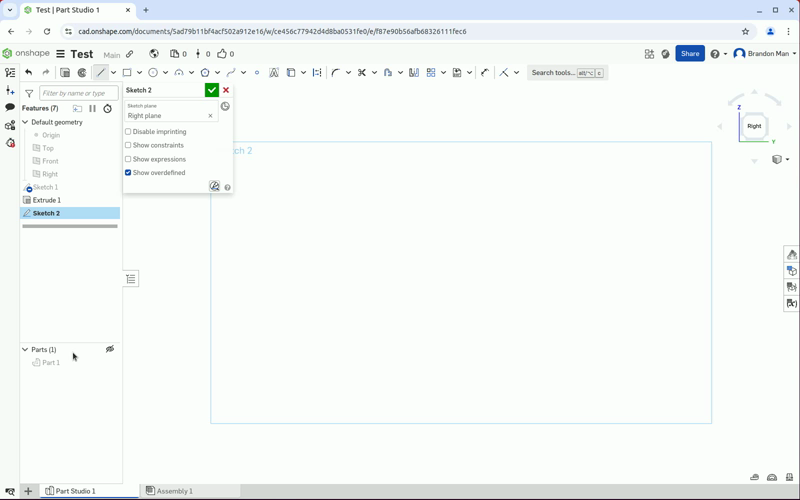
mouse_move(458, 270)
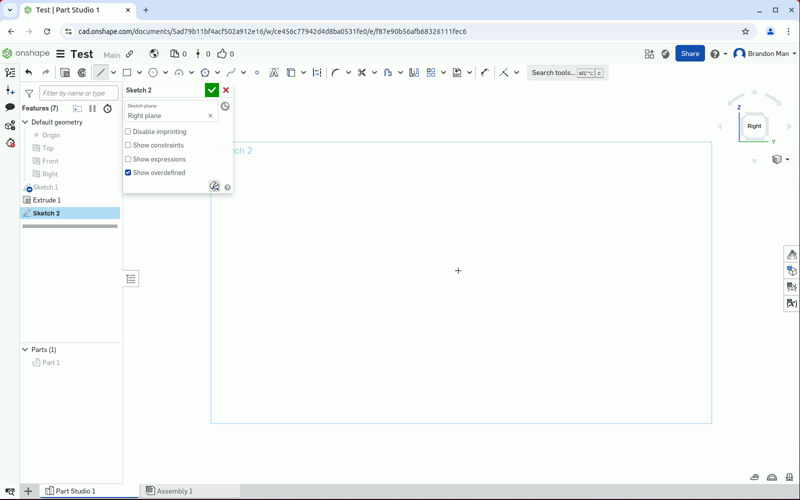
click(458, 270)
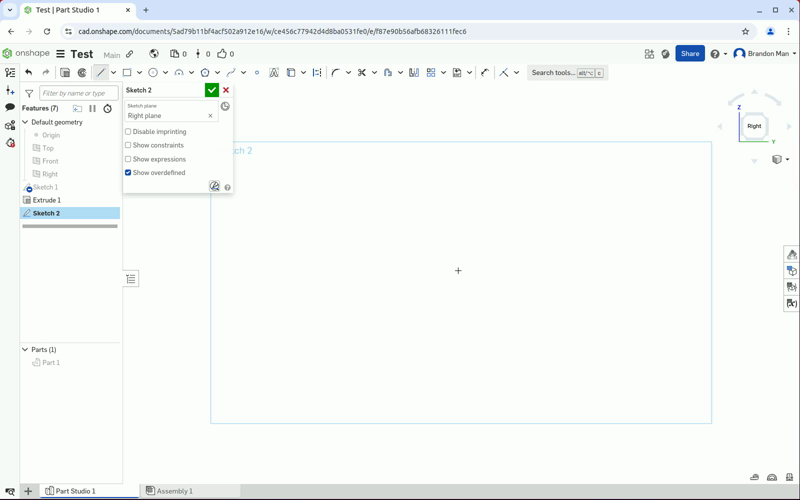
key_up(shift)
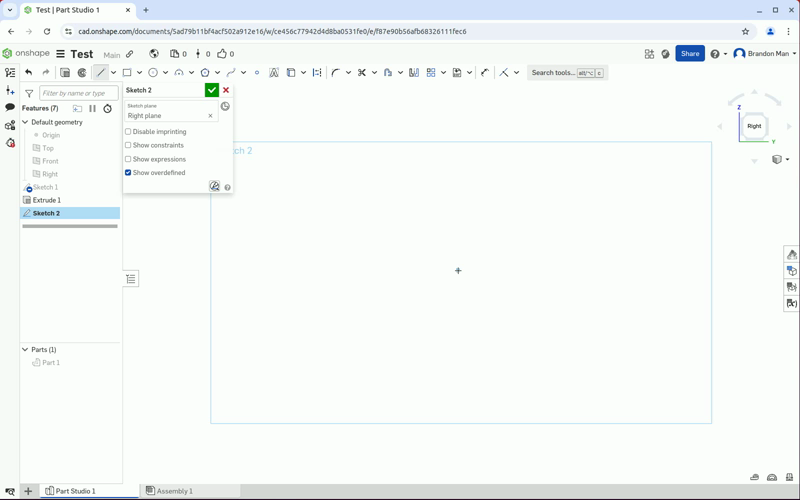
key_down(shift)
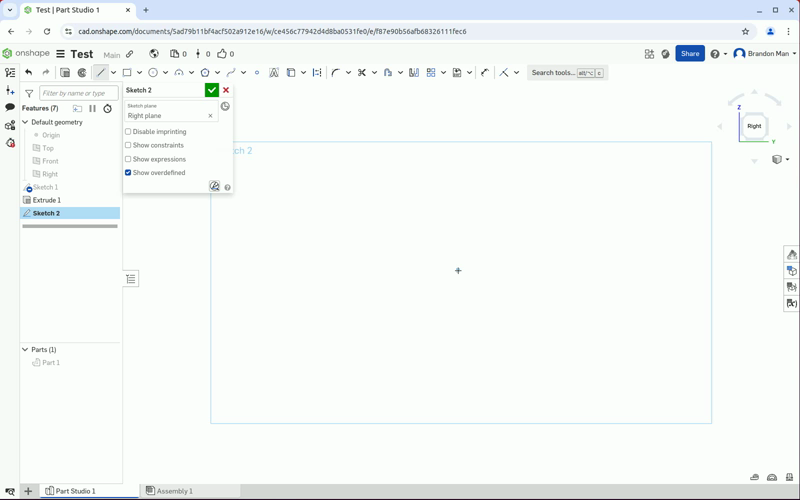
mouse_move(488, 270)
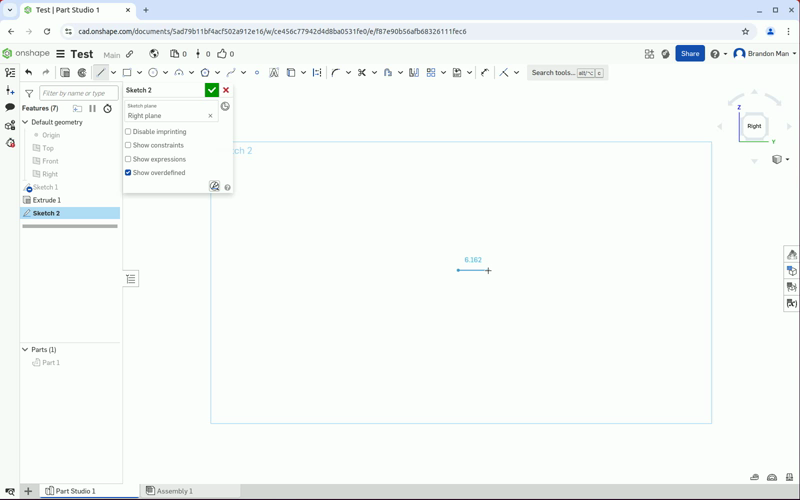
mouse_move(461, 270)
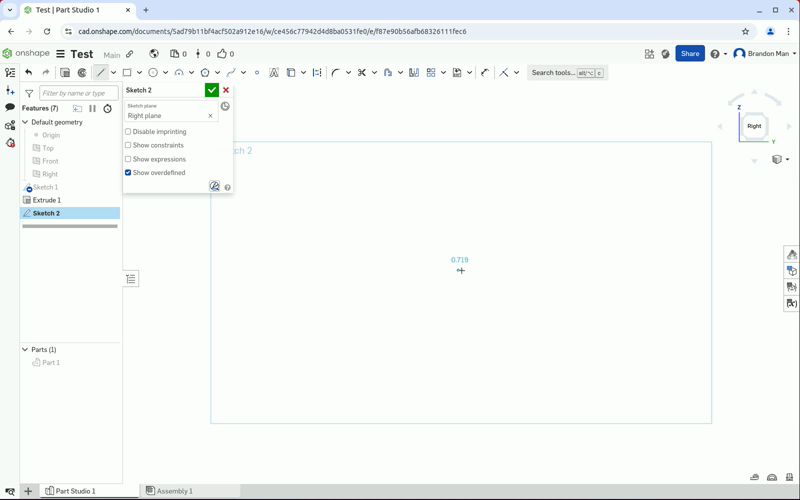
scroll(6)
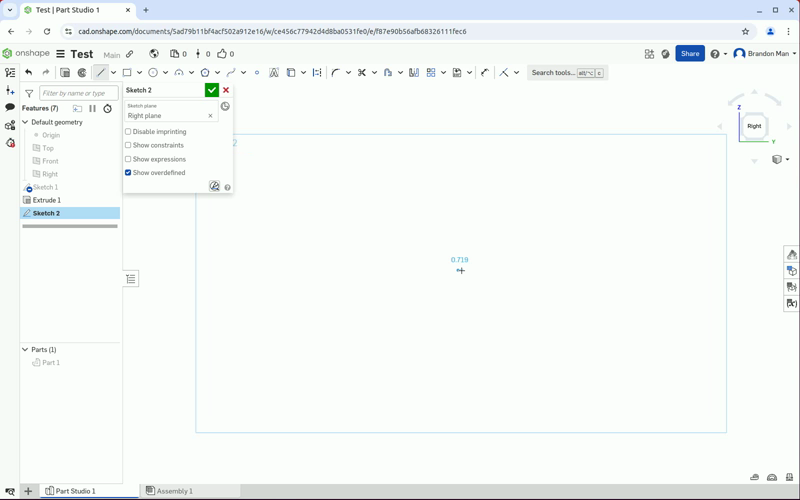
scroll(6)
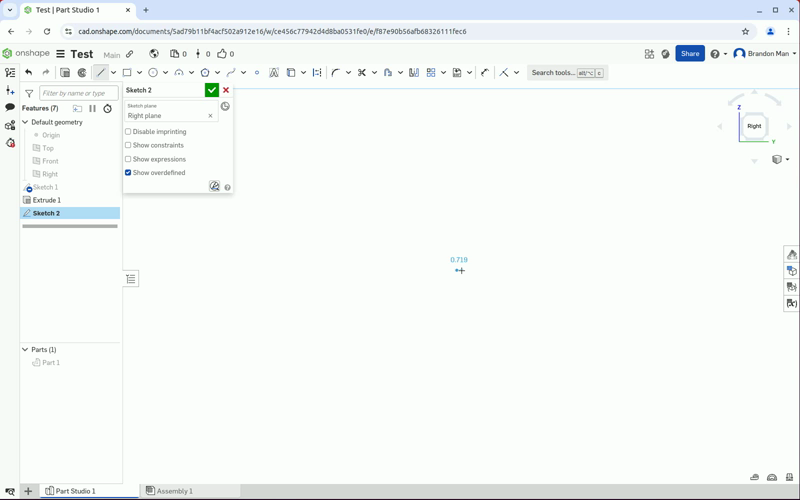
scroll(6)
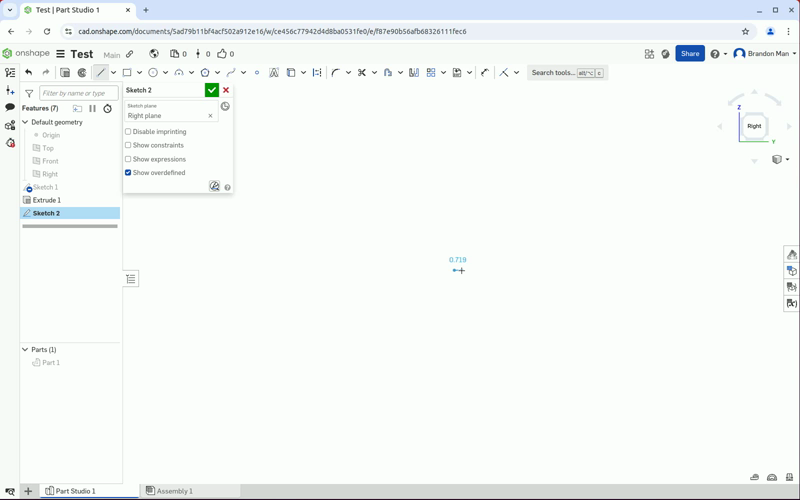
scroll(6)
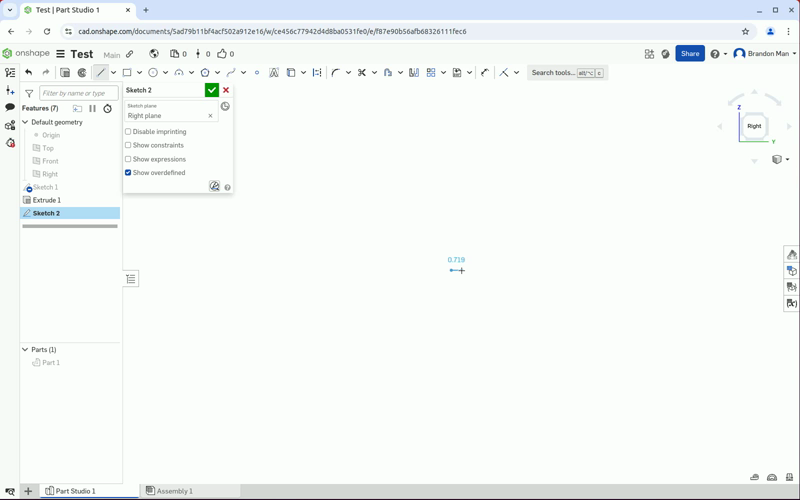
scroll(6)
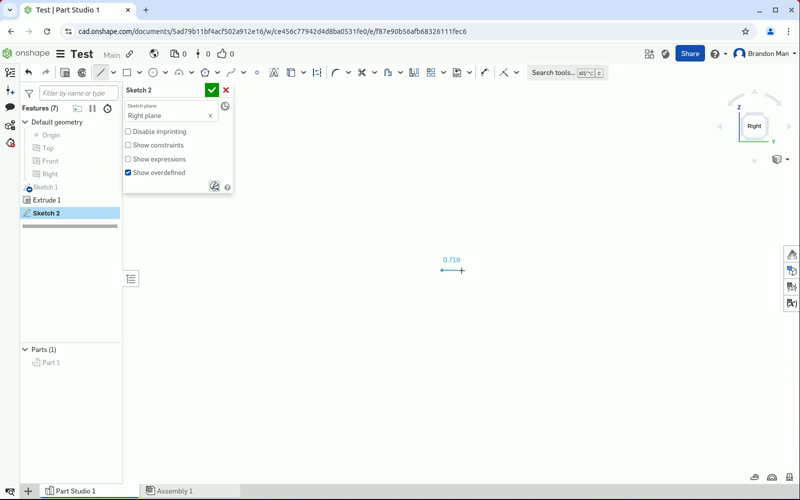
scroll(6)
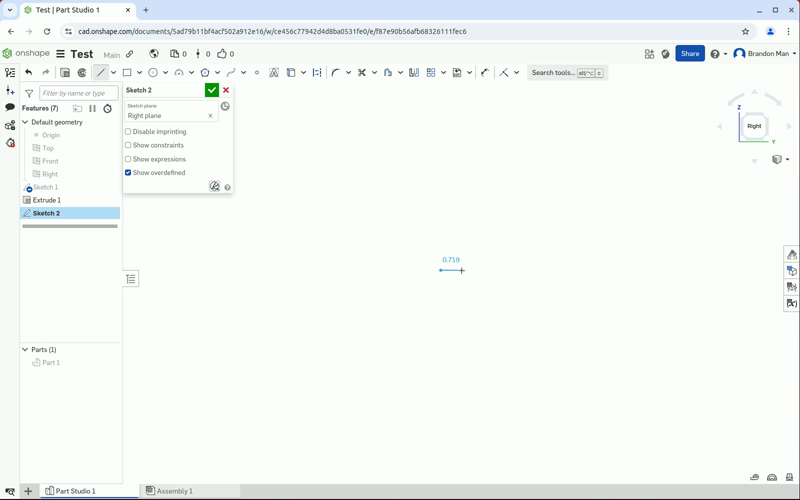
scroll(6)
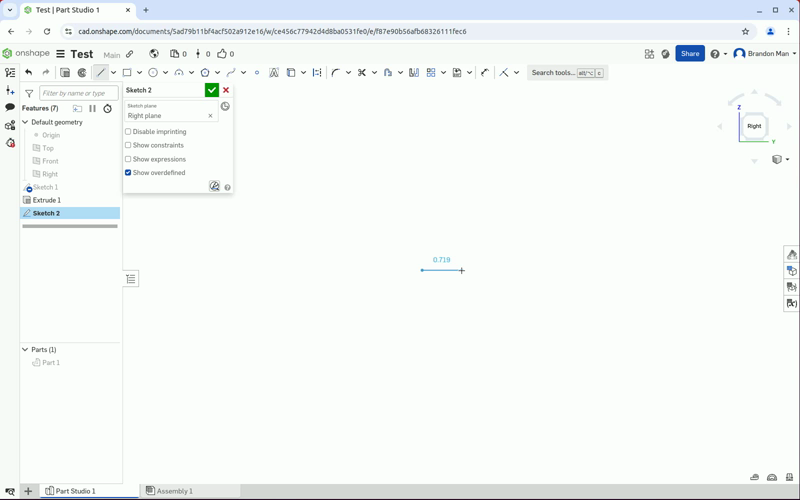
click(461, 270)
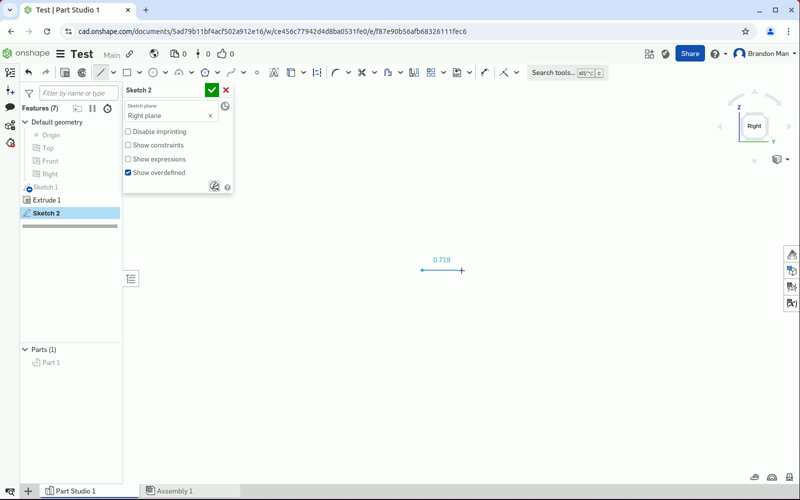
scroll(-6)
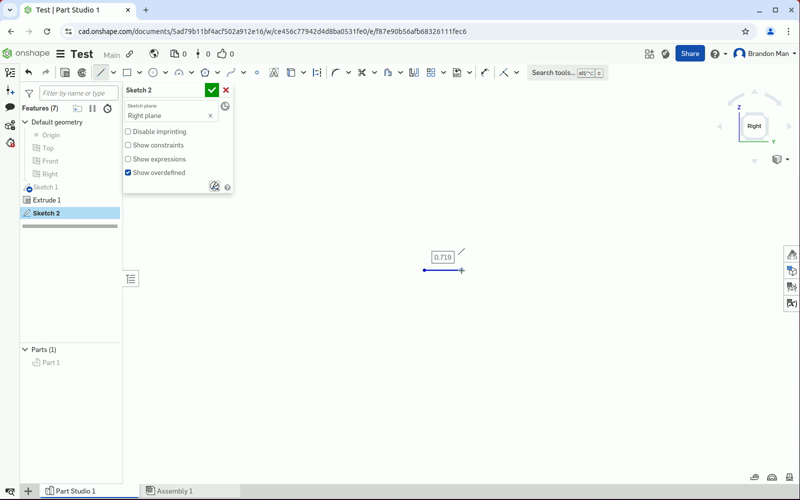
scroll(-6)
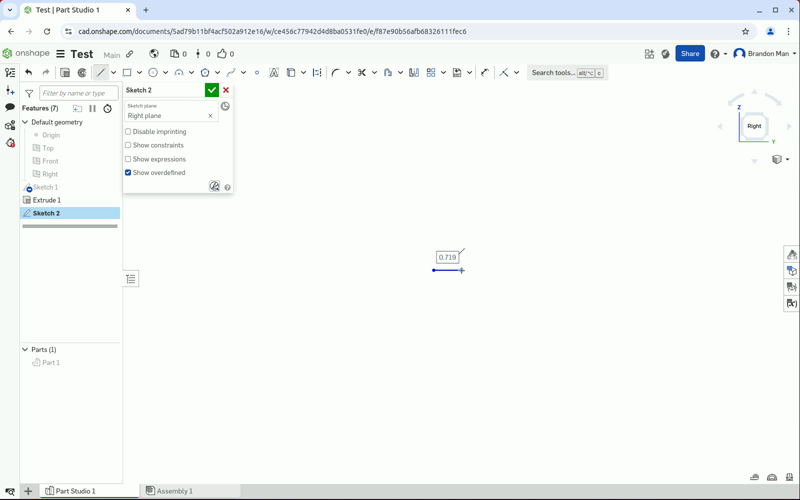
scroll(-6)
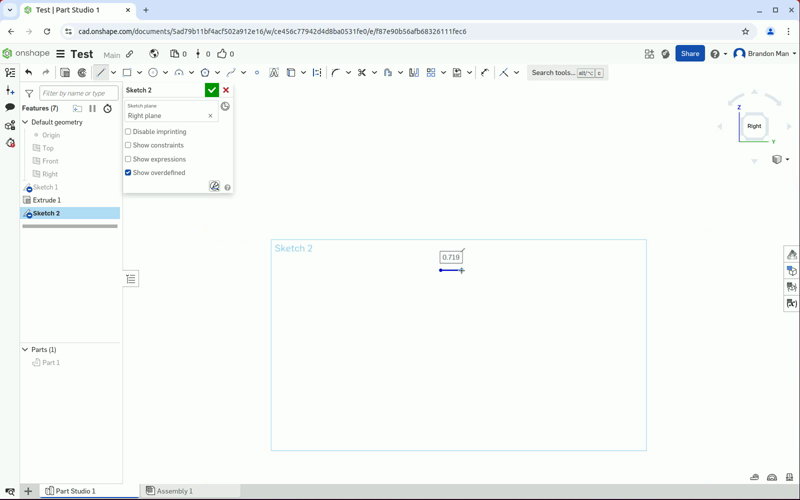
scroll(-6)
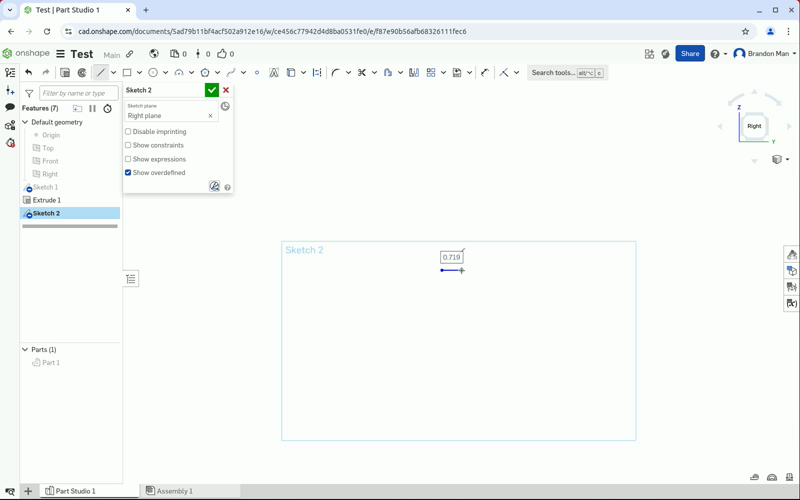
scroll(-6)
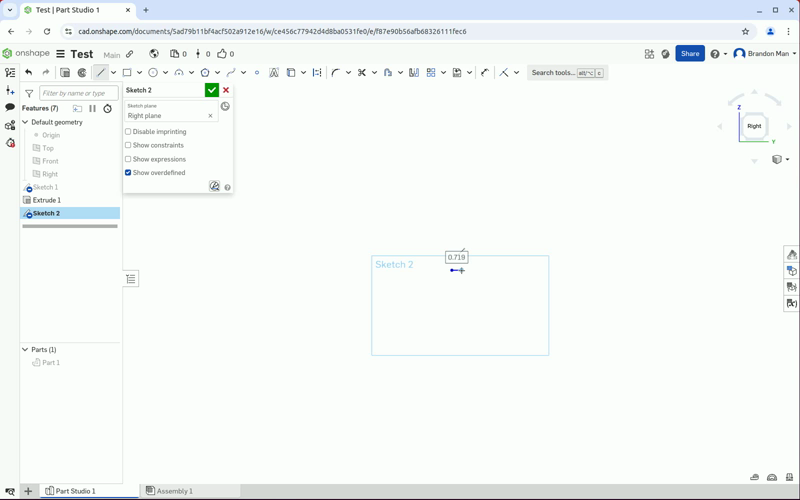
scroll(-6)
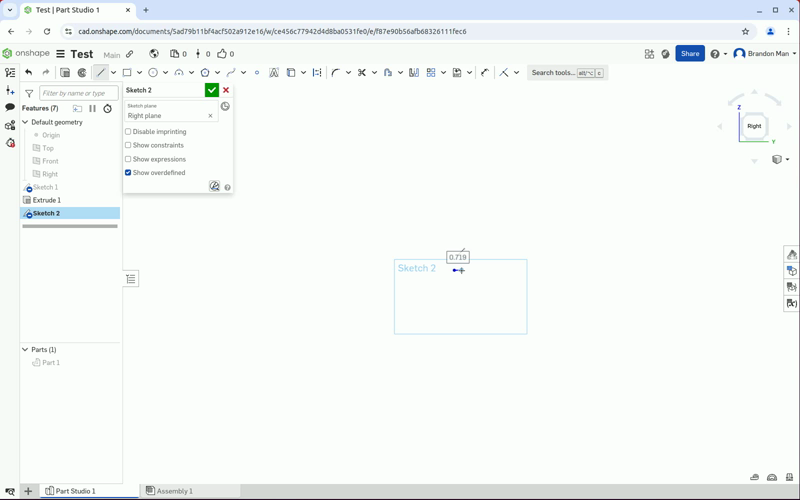
scroll(-6)
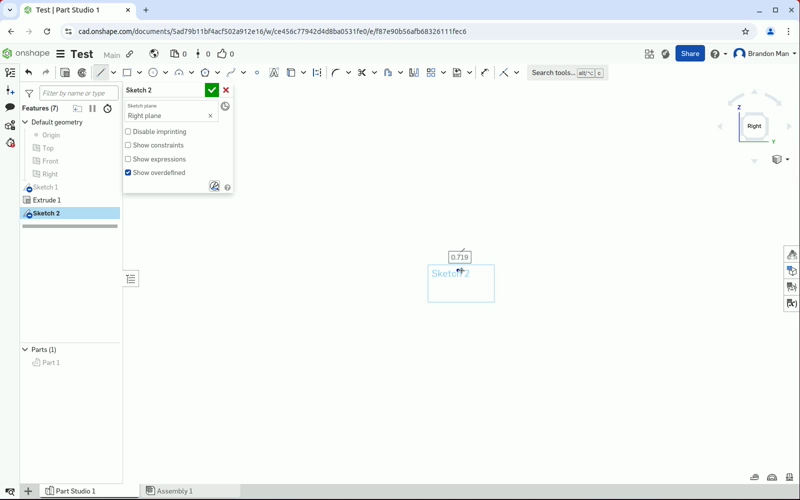
key_up(shift)
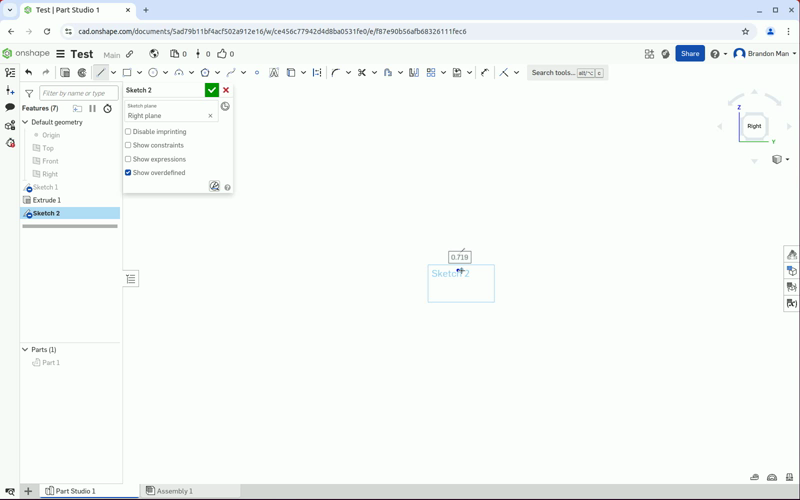
key_down(shift)
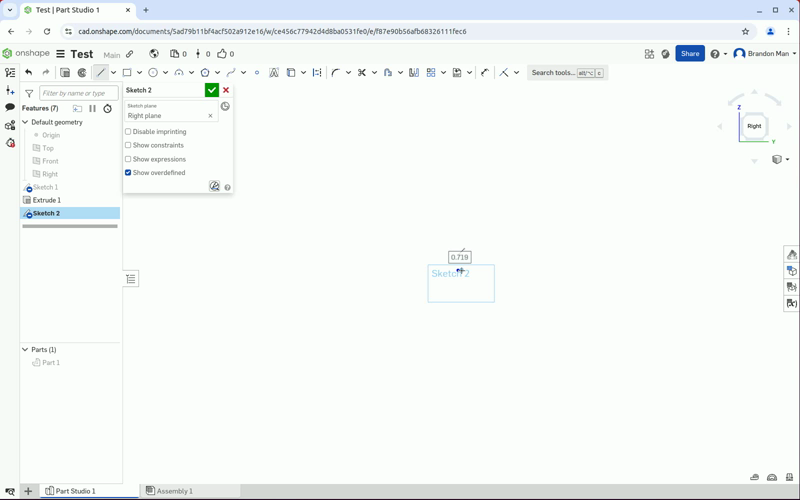
mouse_move(492, 270)
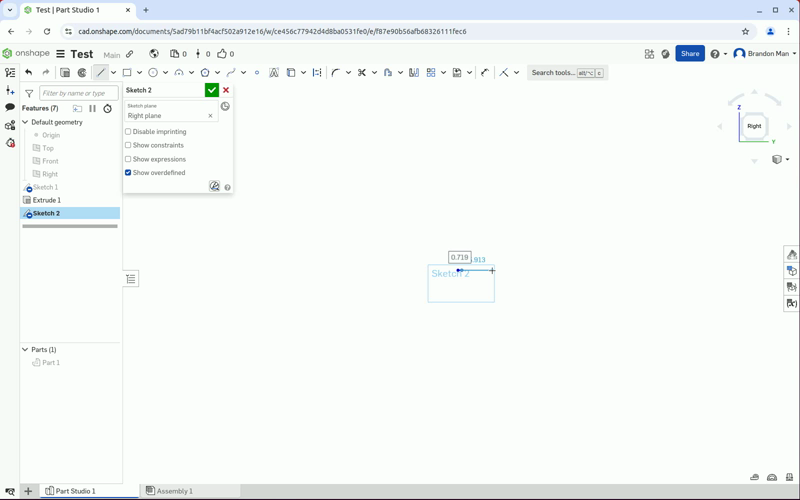
mouse_move(461, 268)
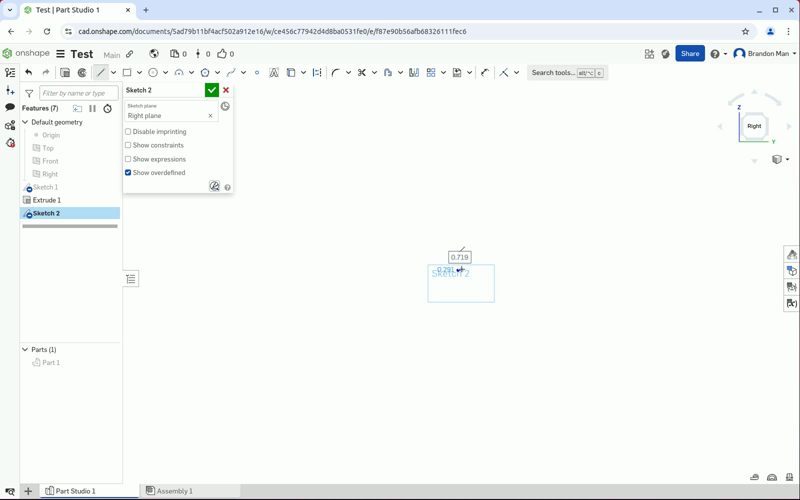
scroll(6)
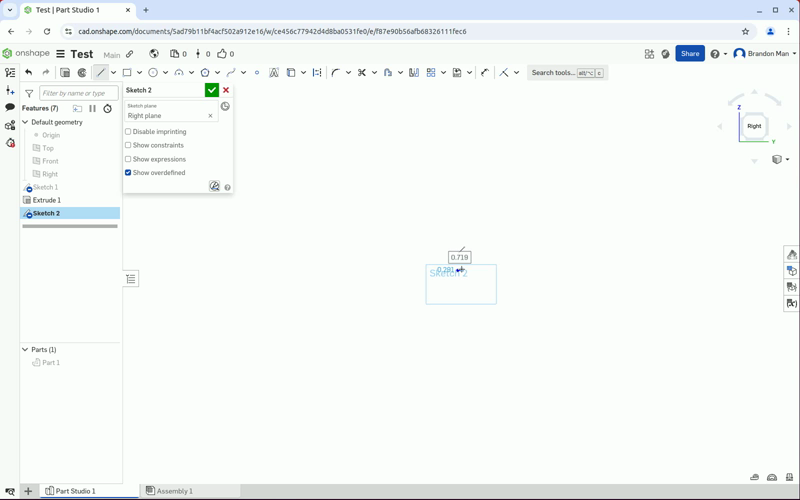
scroll(6)
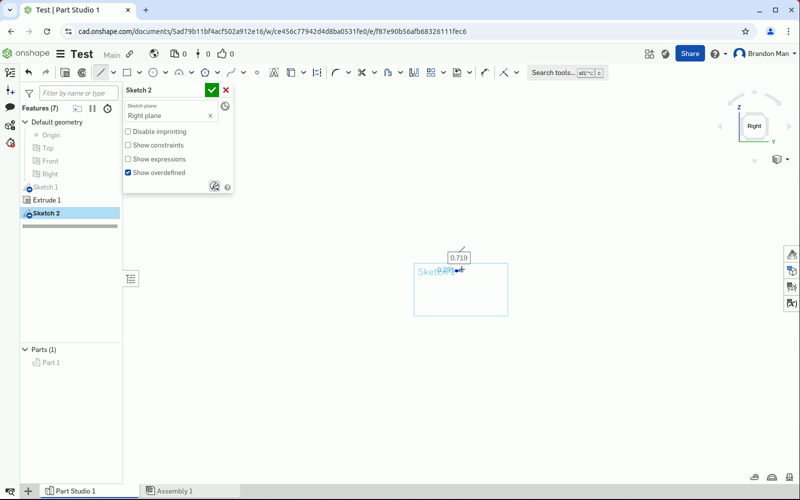
scroll(6)
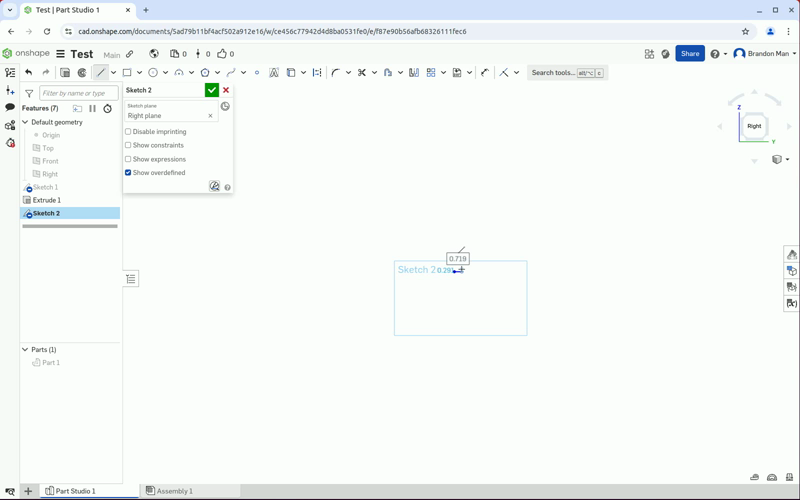
scroll(6)
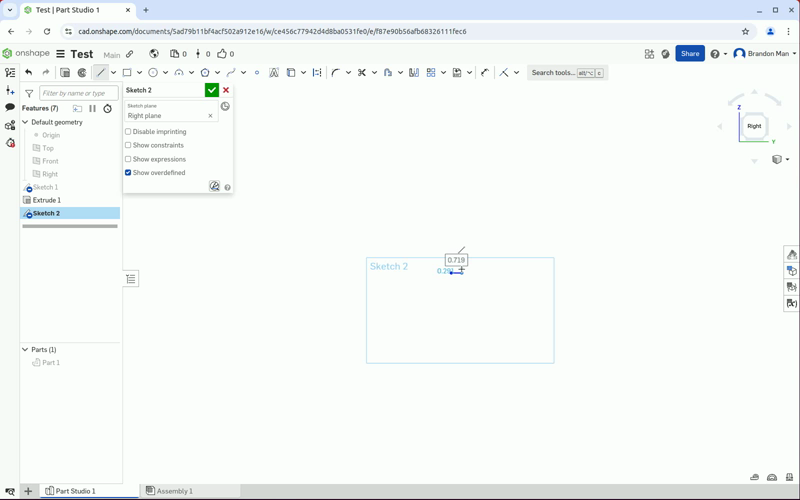
scroll(6)
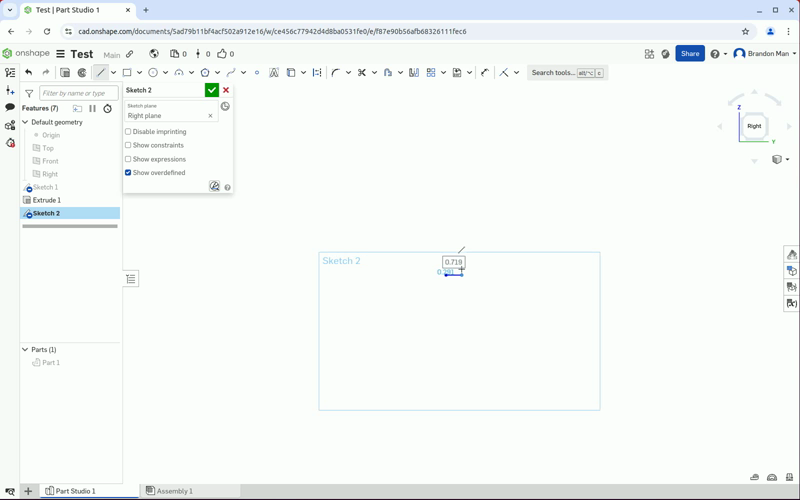
scroll(6)
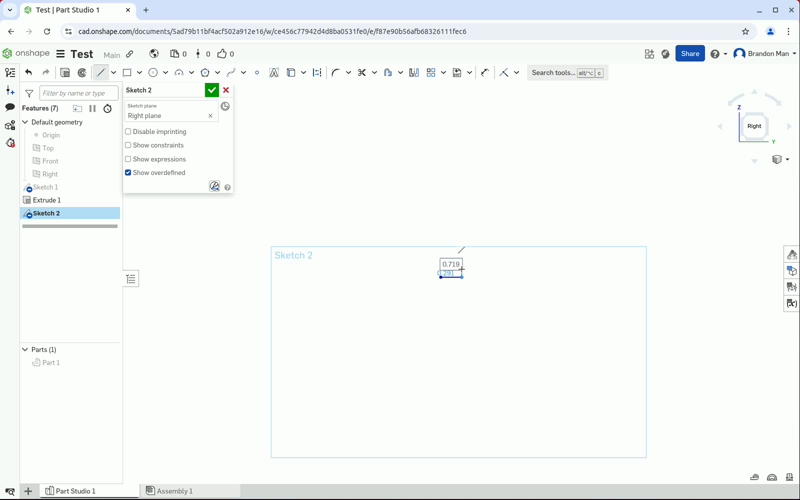
scroll(6)
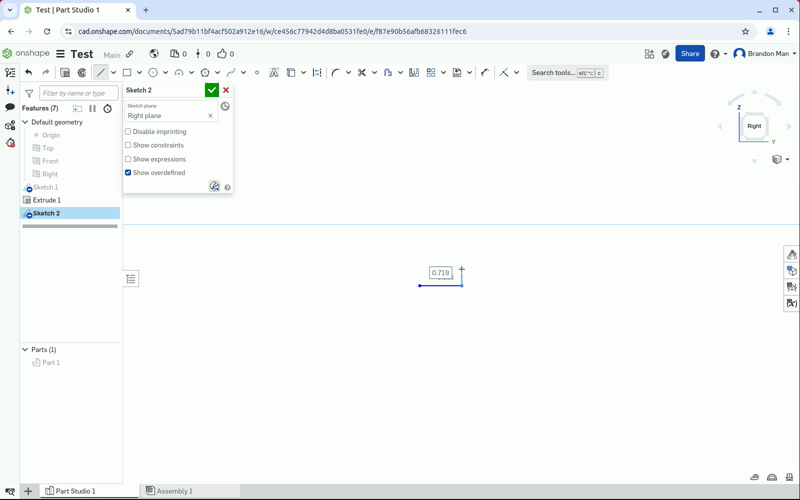
click(461, 268)
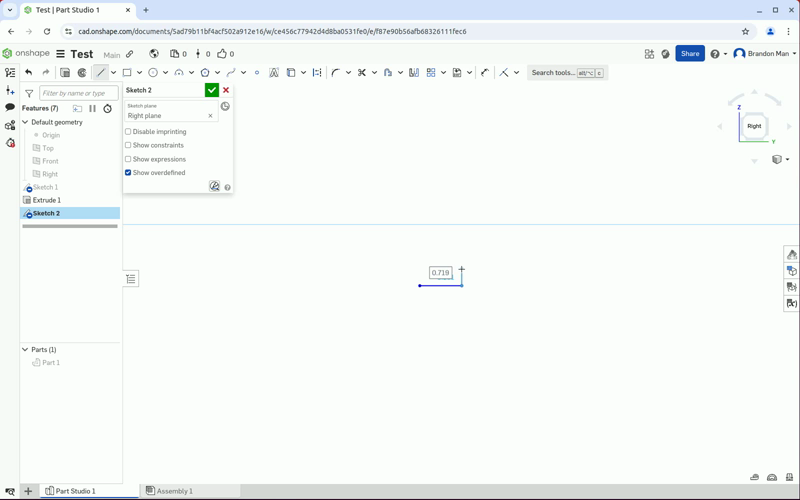
scroll(-6)
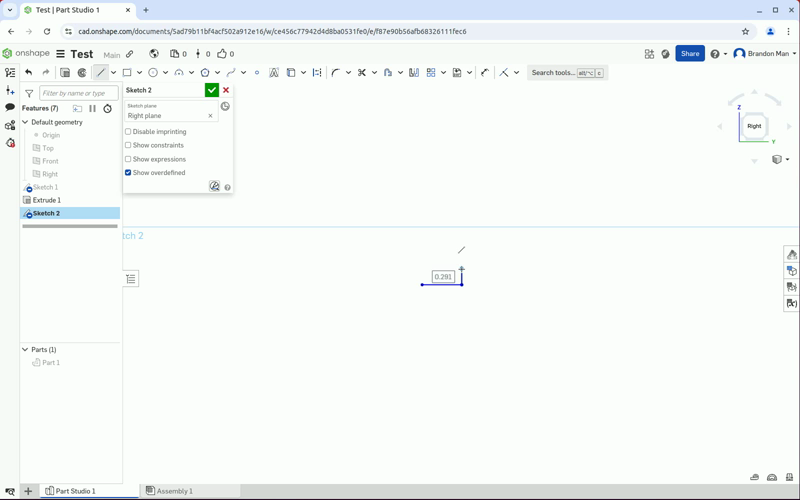
scroll(-6)
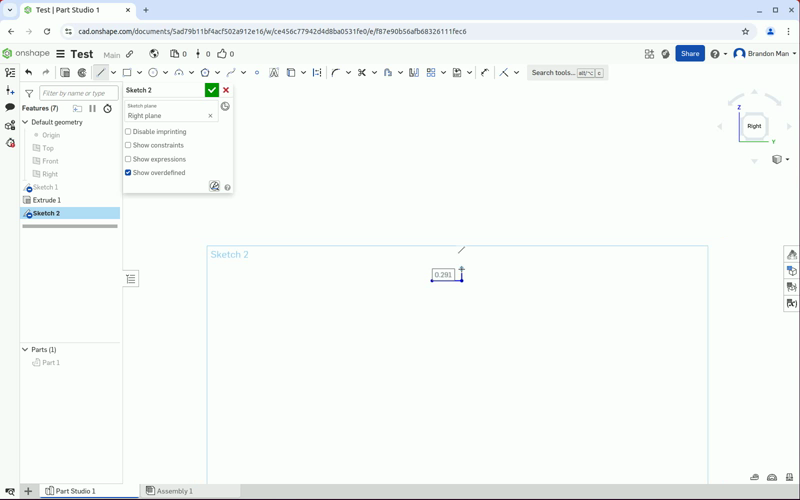
scroll(-6)
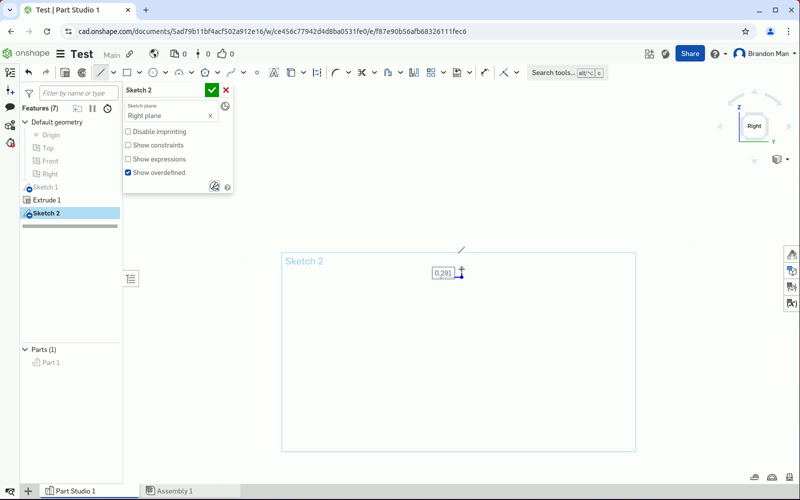
scroll(-6)
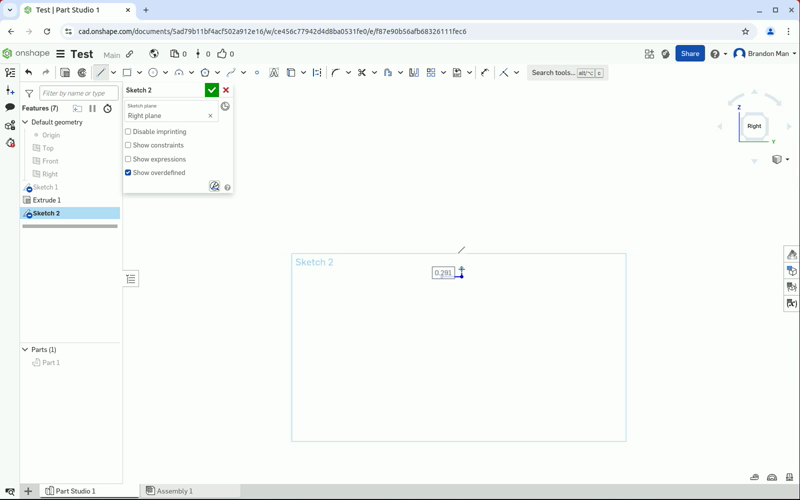
scroll(-6)
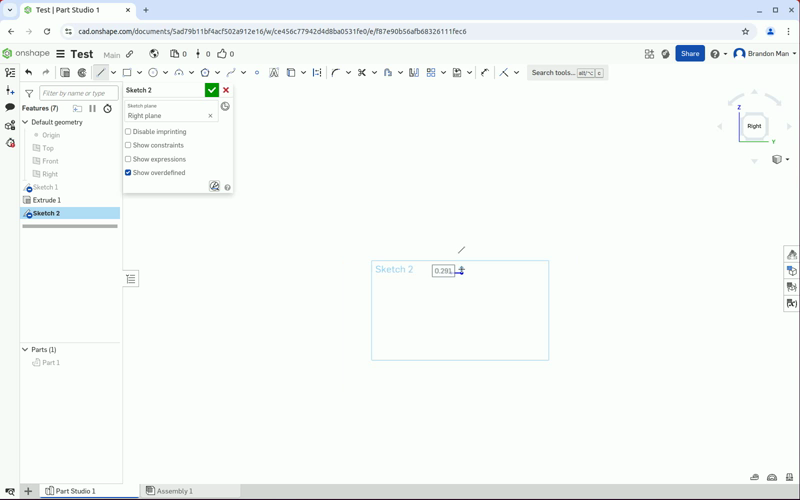
scroll(-6)
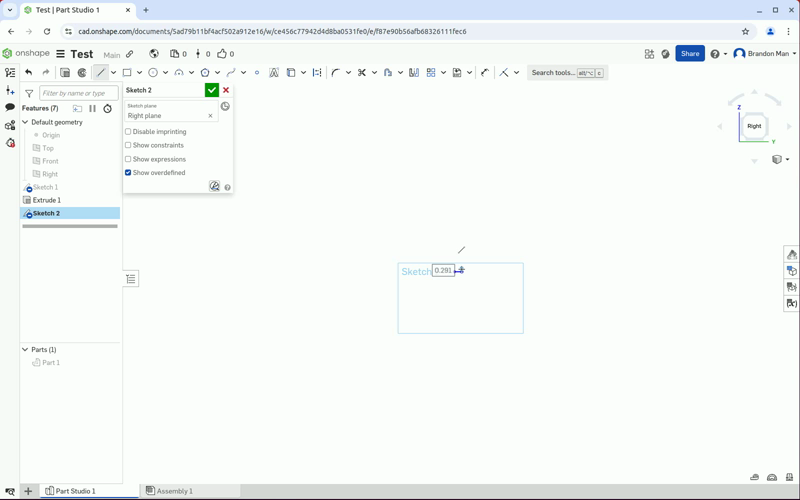
scroll(-6)
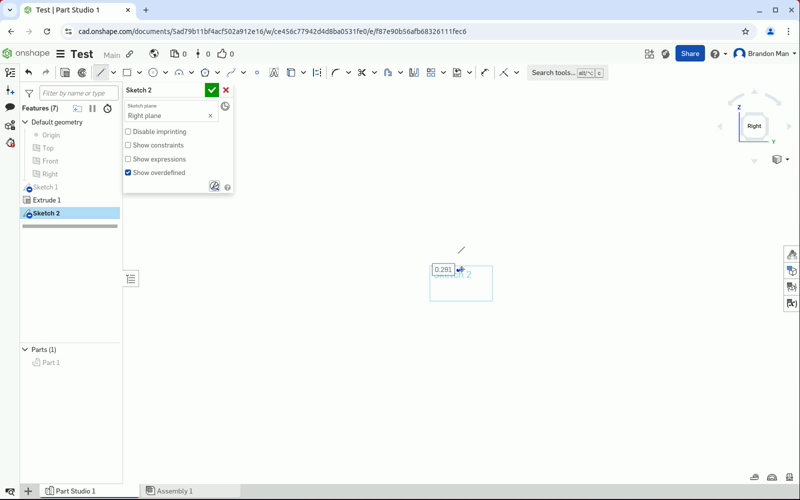
key_up(shift)
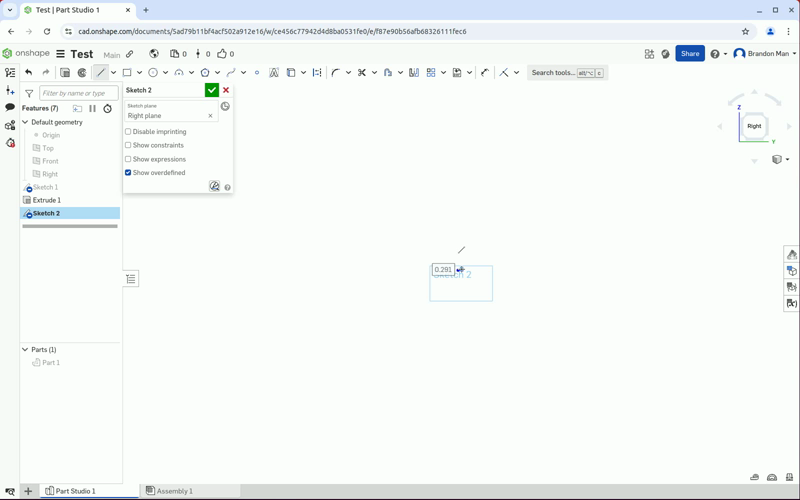
key_down(shift)
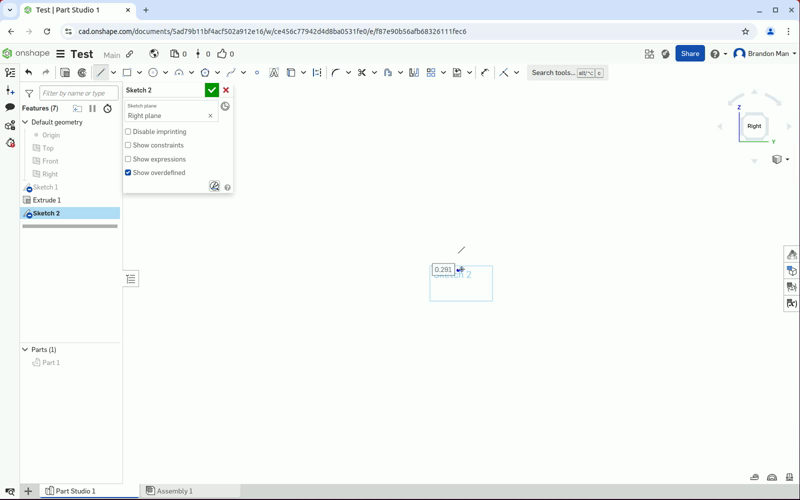
mouse_move(492, 268)
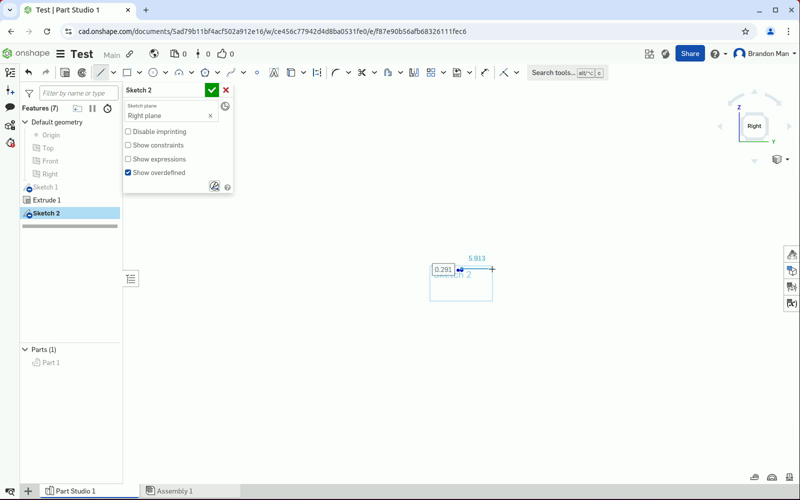
mouse_move(458, 268)
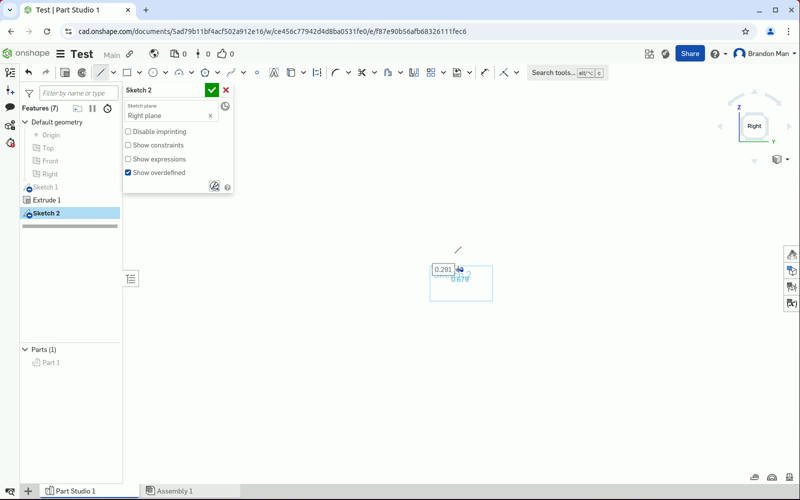
scroll(6)
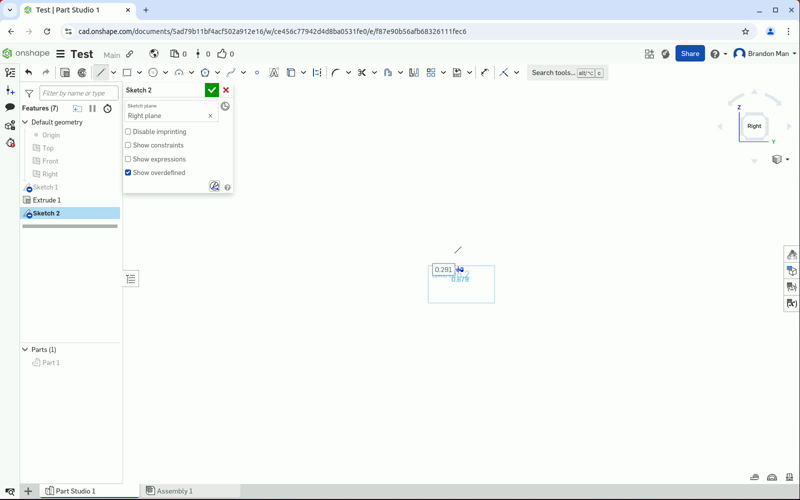
scroll(6)
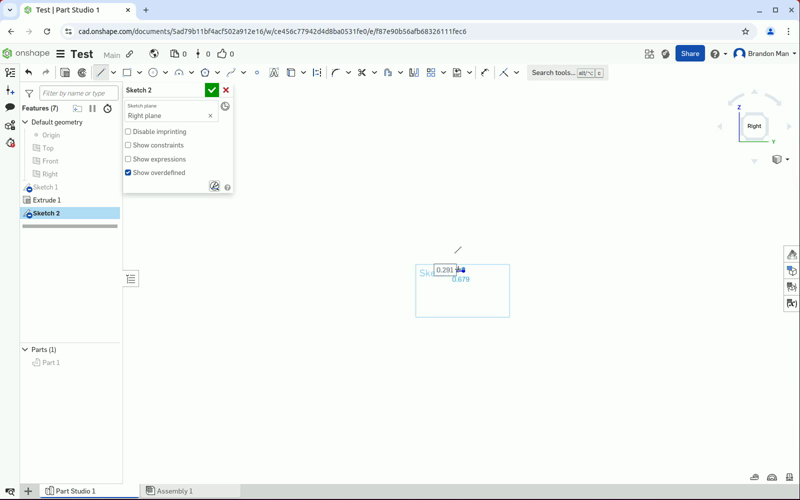
scroll(6)
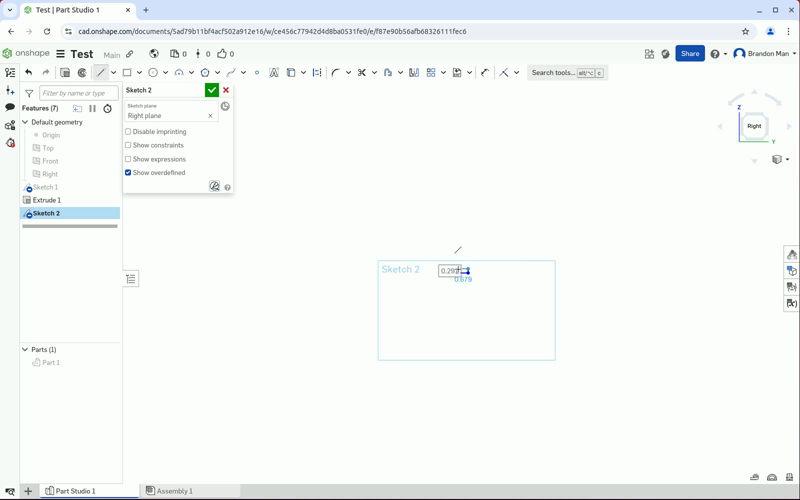
scroll(6)
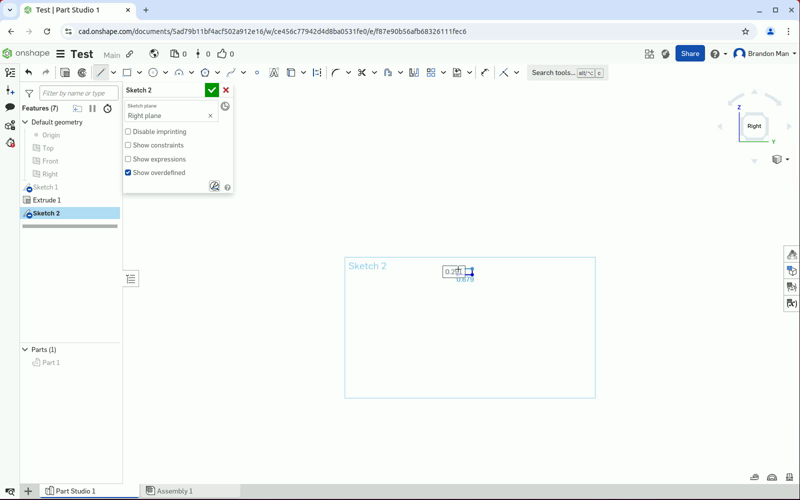
scroll(6)
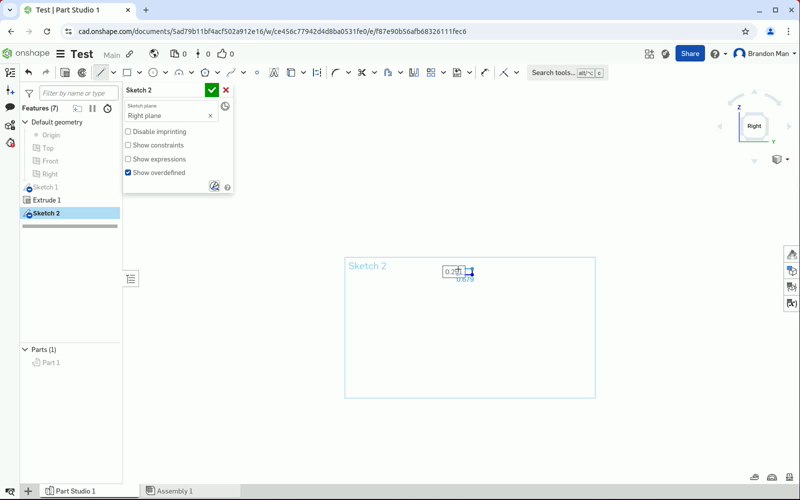
scroll(6)
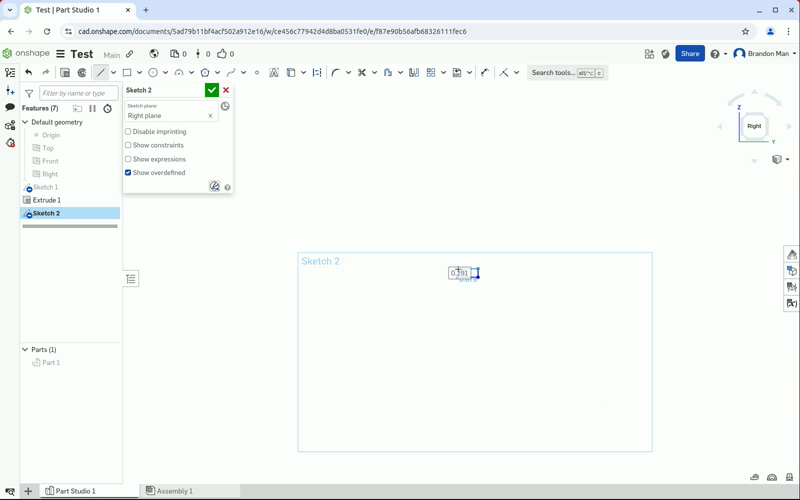
scroll(6)
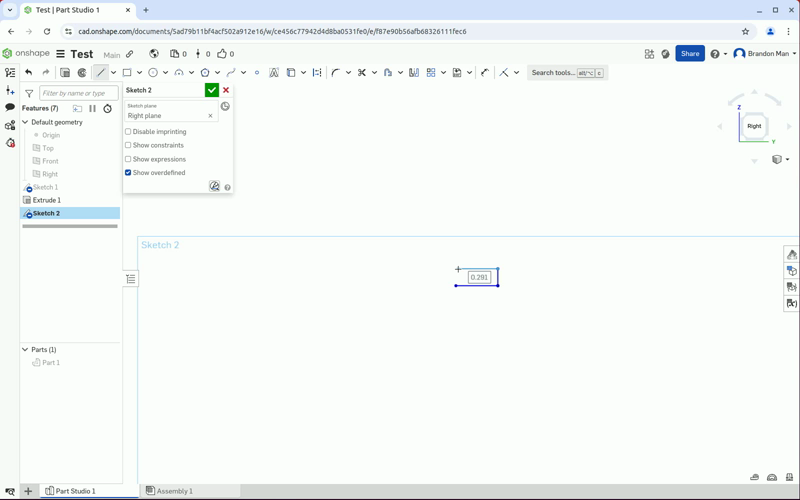
click(458, 268)
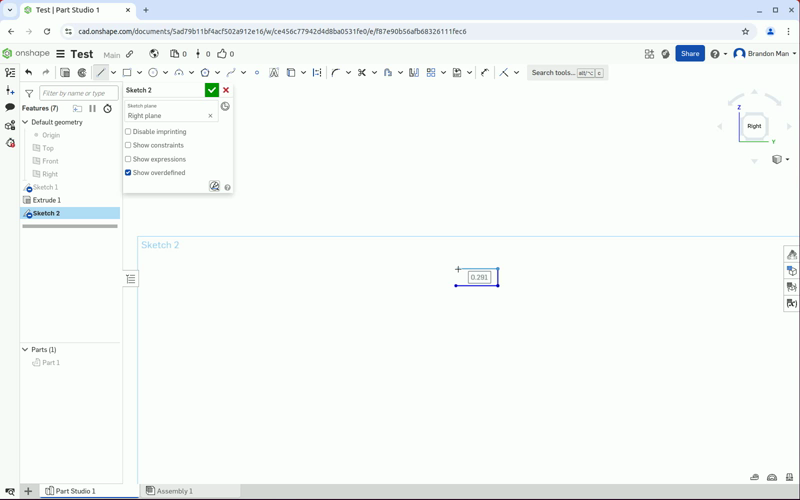
scroll(-6)
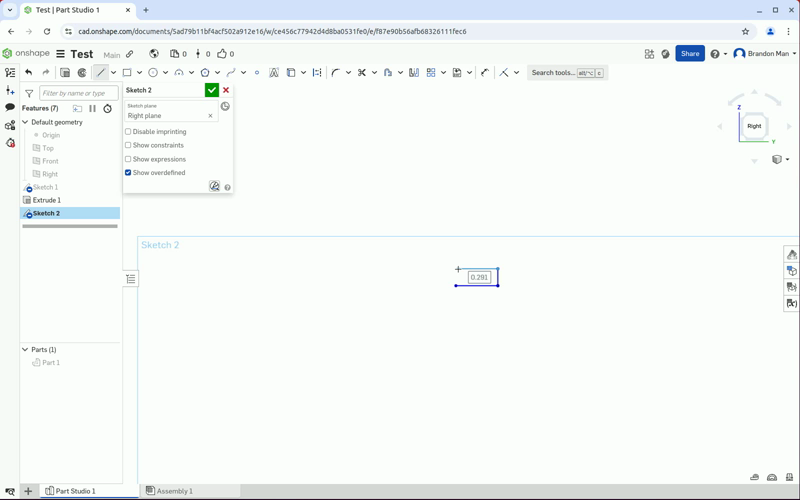
scroll(-6)
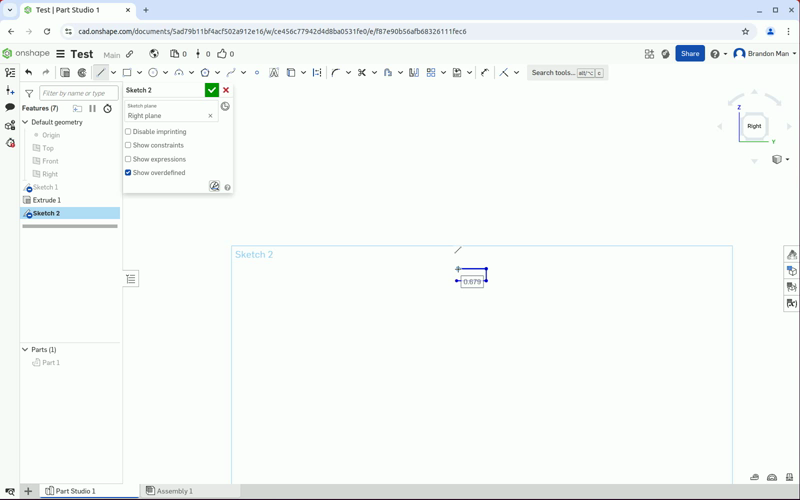
scroll(-6)
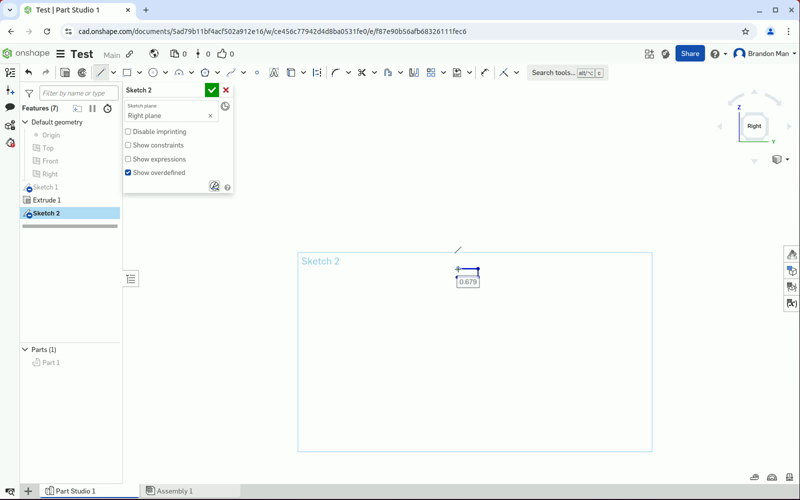
scroll(-6)
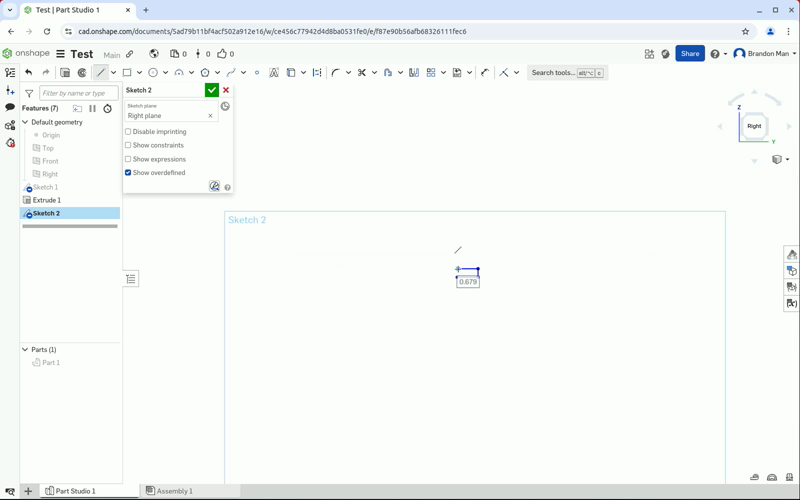
scroll(-6)
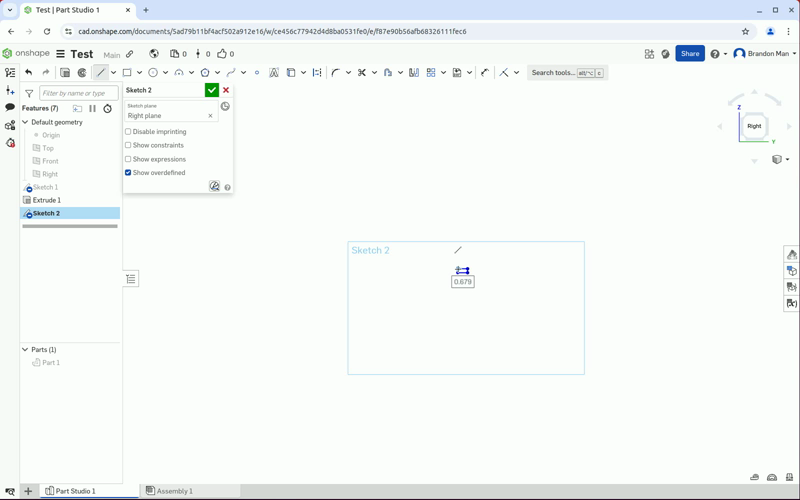
scroll(-6)
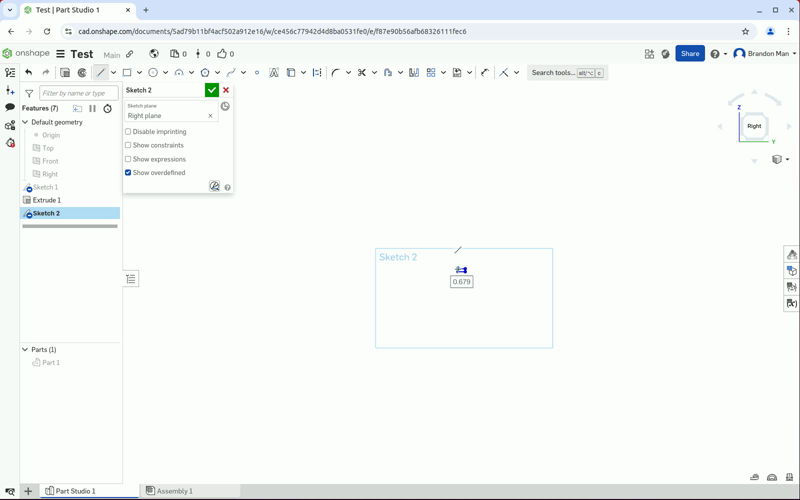
scroll(-6)
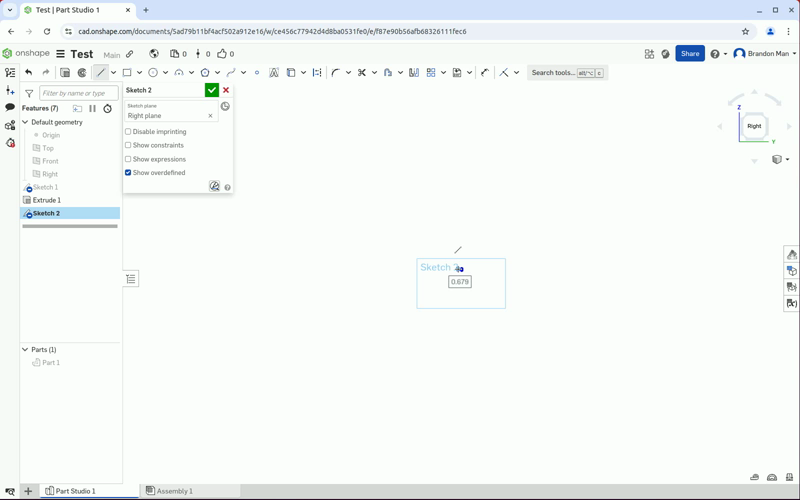
key_up(shift)
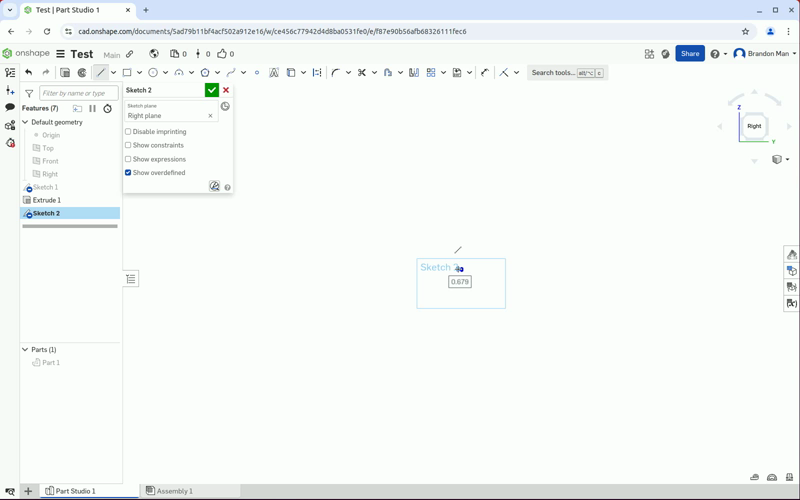
mouse_move(488, 268)
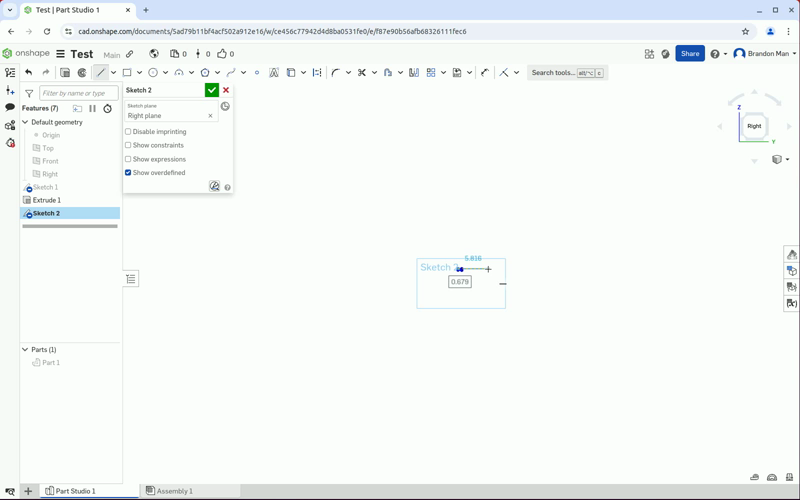
key_down(shift)
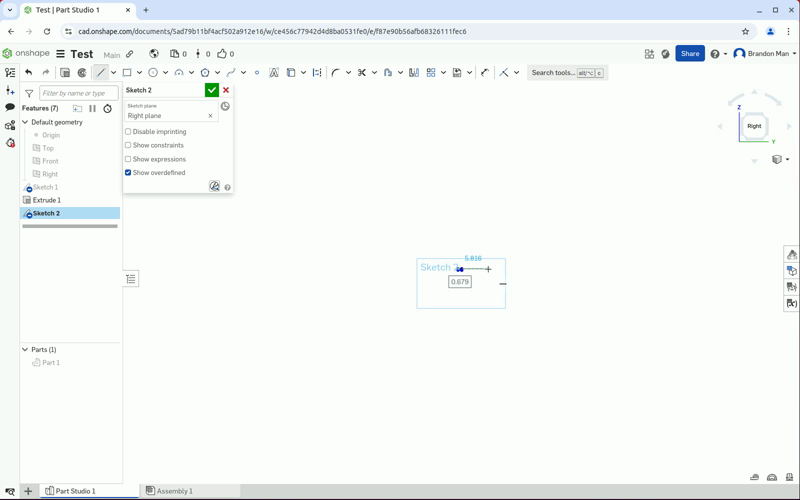
mouse_move(458, 270)
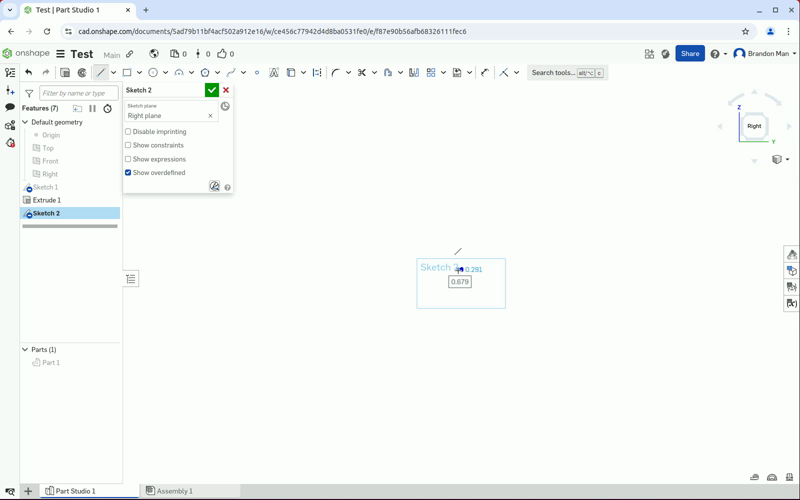
scroll(6)
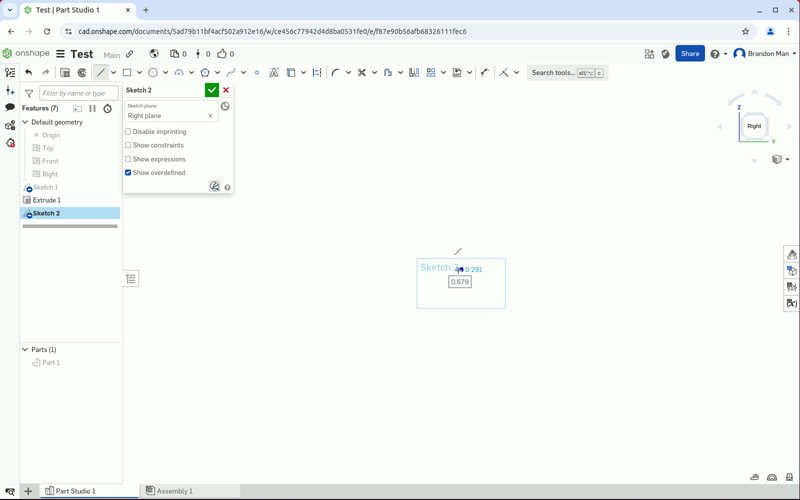
scroll(6)
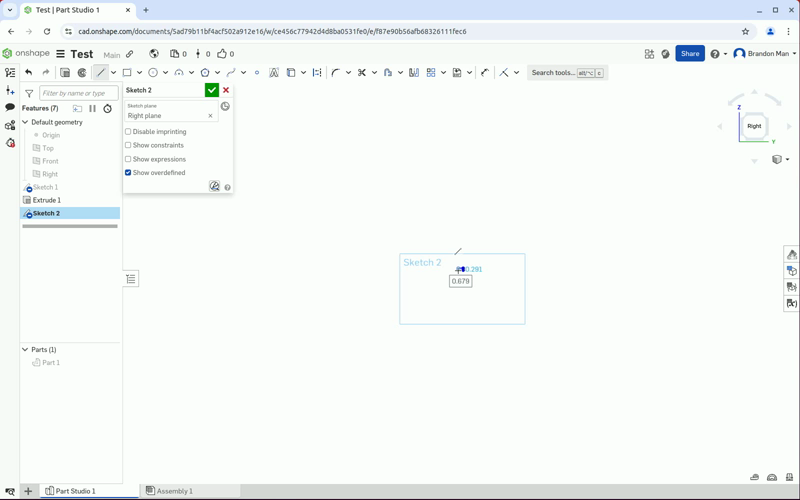
scroll(6)
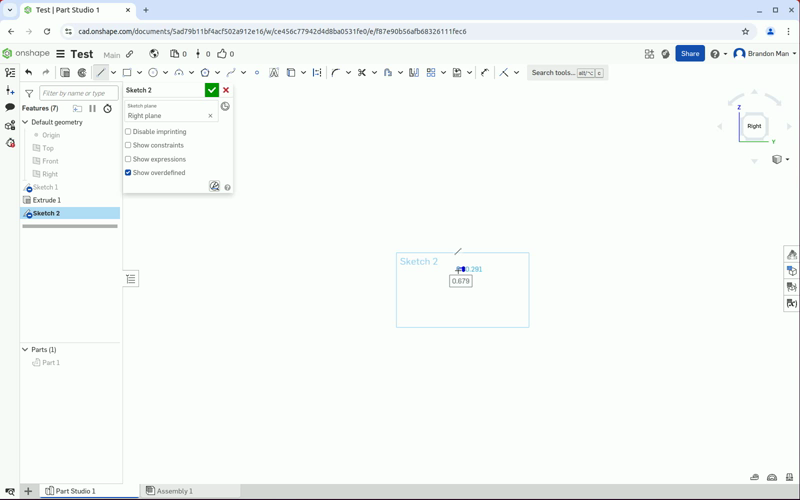
scroll(6)
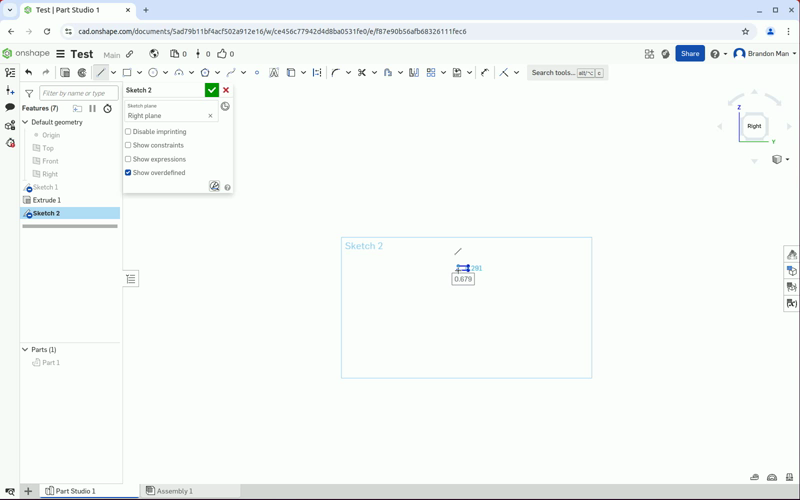
scroll(6)
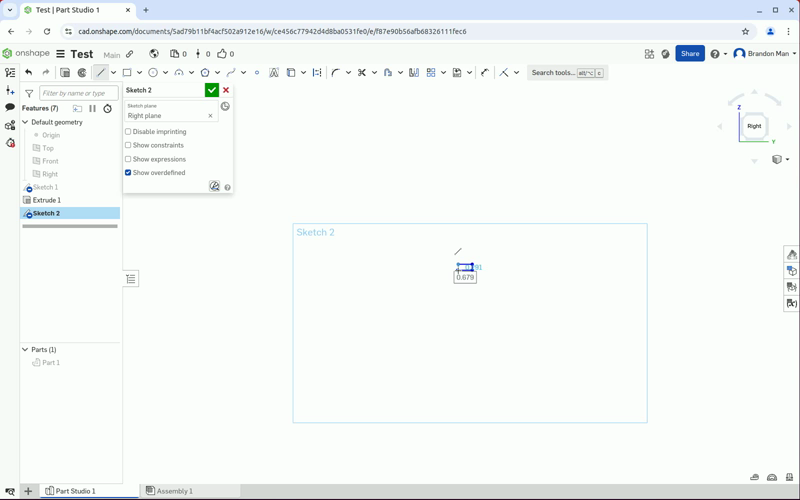
scroll(6)
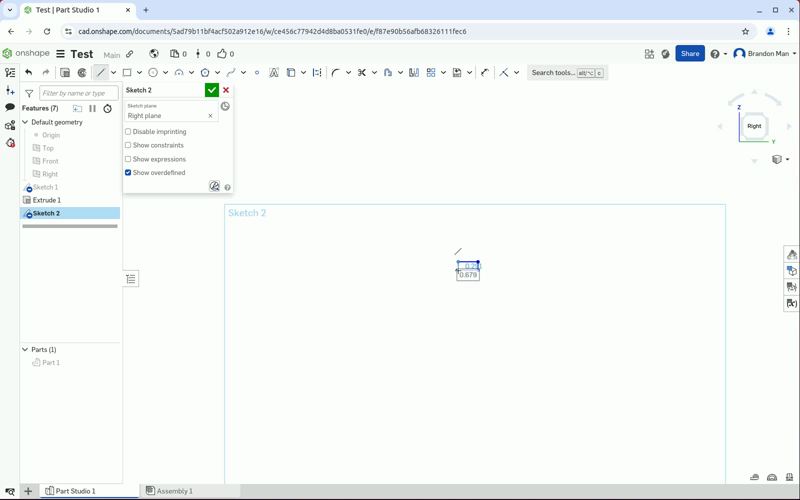
scroll(6)
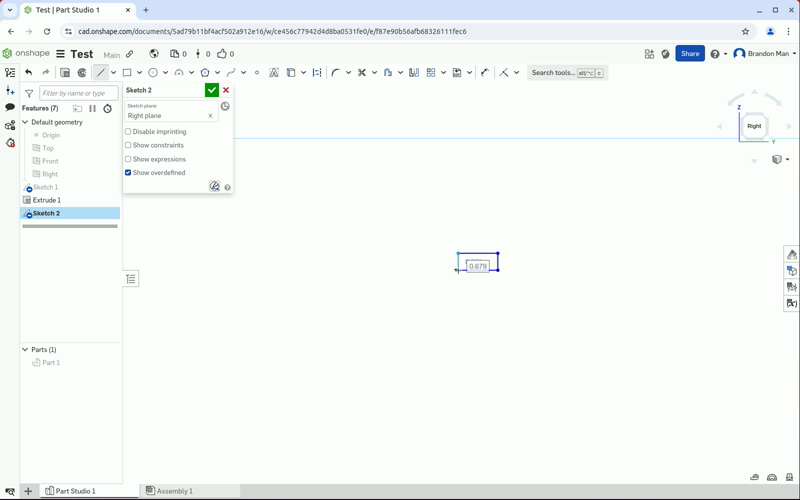
key_up(shift)
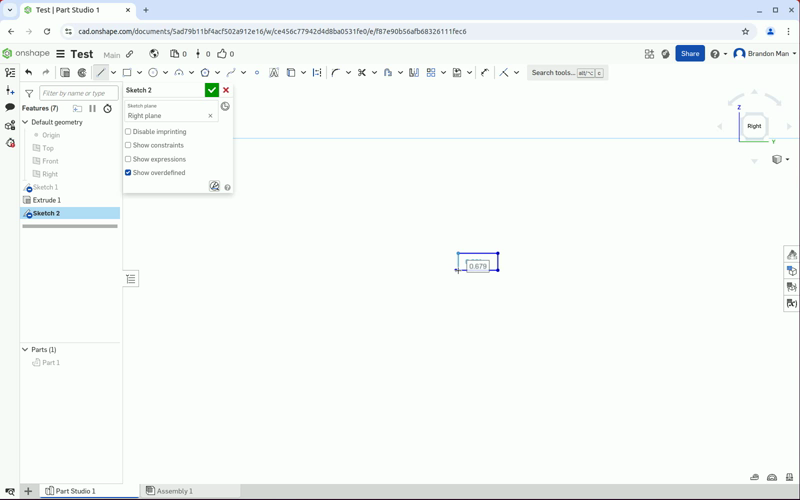
click(458, 270)
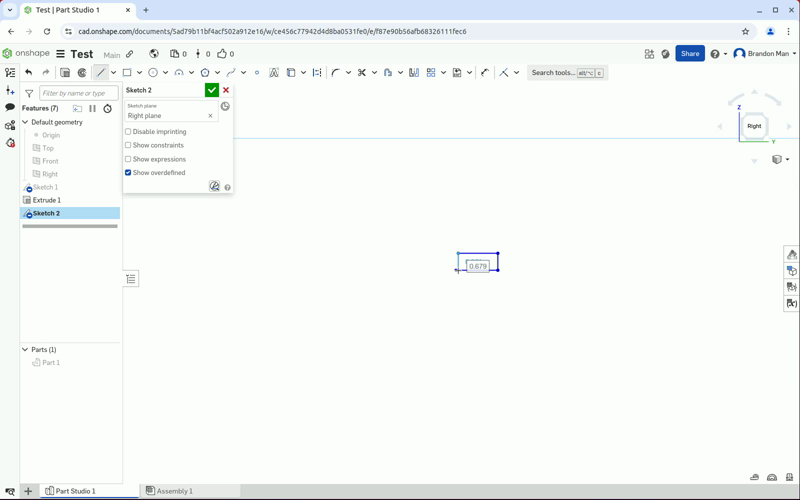
scroll(-6)
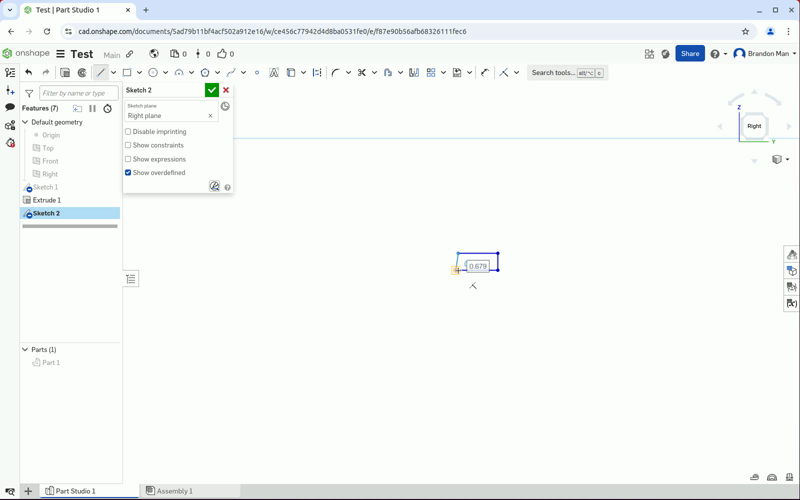
scroll(-6)
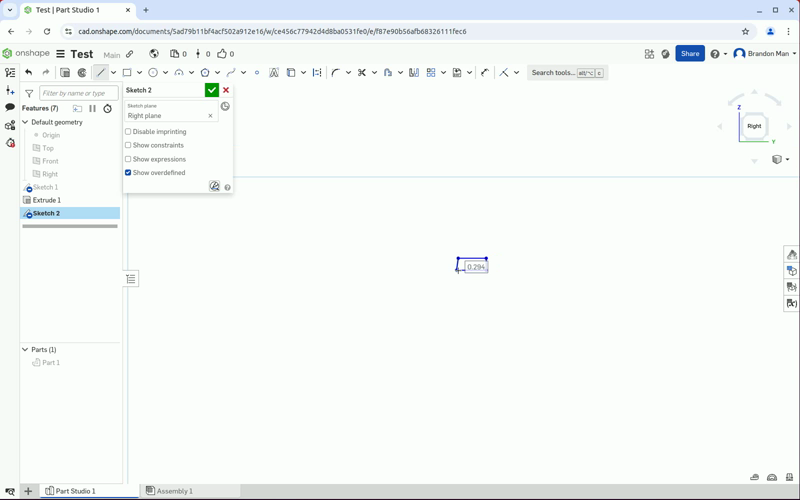
scroll(-6)
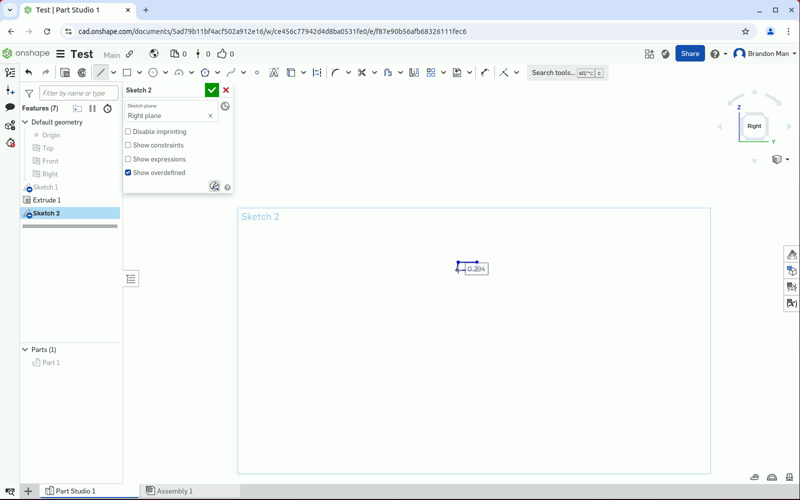
scroll(-6)
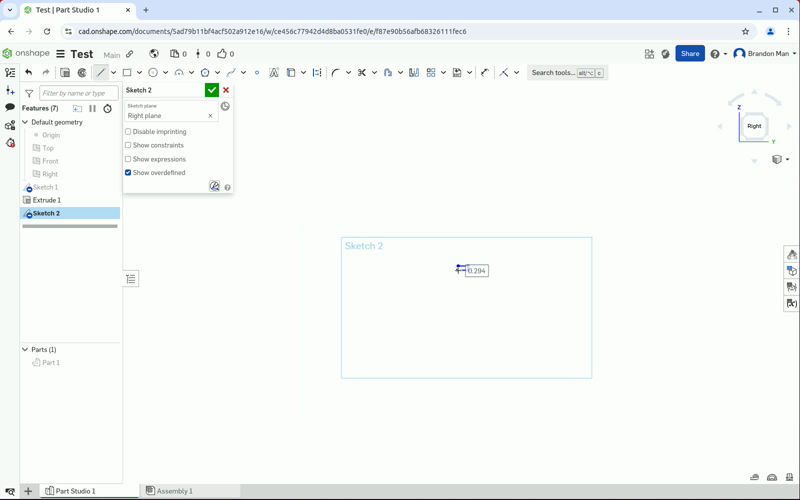
scroll(-6)
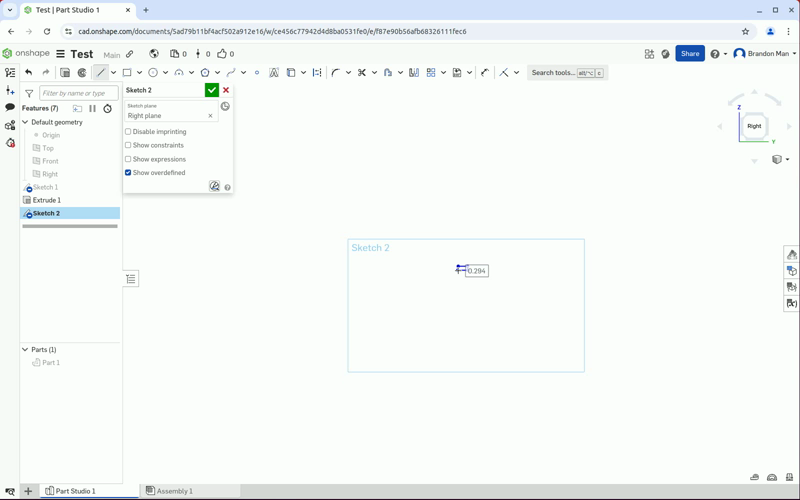
scroll(-6)
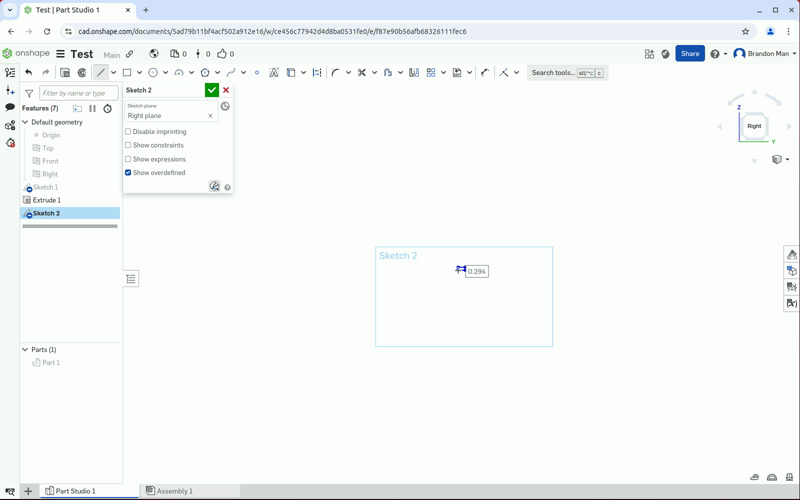
scroll(-6)
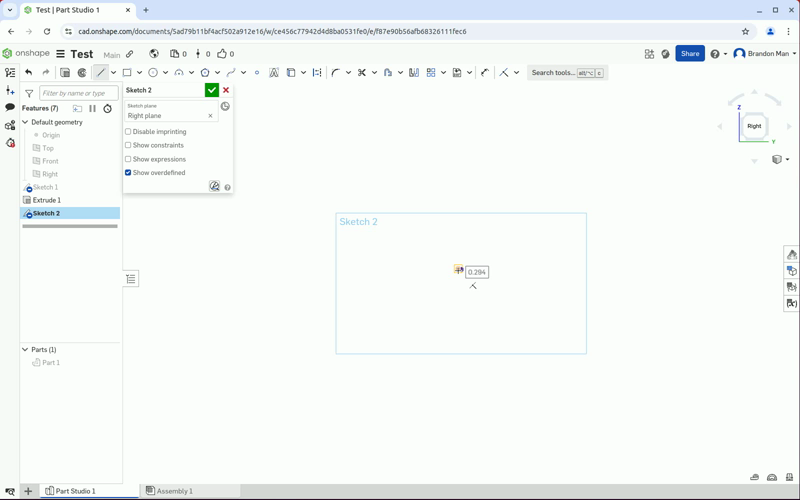
key(esc)
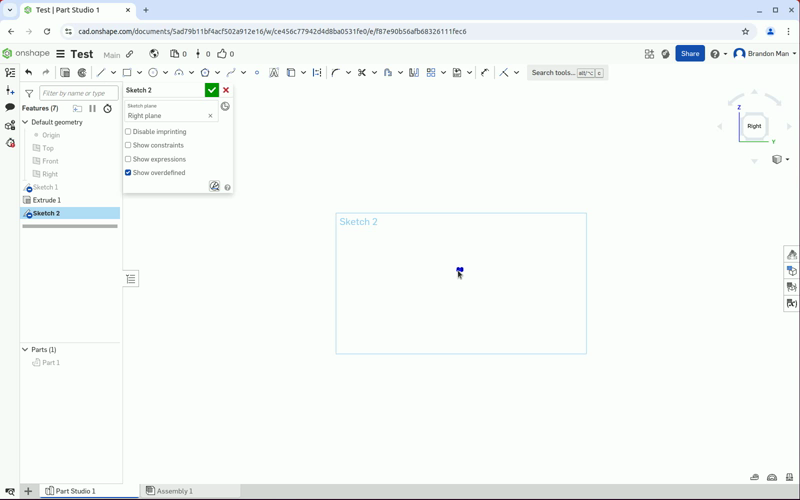
mouse_move(458, 268)
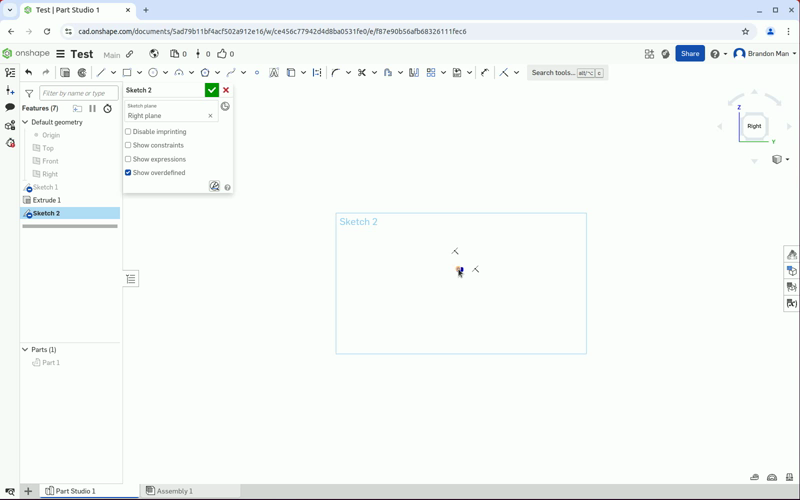
scroll(6)
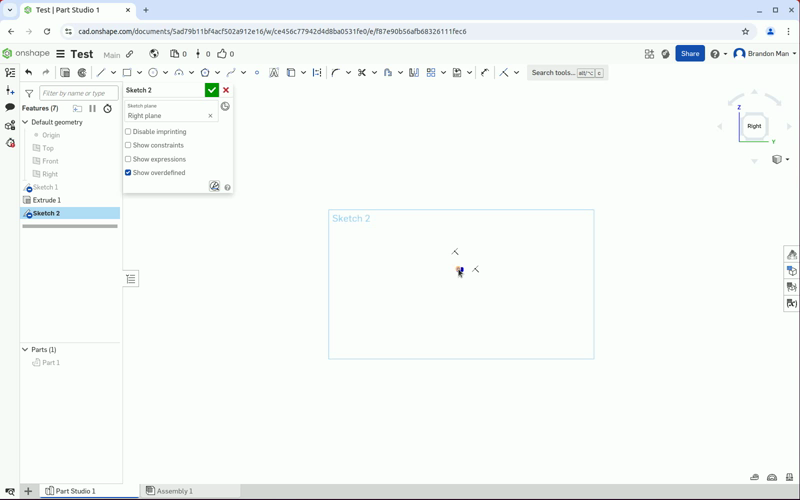
scroll(6)
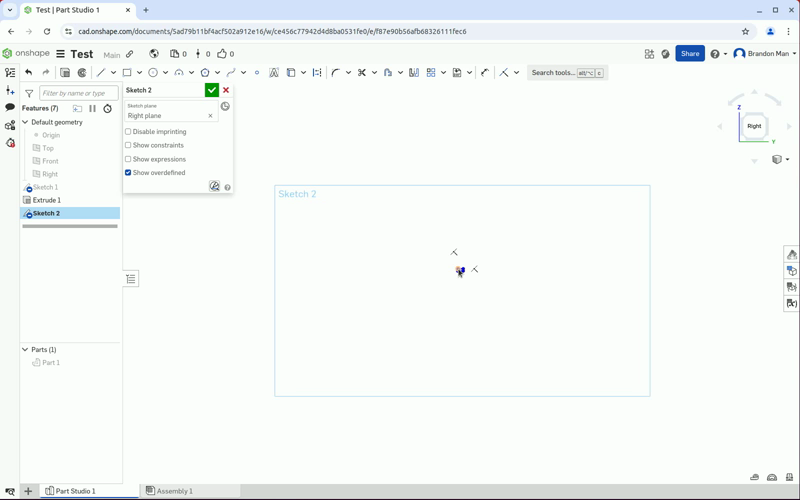
scroll(6)
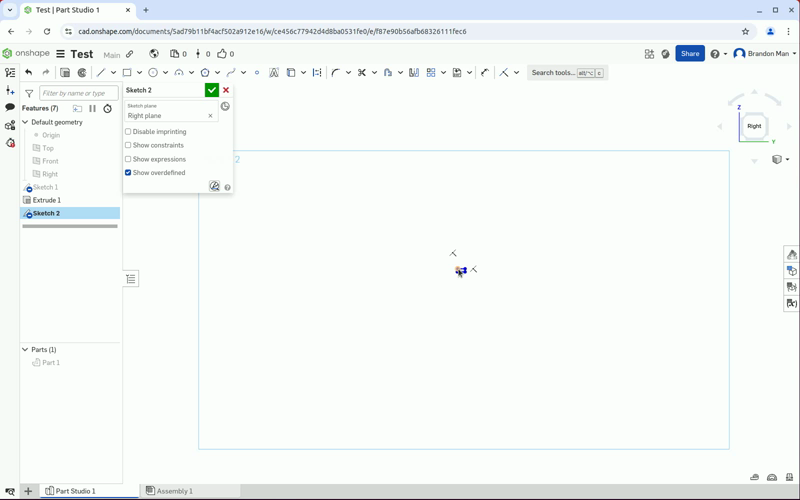
scroll(6)
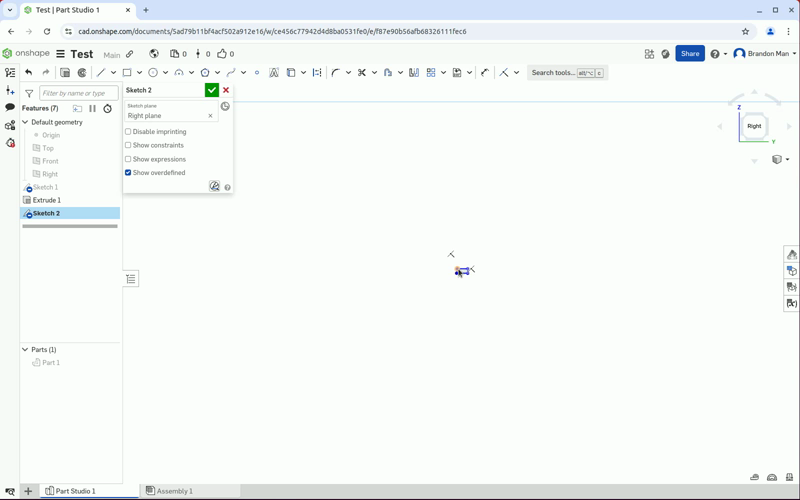
scroll(6)
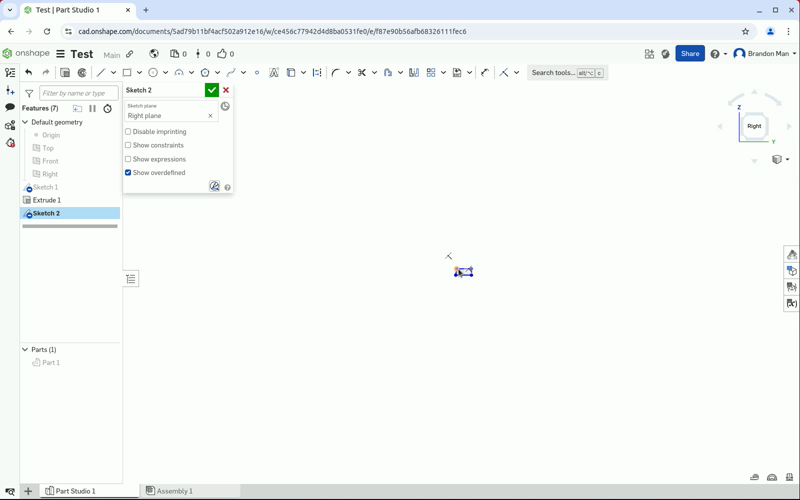
scroll(6)
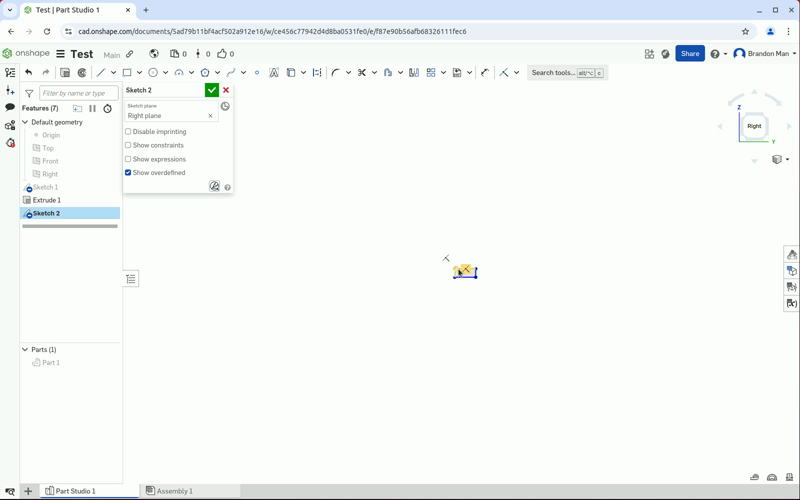
scroll(6)
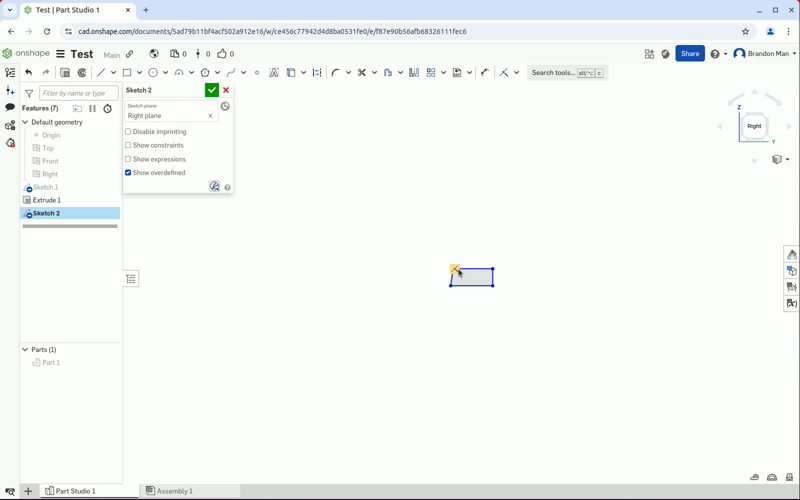
click(458, 268)
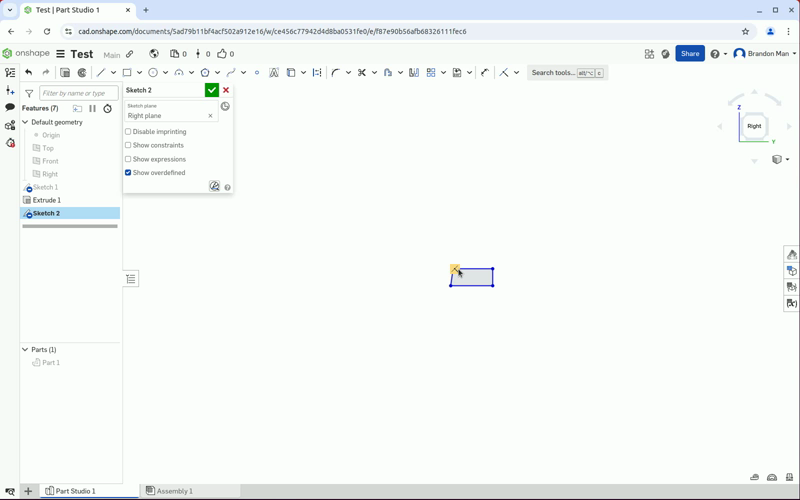
scroll(-6)
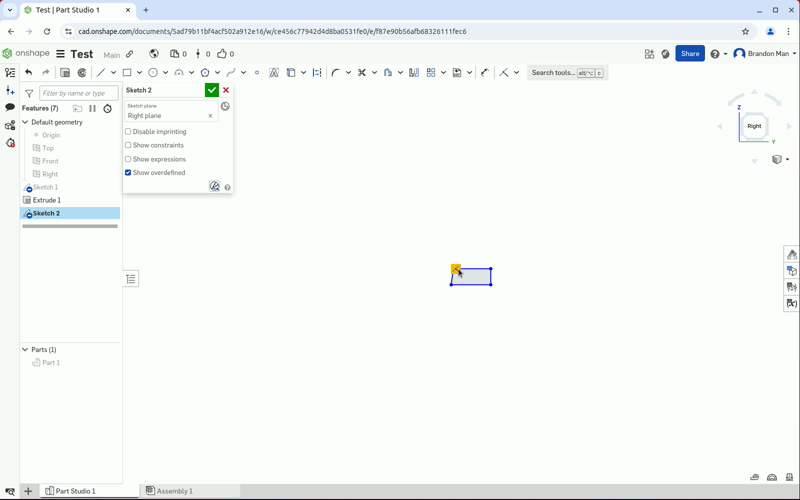
scroll(-6)
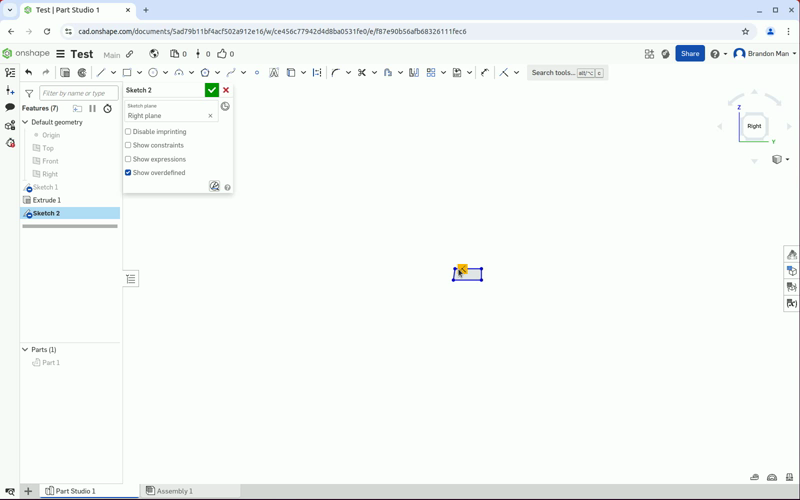
scroll(-6)
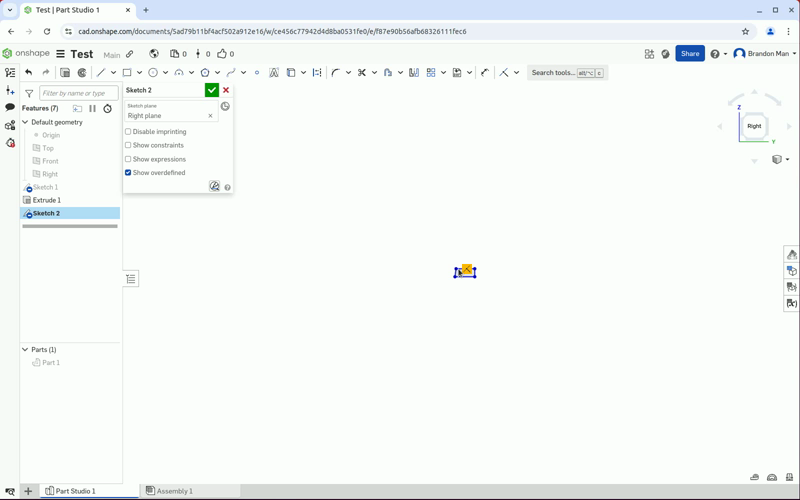
scroll(-6)
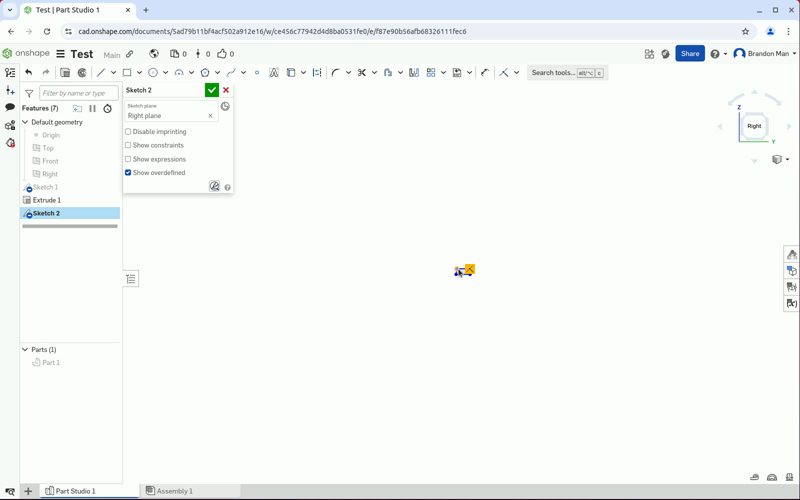
scroll(-6)
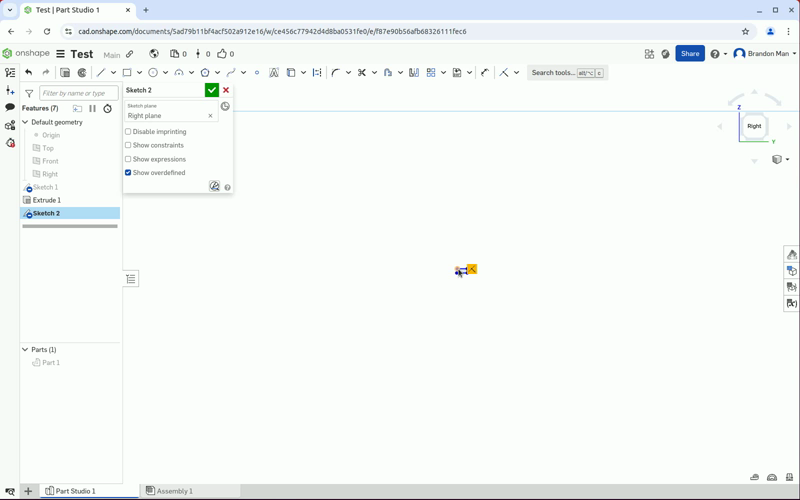
scroll(-6)
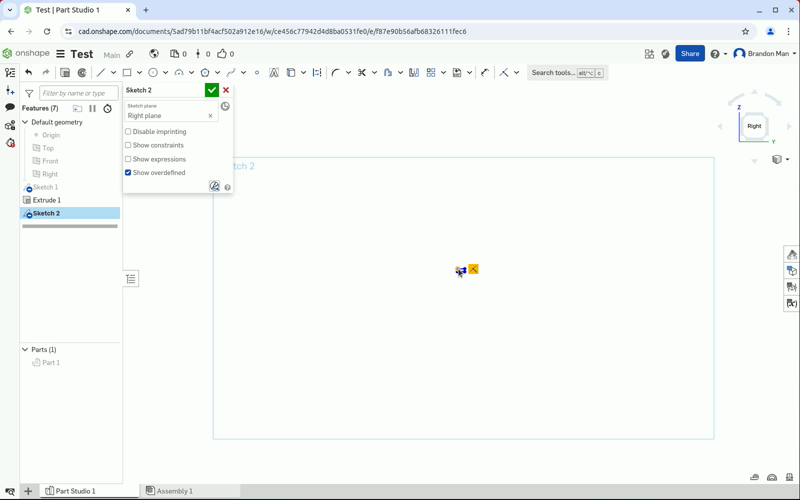
scroll(-6)
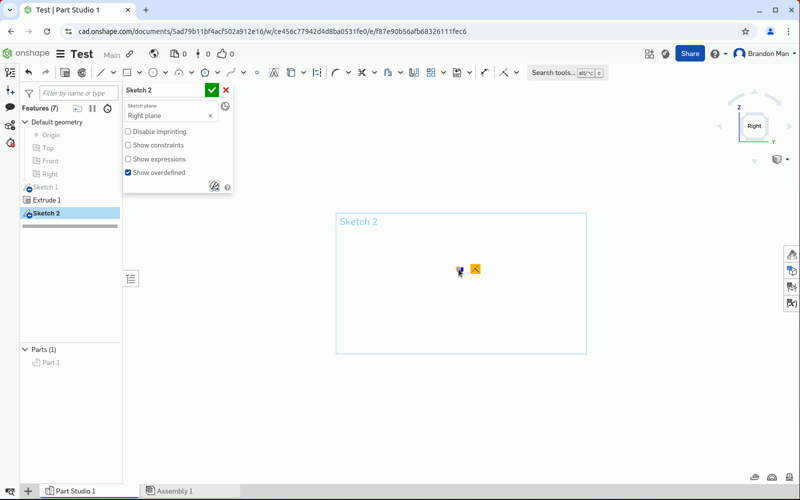
mouse_move(73, 352)
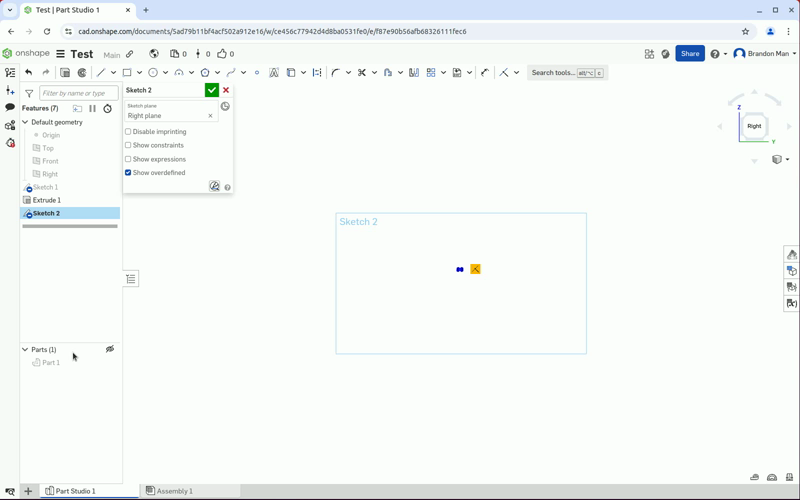
key(shift+y)
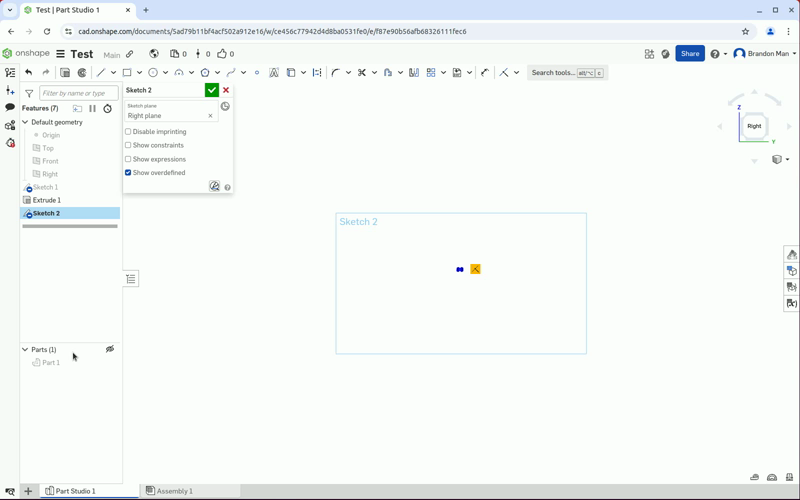
key(shift+e)
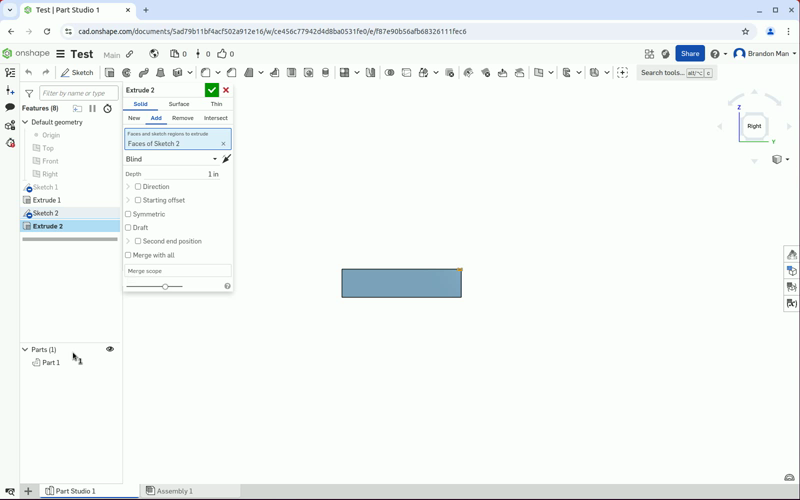
mouse_move(143, 106)
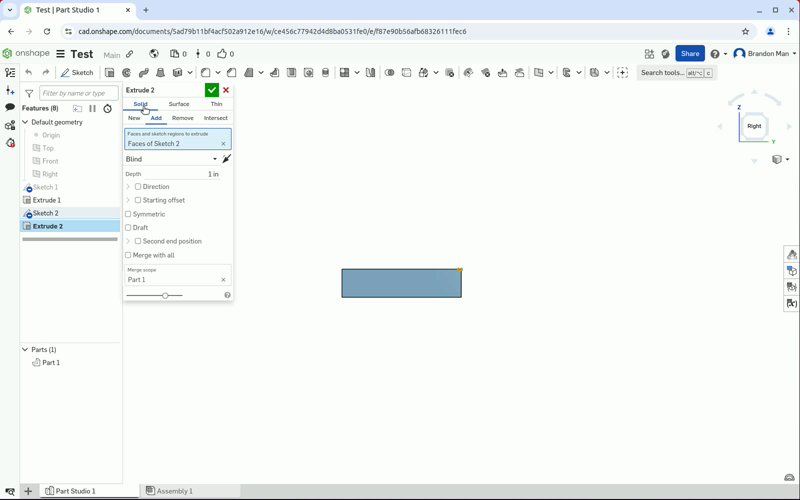
click(143, 106)
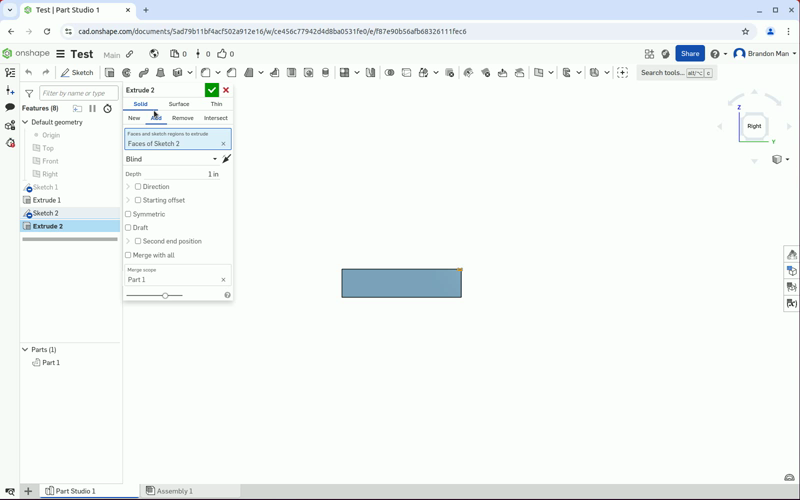
mouse_move(186, 120)
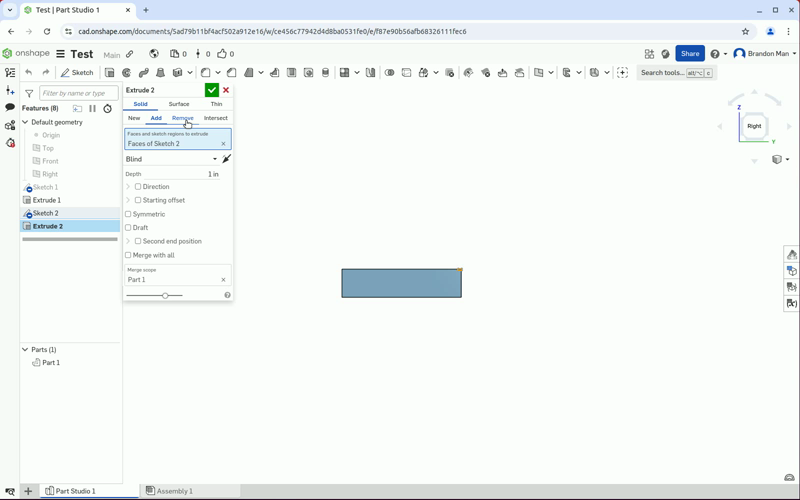
click(186, 120)
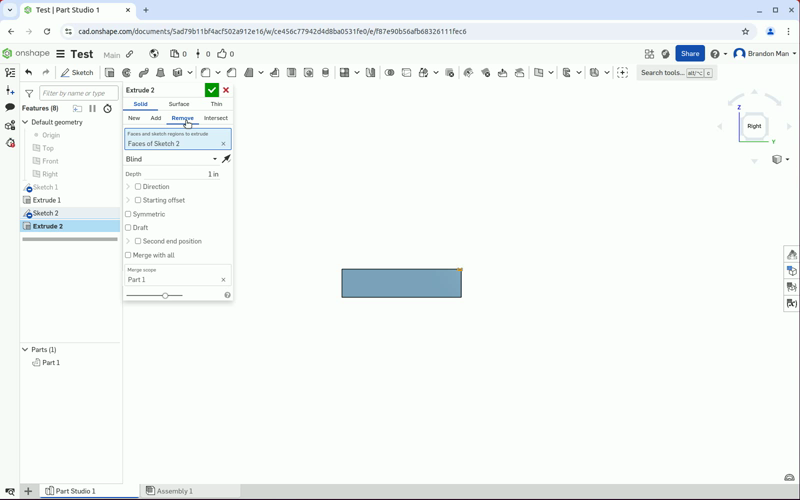
key(tab, 4)
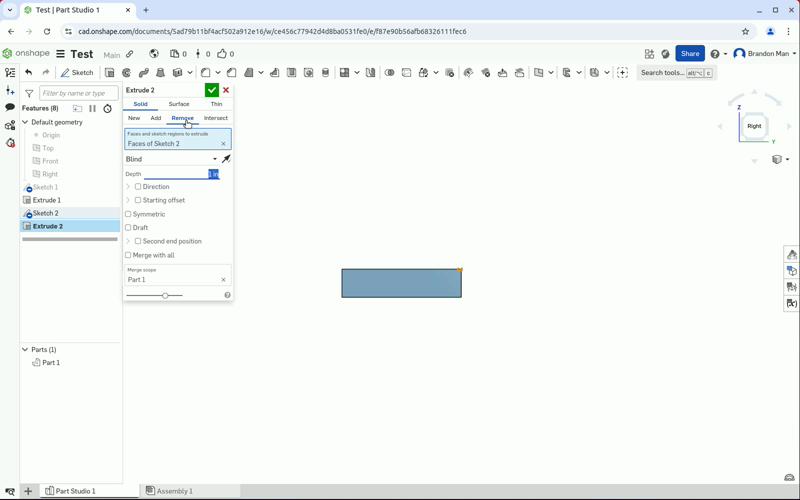
text(0.722)
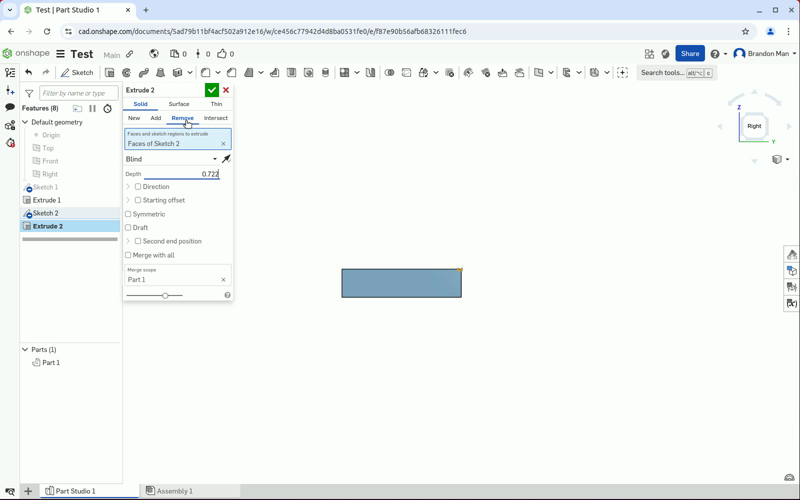
key(tab, 6)
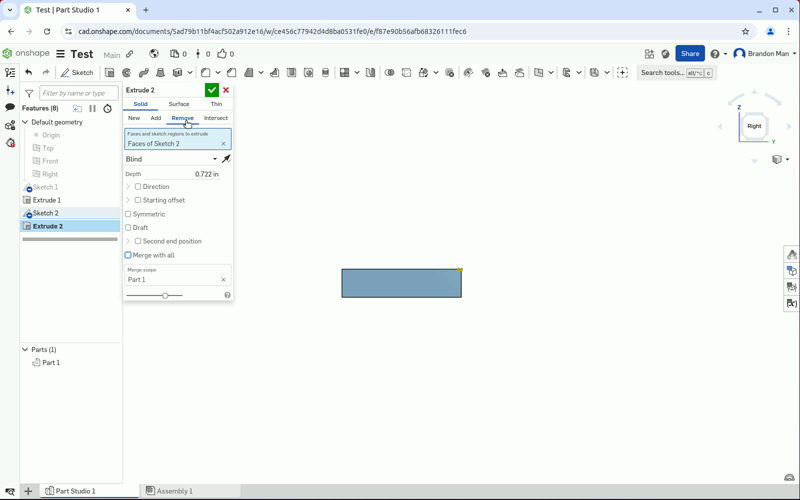
key(space)
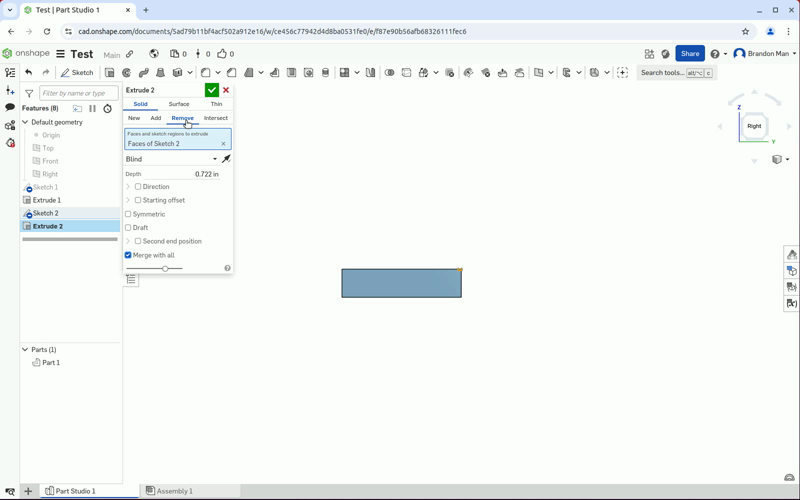
key(enter)
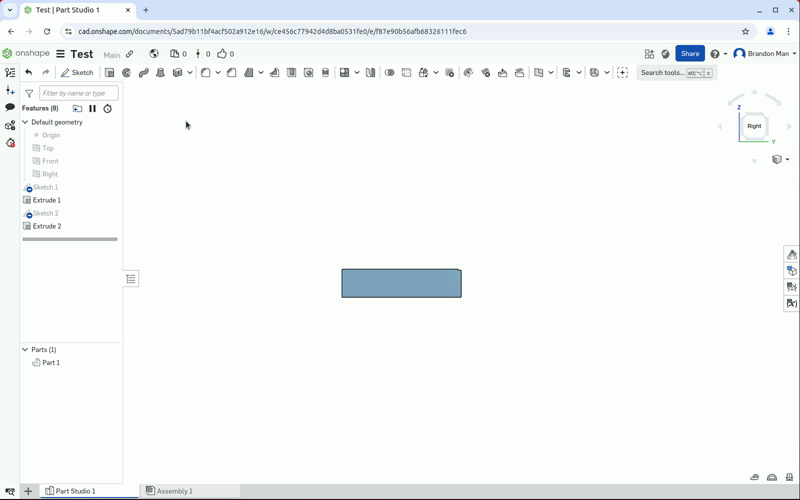
key(shift+h)
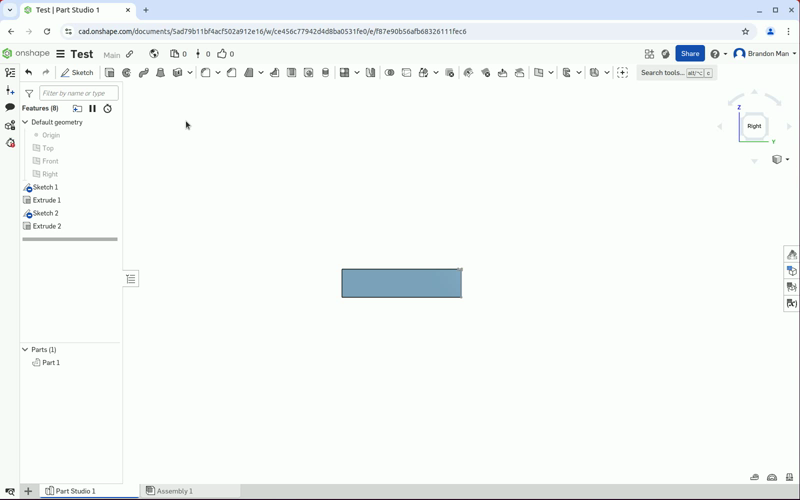
key(shift+h)
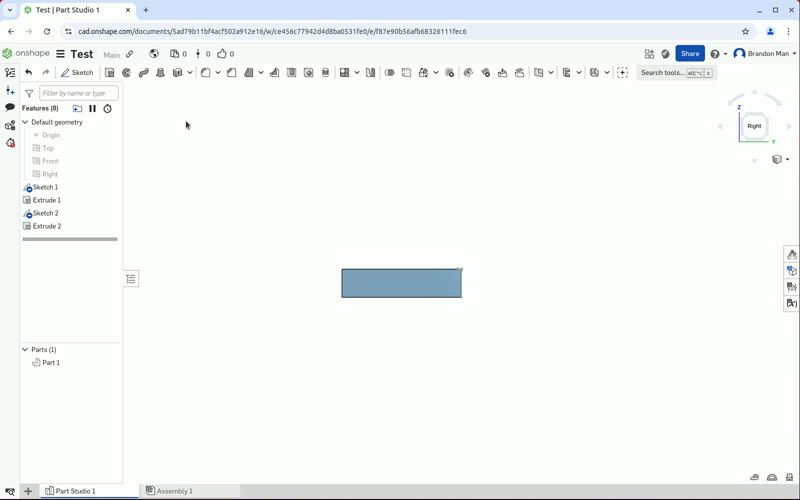
key(shift+7)
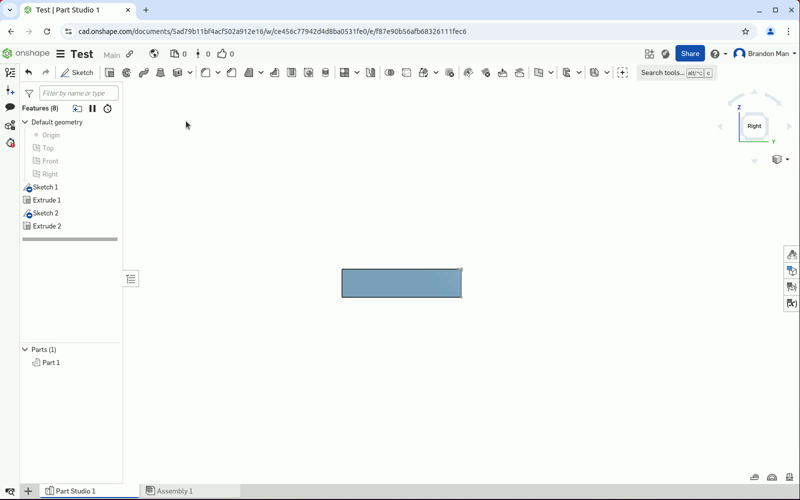
key(right, 2)
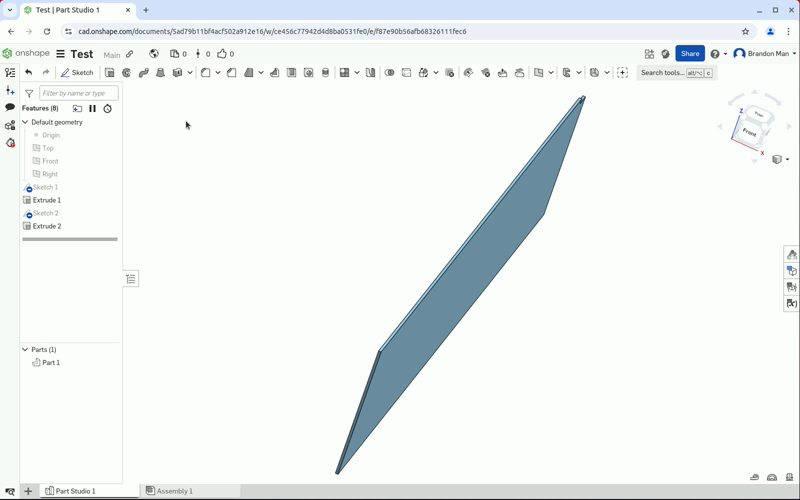
key(down, 2)
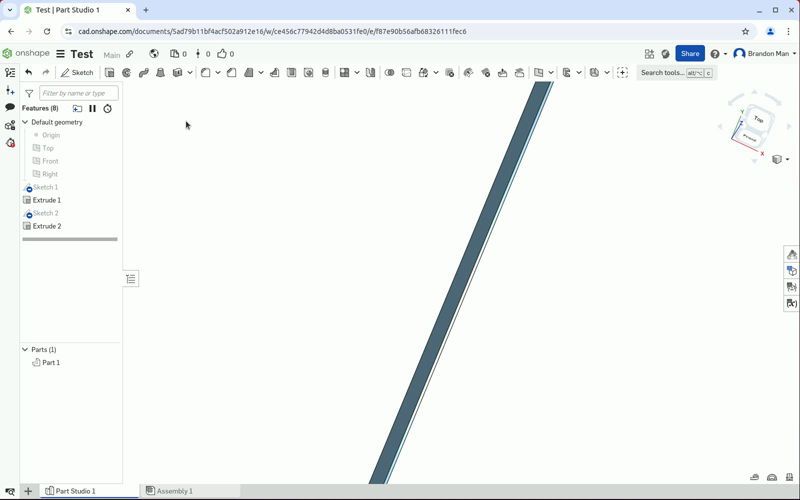
key(up, 2)
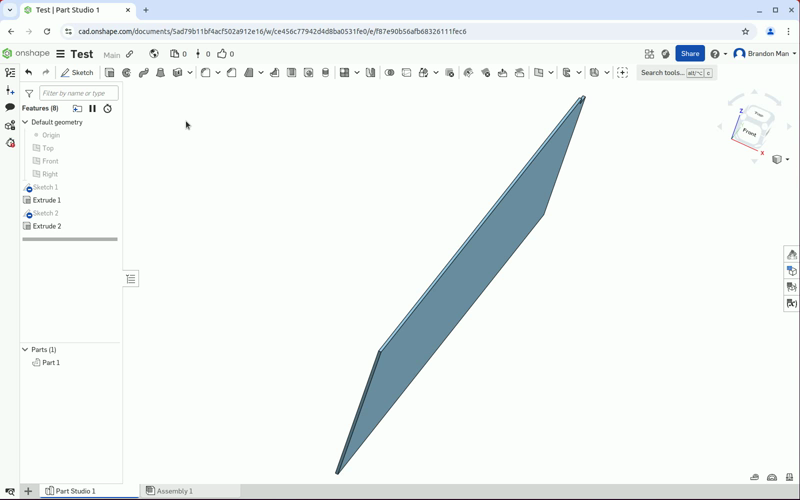
key(left, 2)
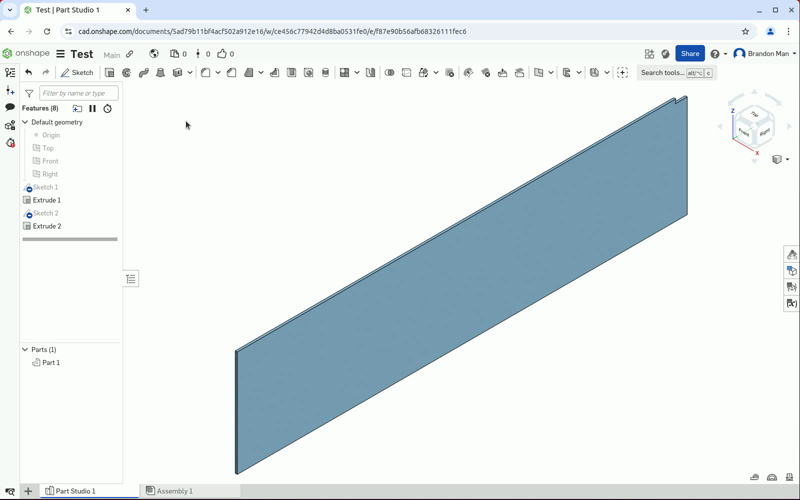
mouse_move(73, 189)
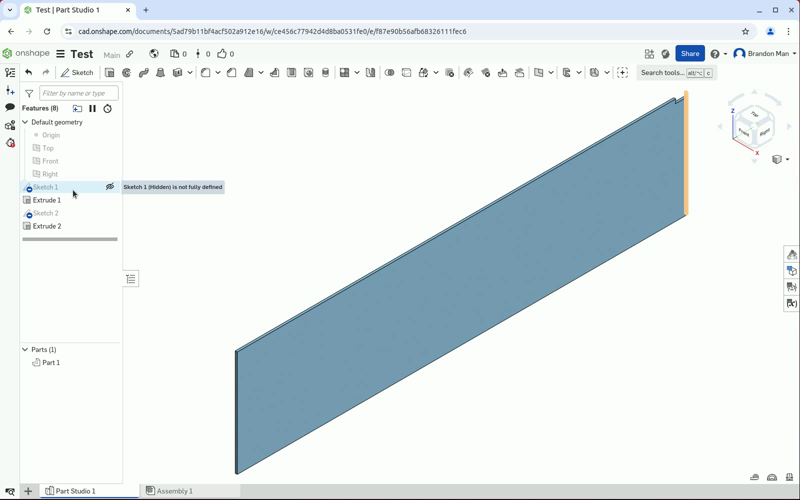
click(73, 189)